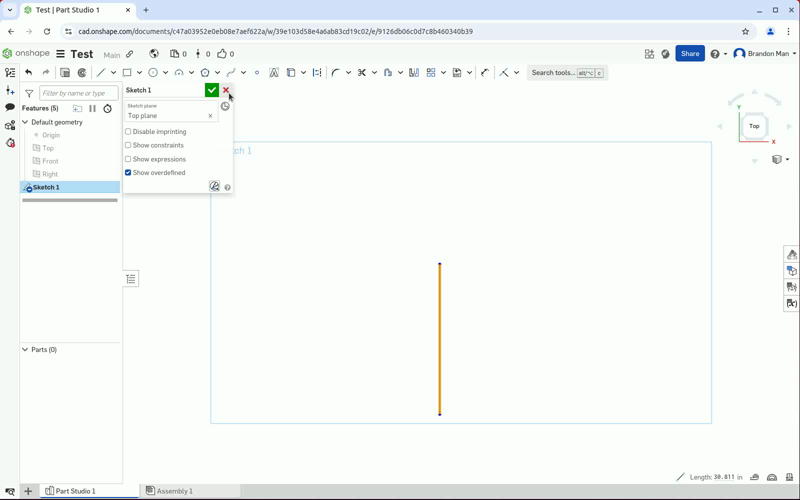
key(shift+h)
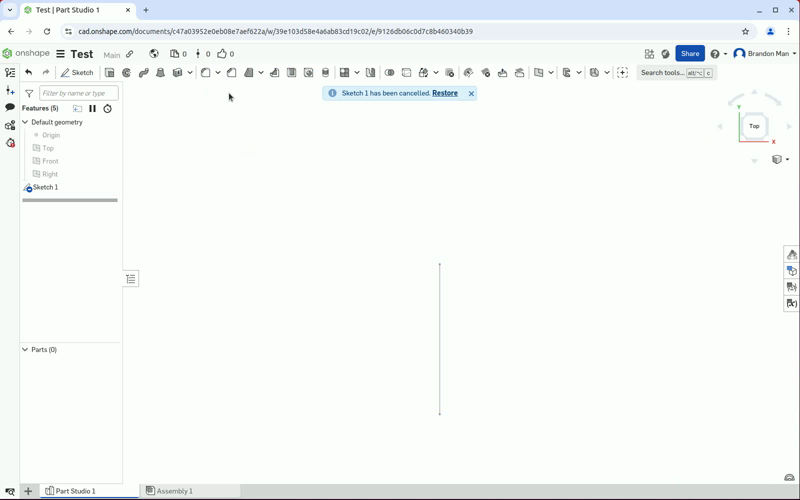
key(shift+s)
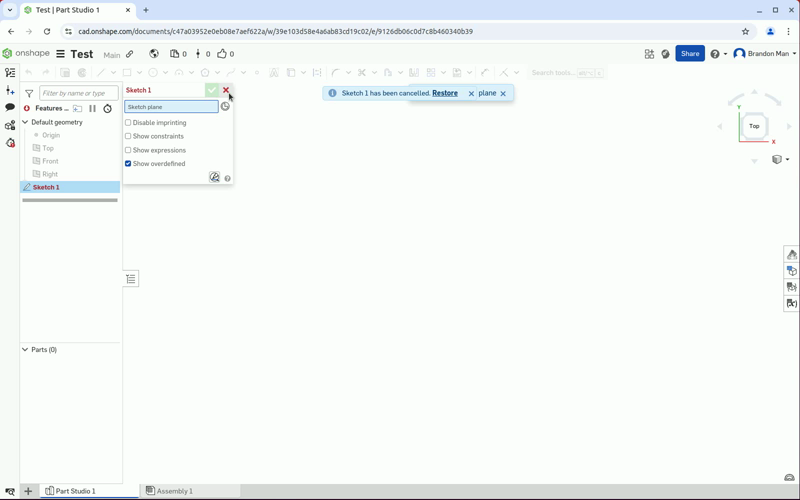
mouse_move(73, 150)
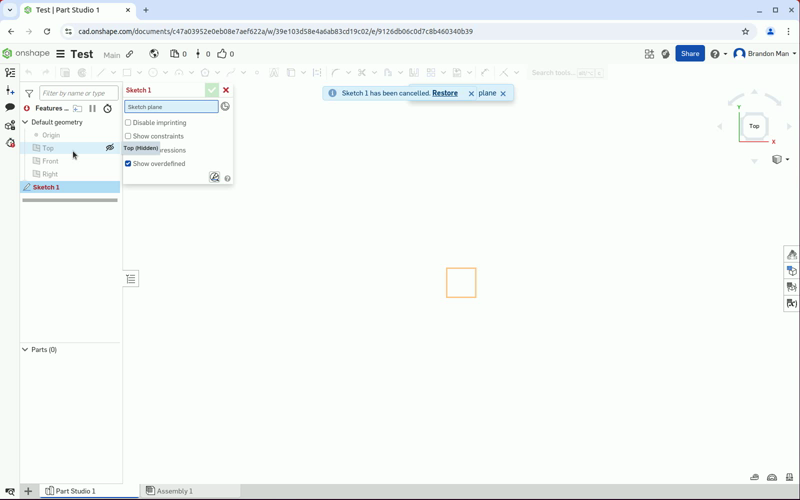
click(73, 150)
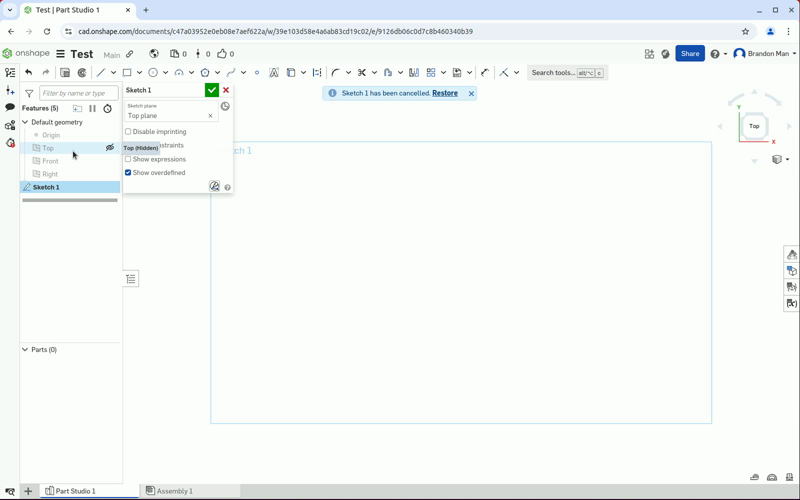
mouse_move(73, 352)
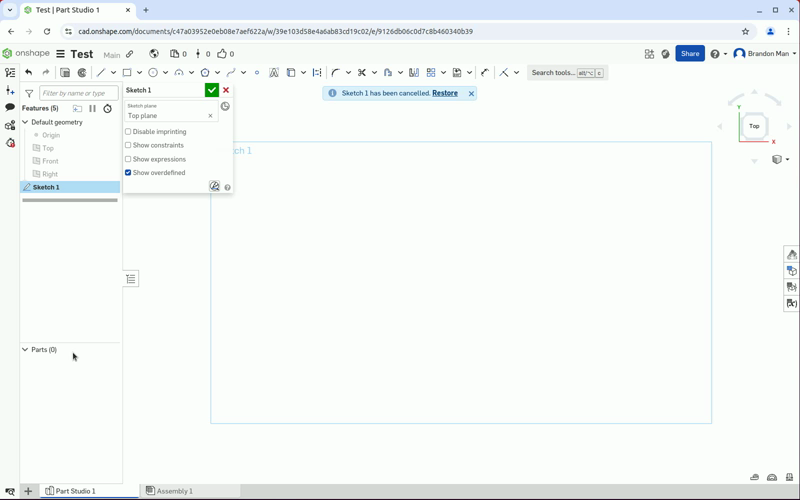
key(y)
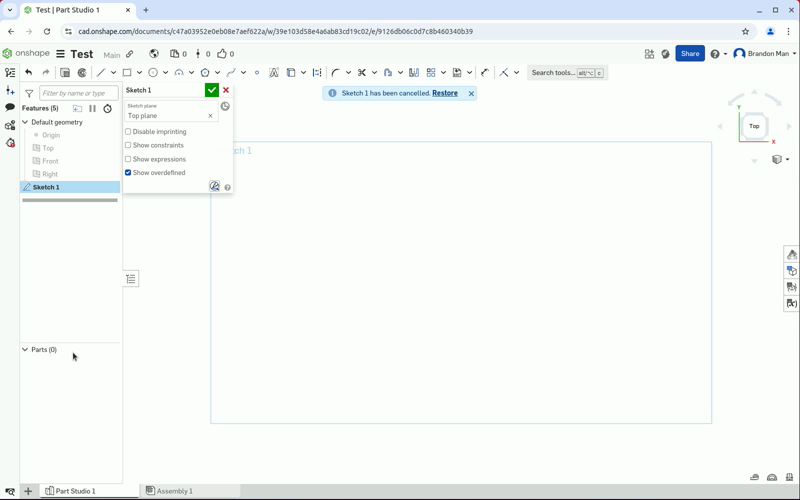
key(l)
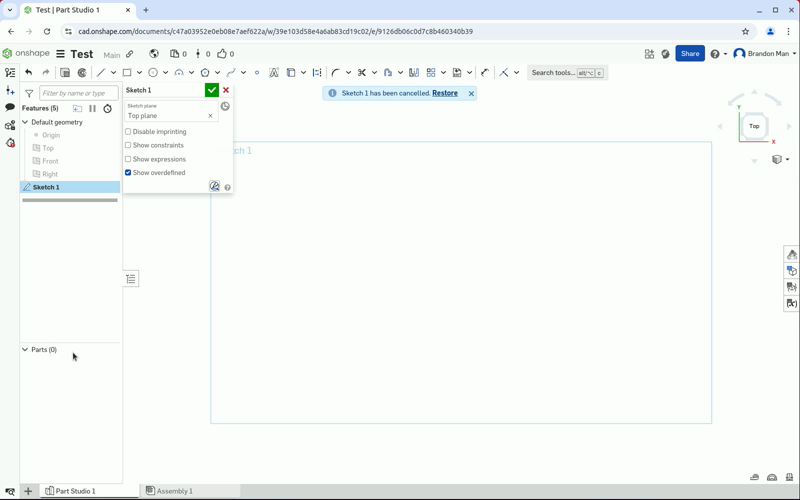
key_down(shift)
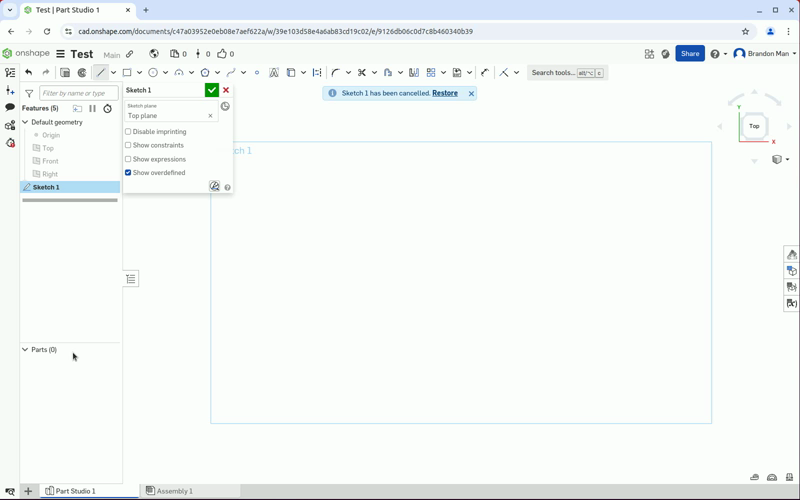
mouse_move(349, 285)
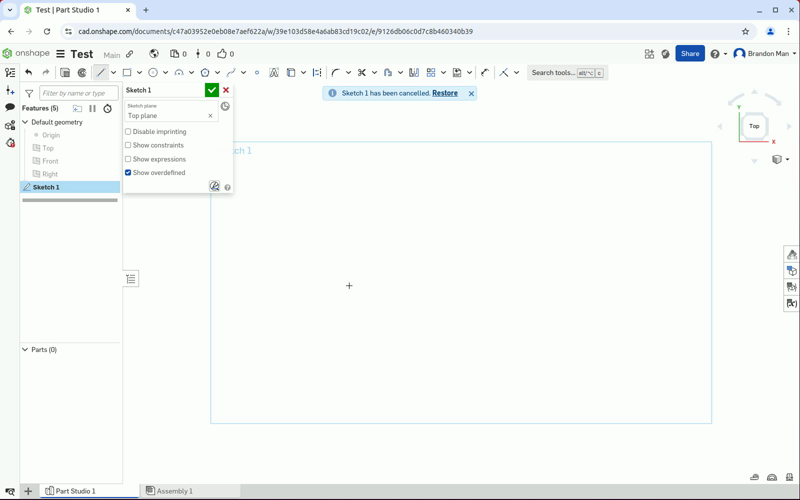
click(349, 285)
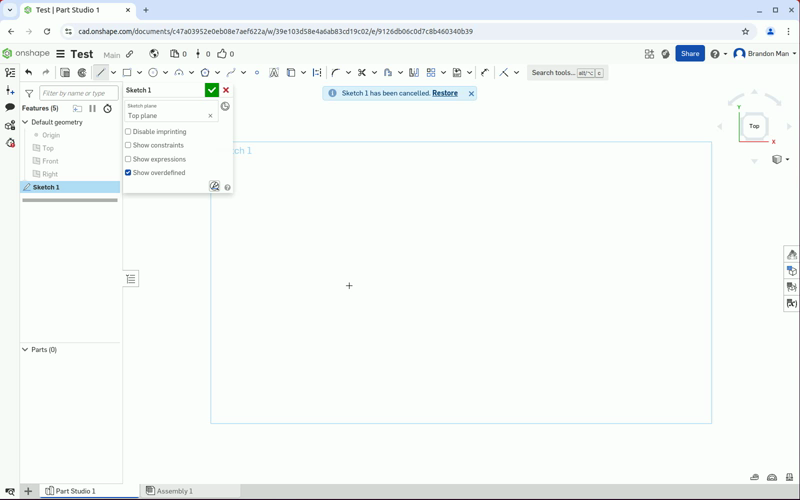
key_up(shift)
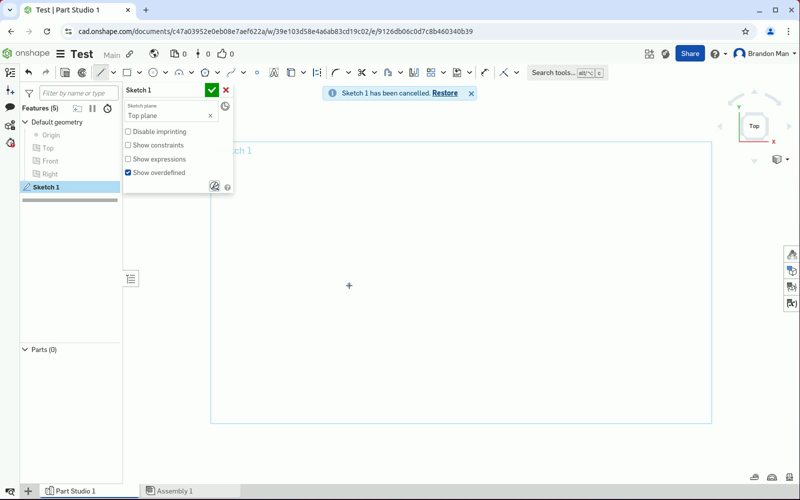
key_down(shift)
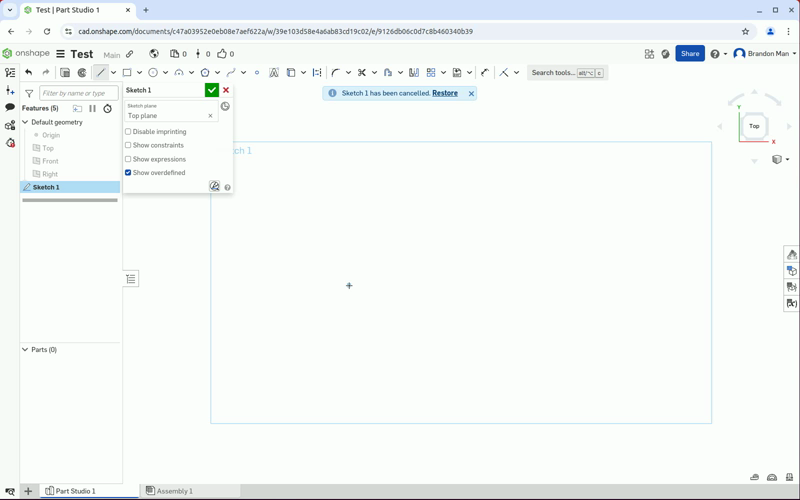
mouse_move(570, 285)
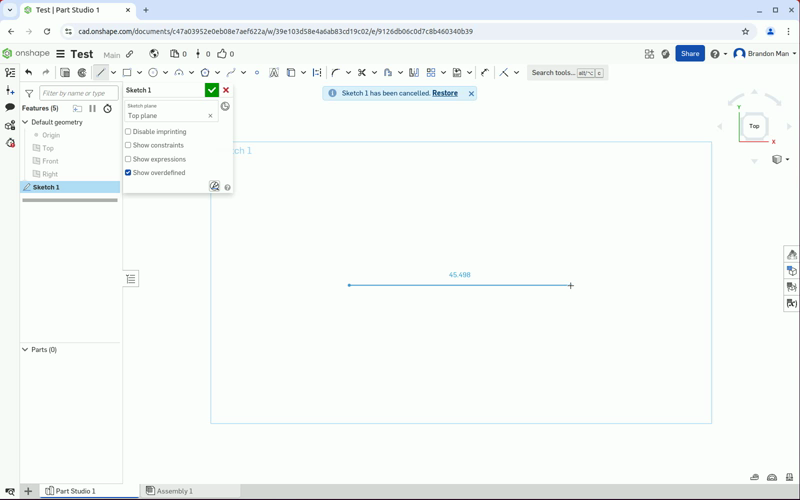
click(570, 285)
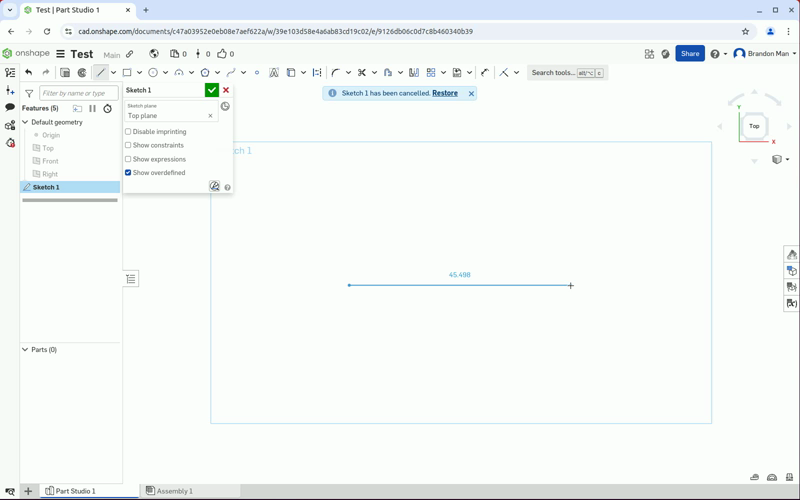
key_up(shift)
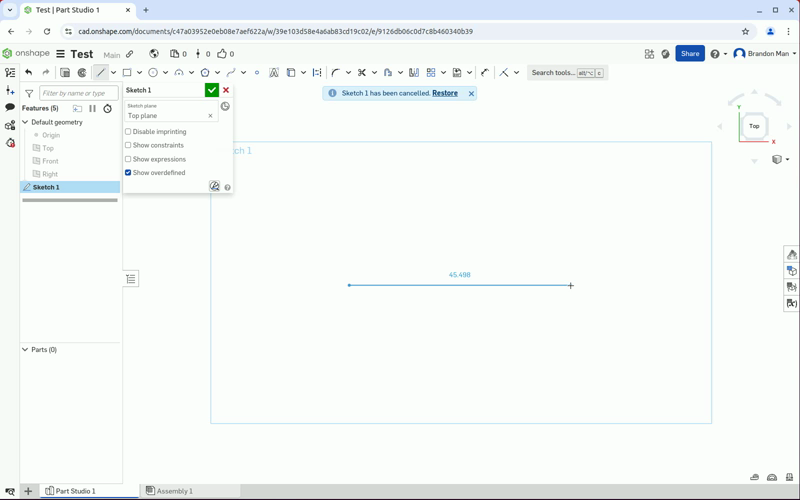
key_down(shift)
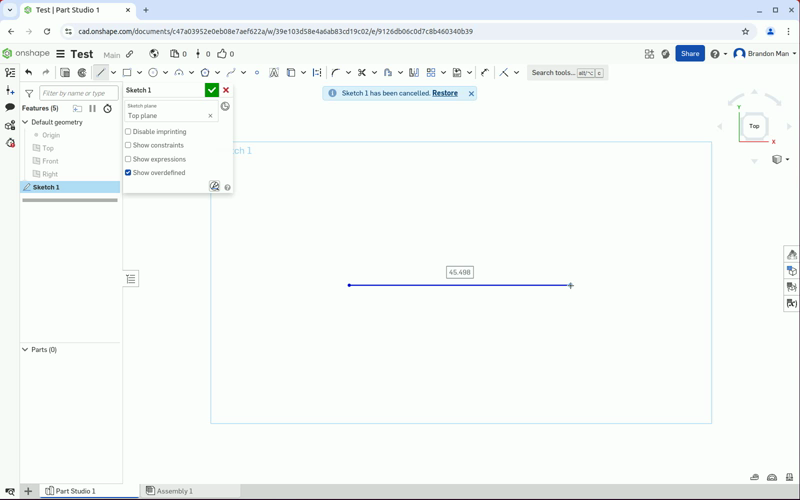
mouse_move(589, 285)
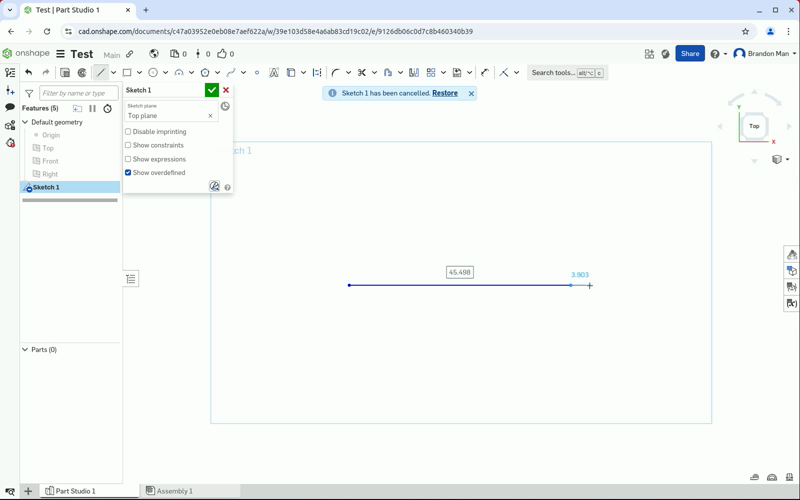
mouse_move(570, 280)
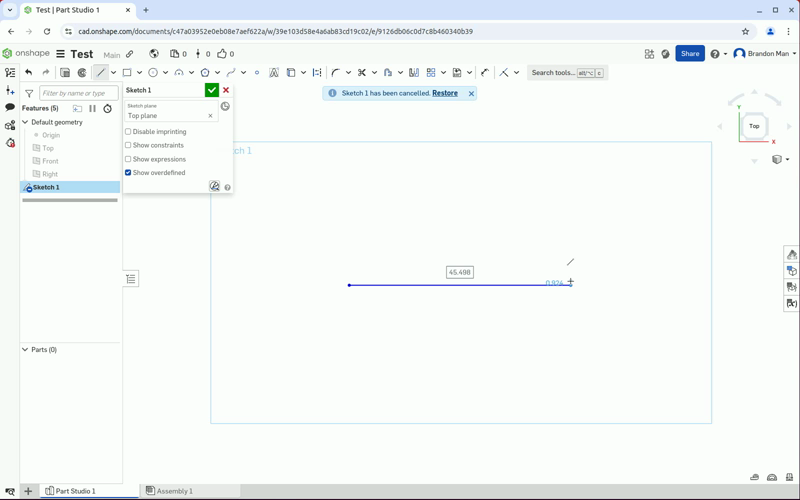
scroll(6)
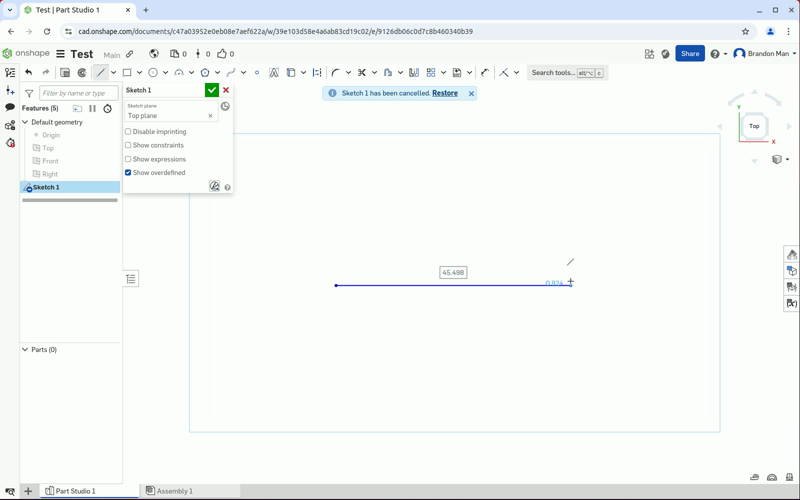
scroll(6)
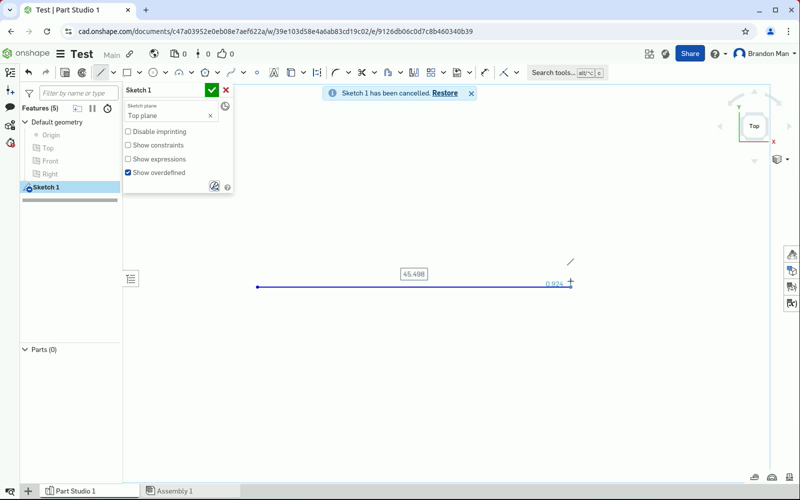
scroll(6)
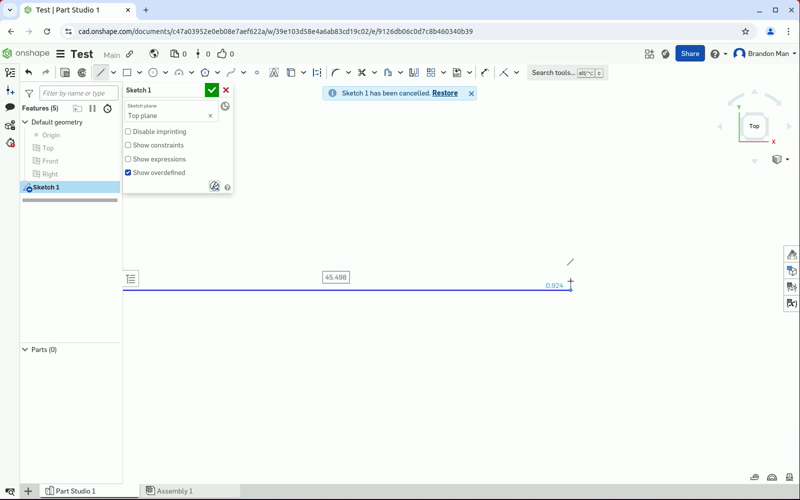
scroll(6)
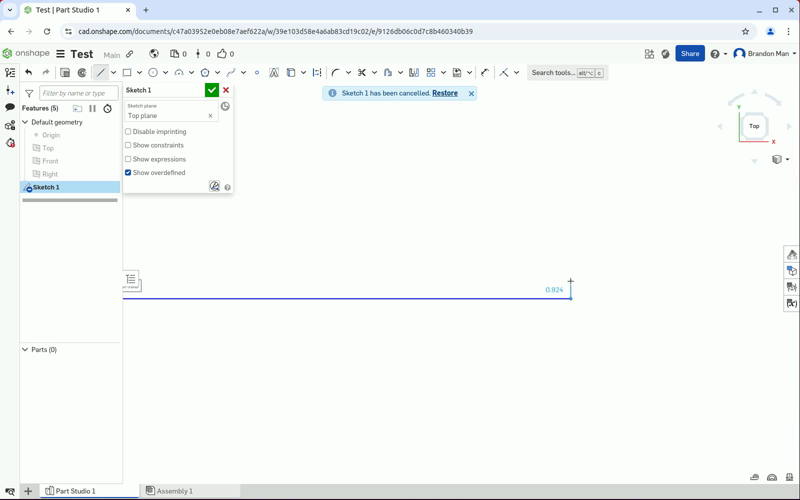
scroll(6)
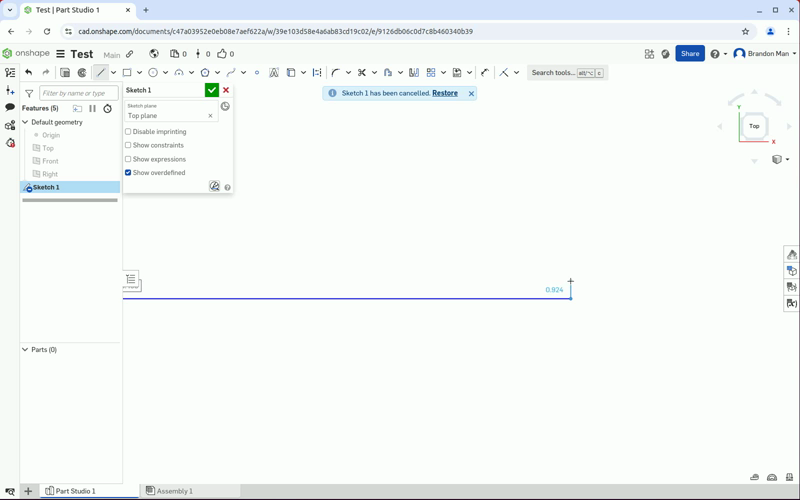
scroll(6)
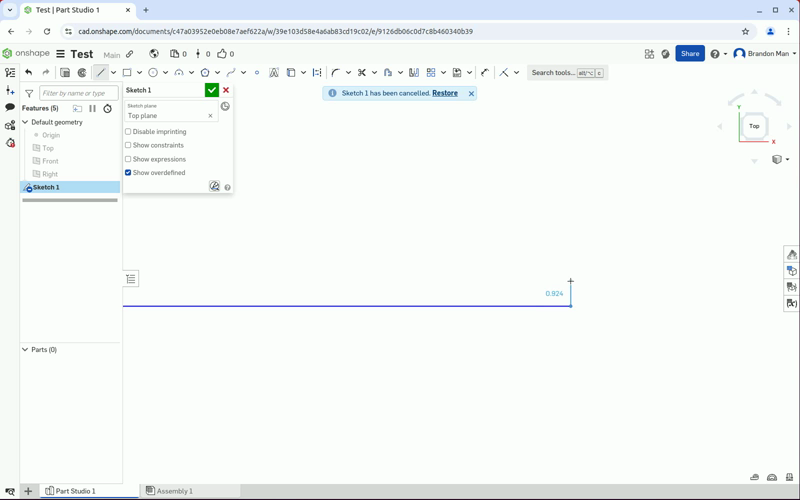
scroll(6)
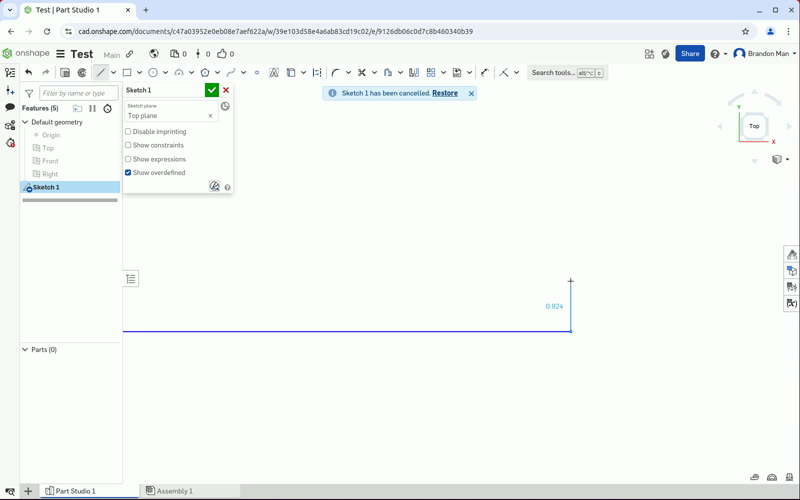
click(570, 280)
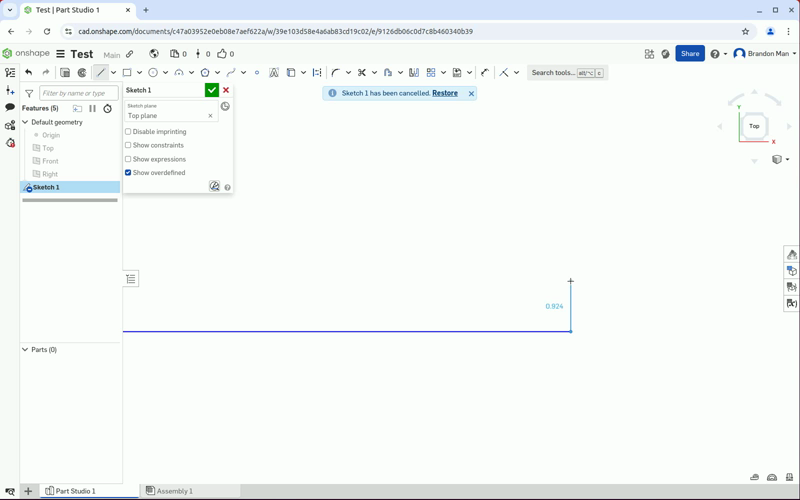
scroll(-6)
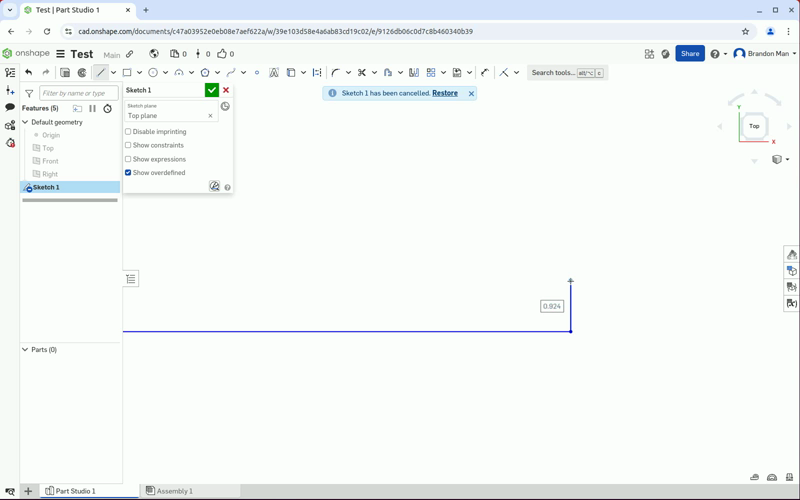
scroll(-6)
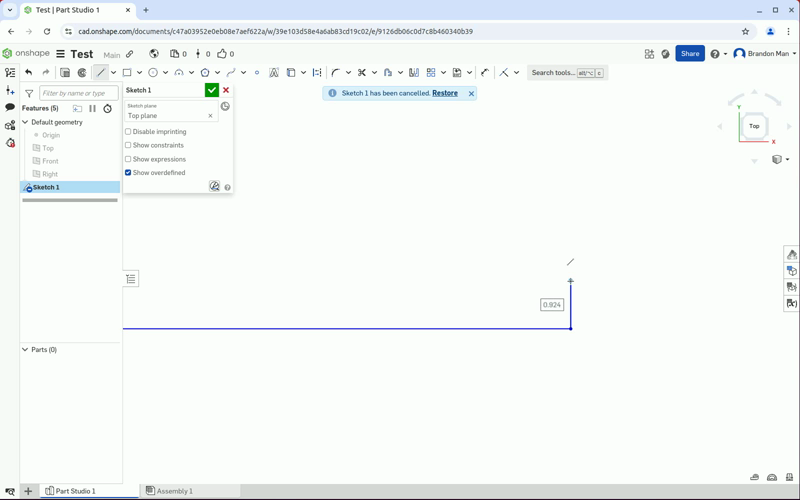
scroll(-6)
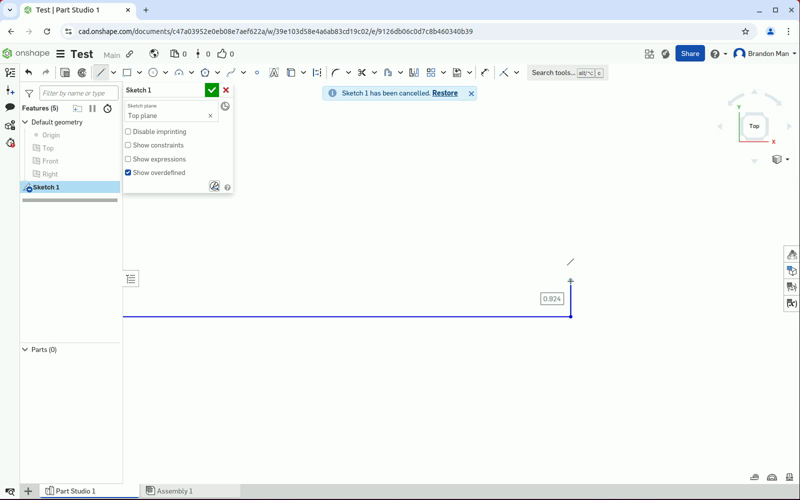
scroll(-6)
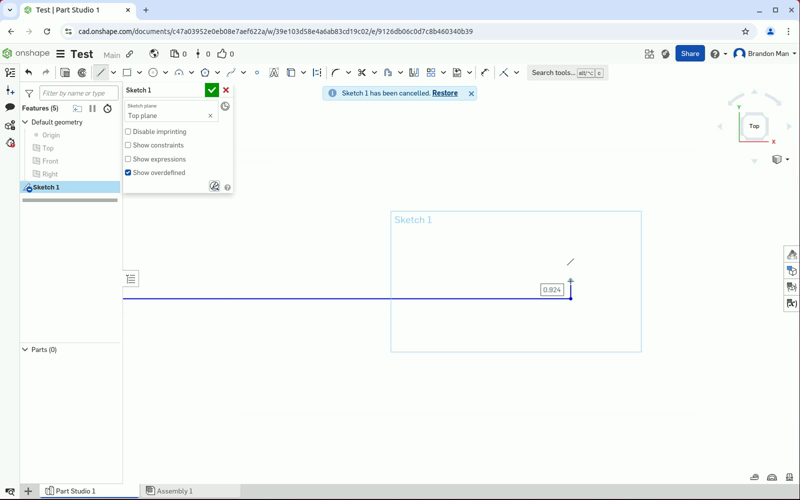
scroll(-6)
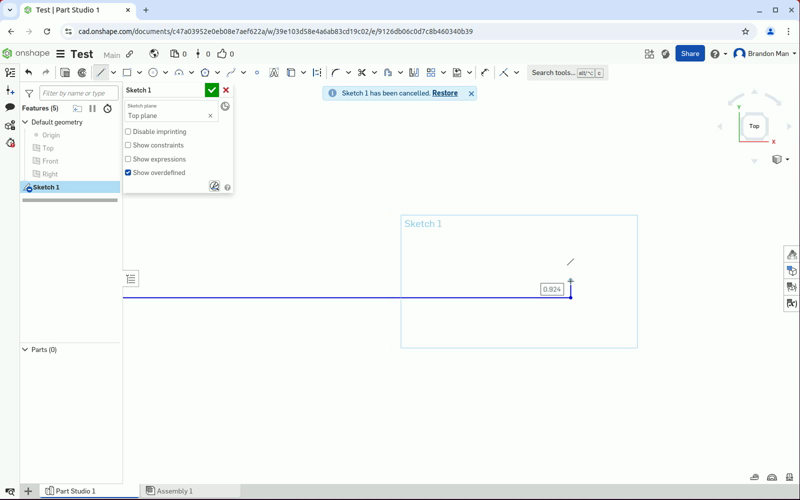
scroll(-6)
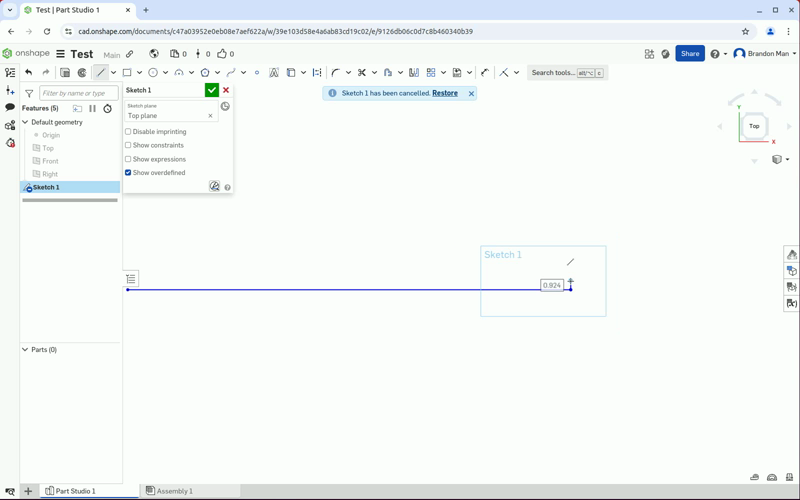
scroll(-6)
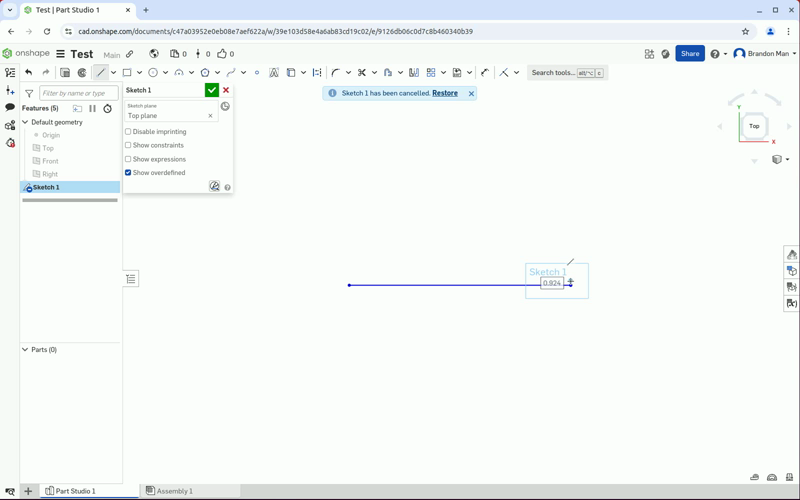
key_up(shift)
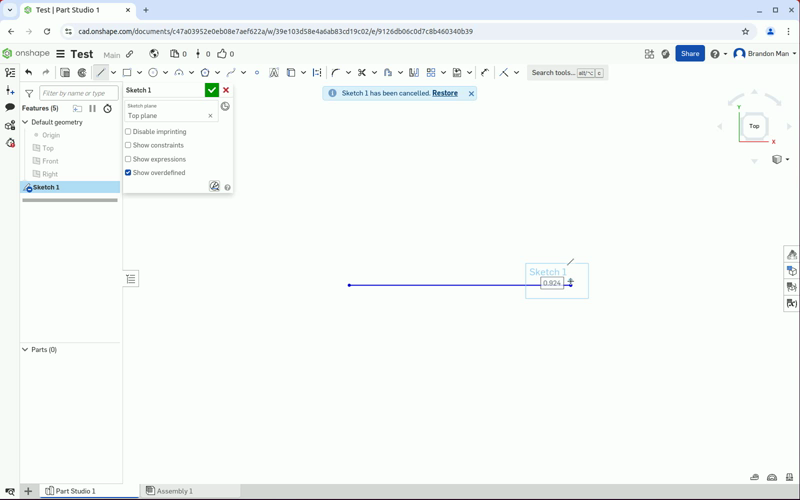
key_down(shift)
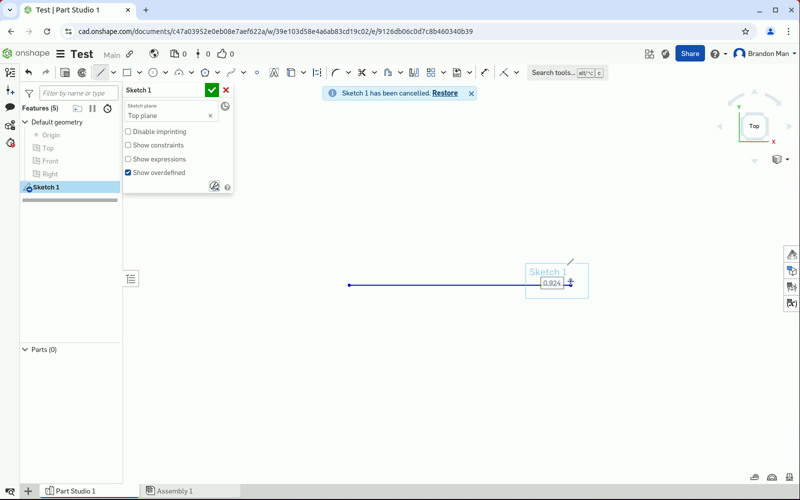
mouse_move(349, 280)
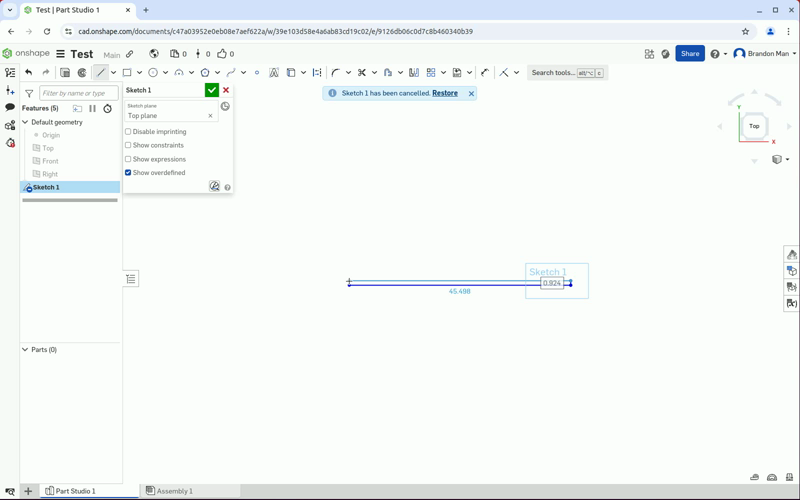
click(349, 280)
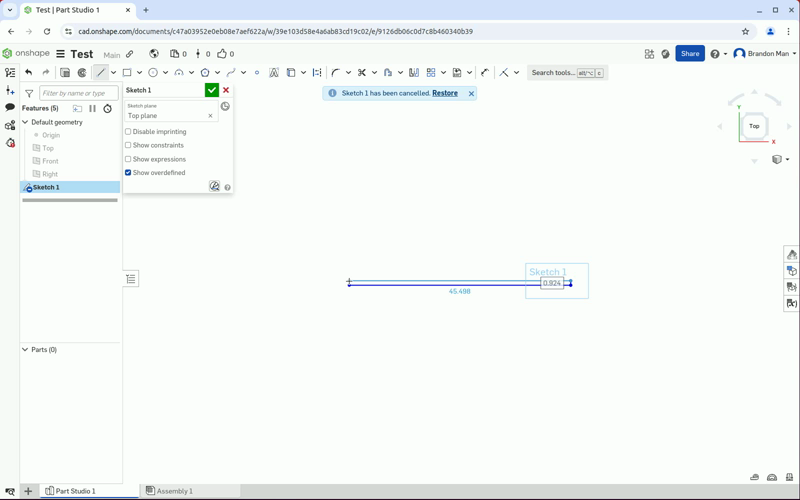
key_up(shift)
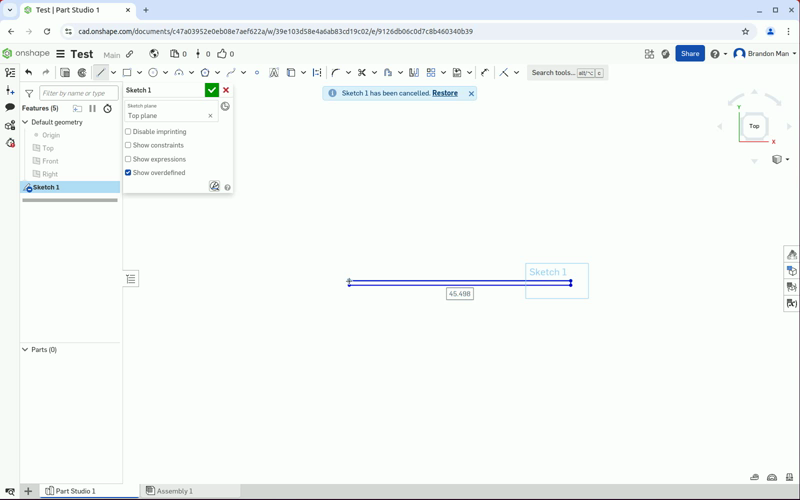
mouse_move(379, 280)
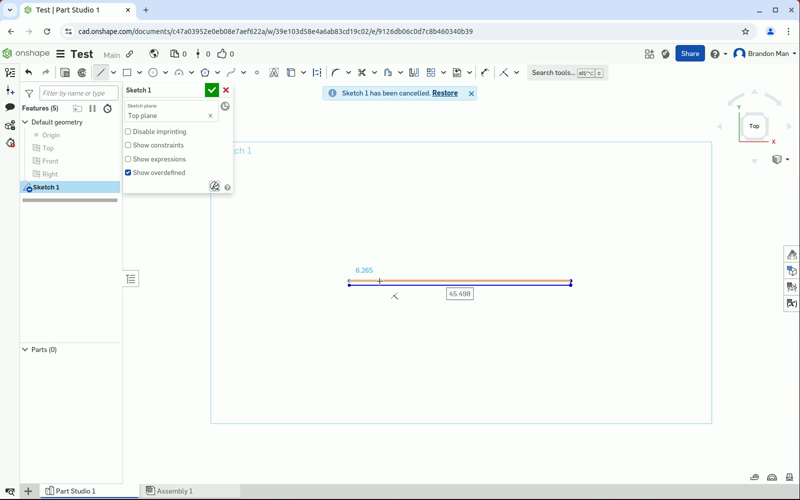
key_down(shift)
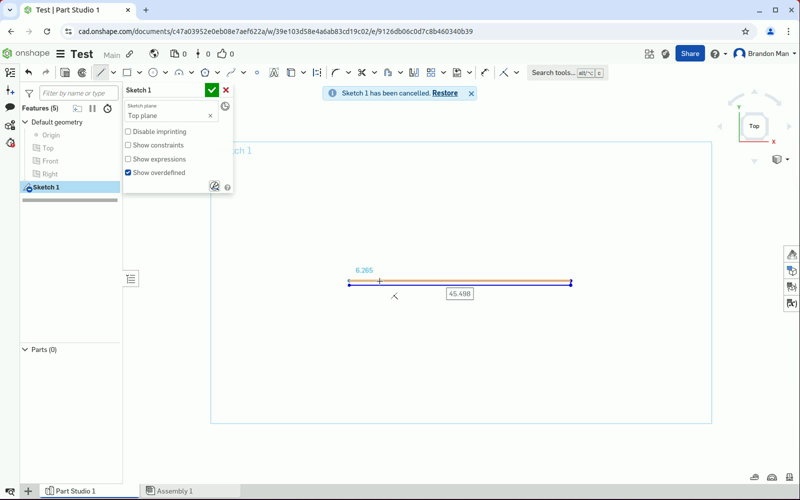
mouse_move(349, 285)
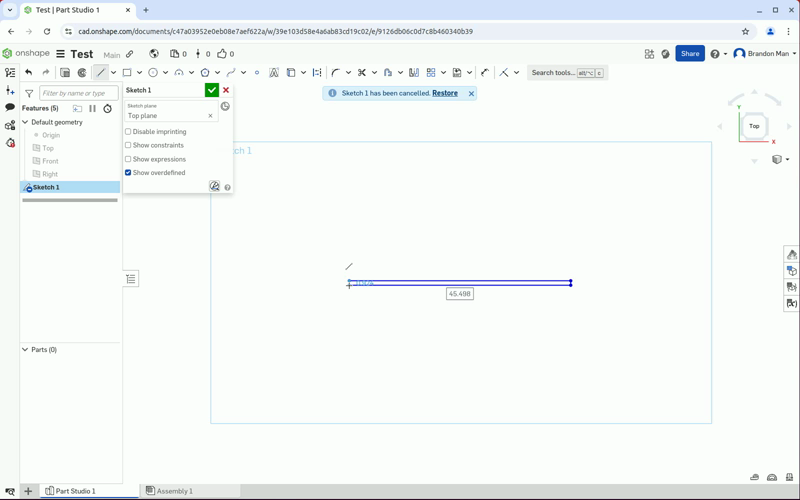
scroll(6)
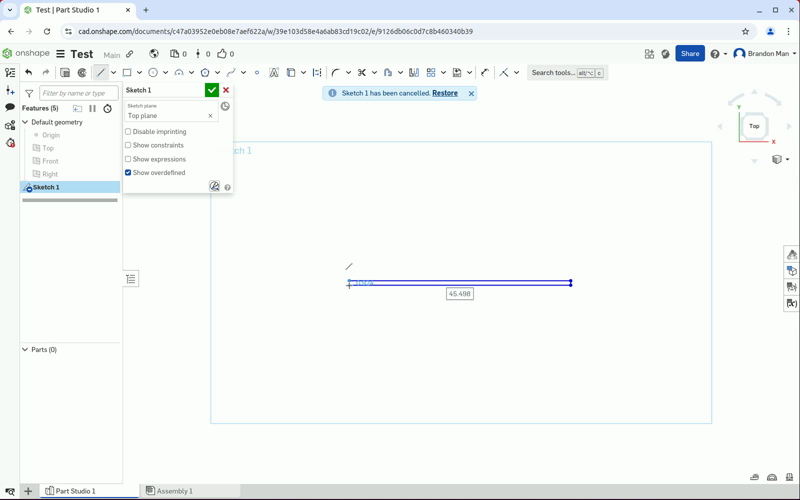
scroll(6)
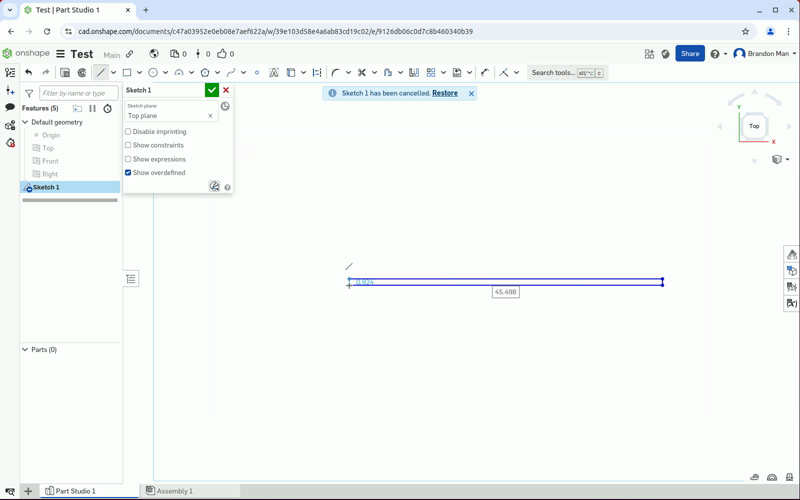
scroll(6)
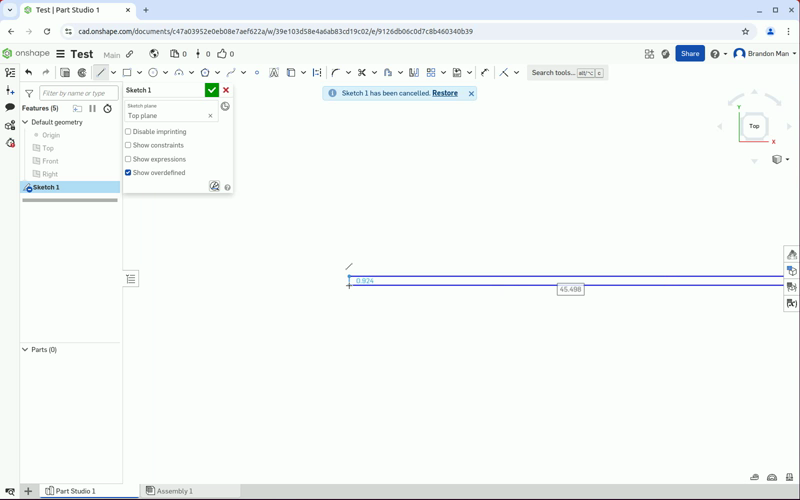
scroll(6)
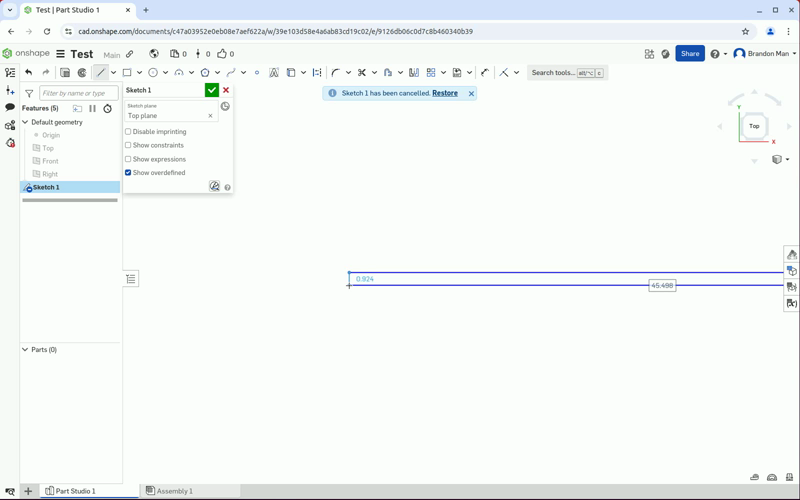
scroll(6)
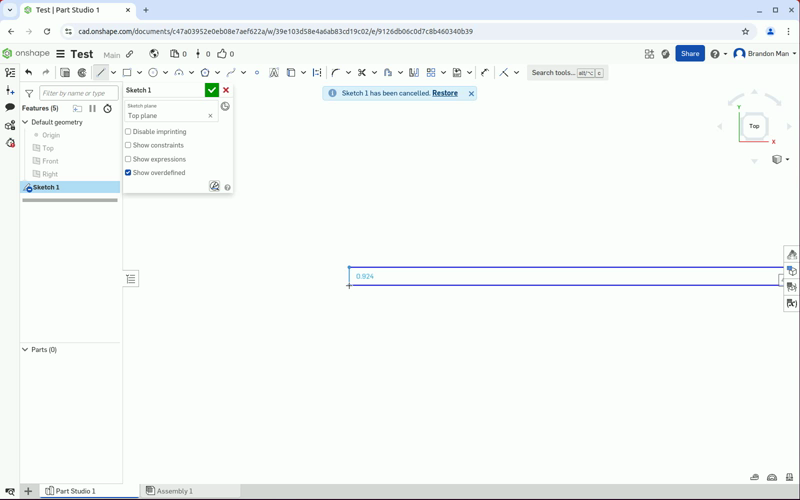
scroll(6)
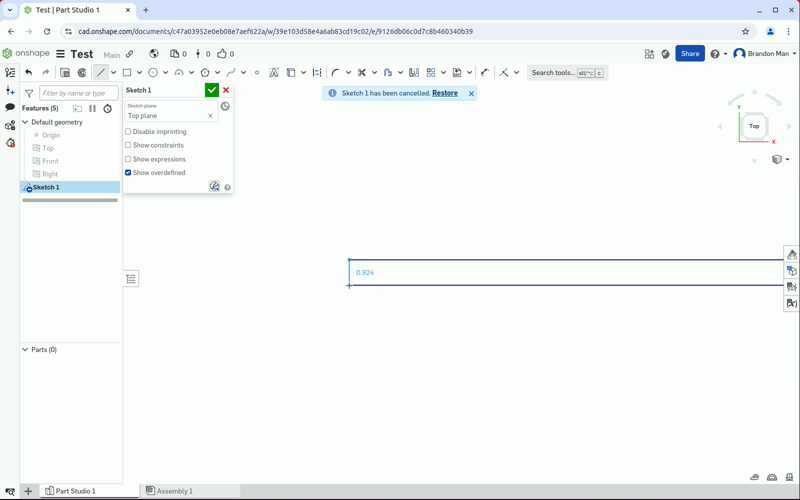
scroll(6)
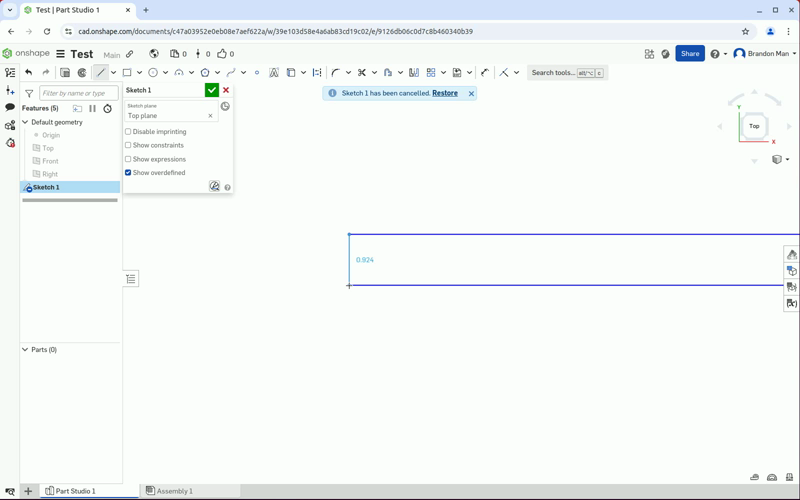
key_up(shift)
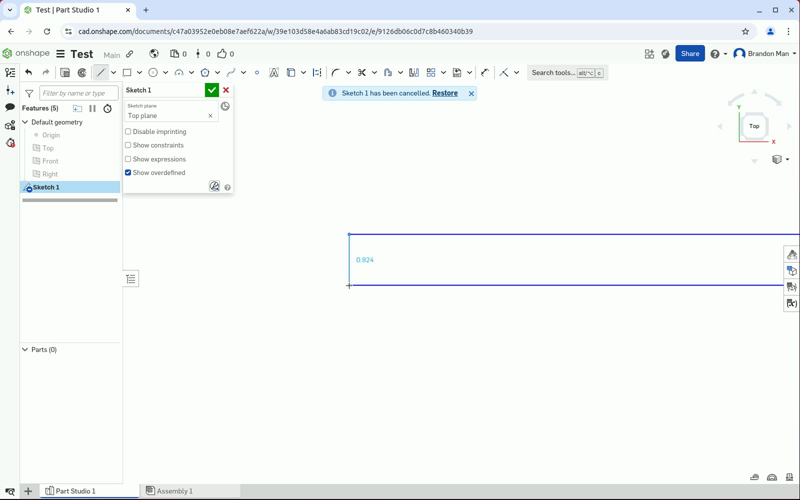
click(349, 285)
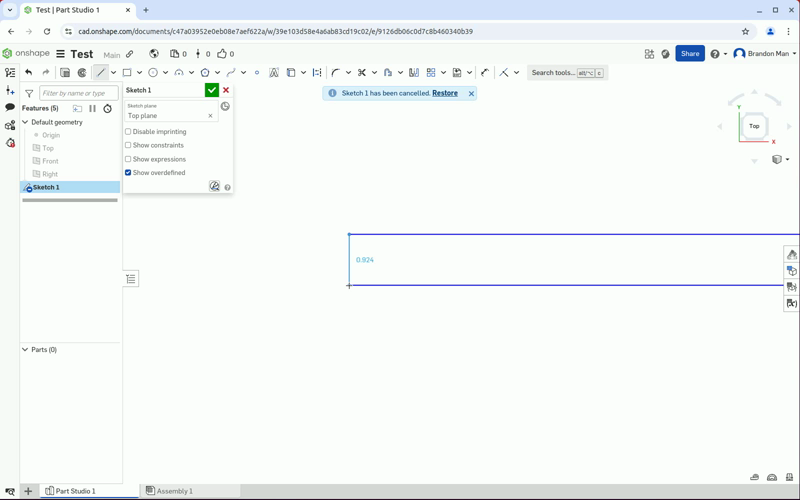
scroll(-6)
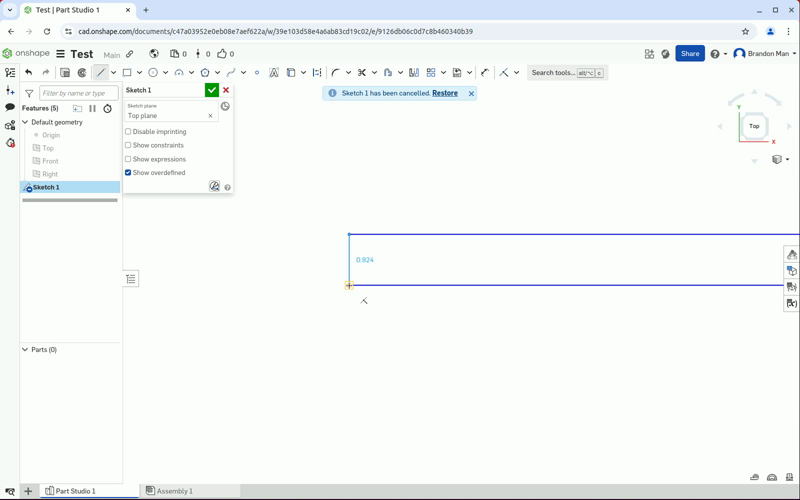
scroll(-6)
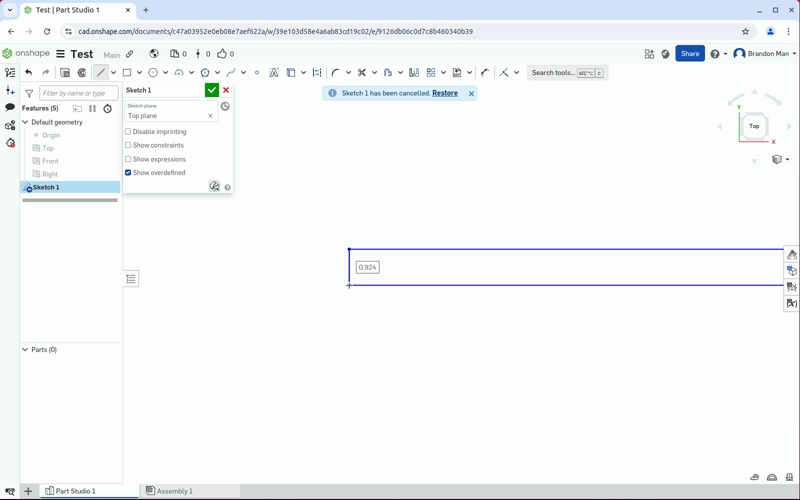
scroll(-6)
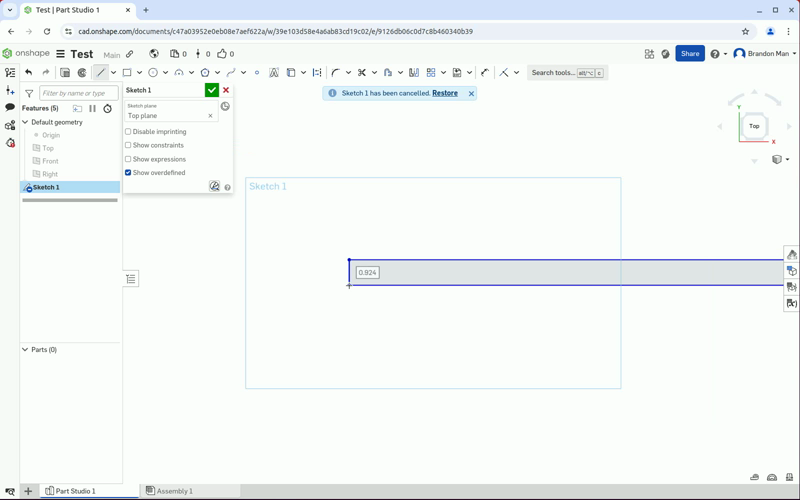
scroll(-6)
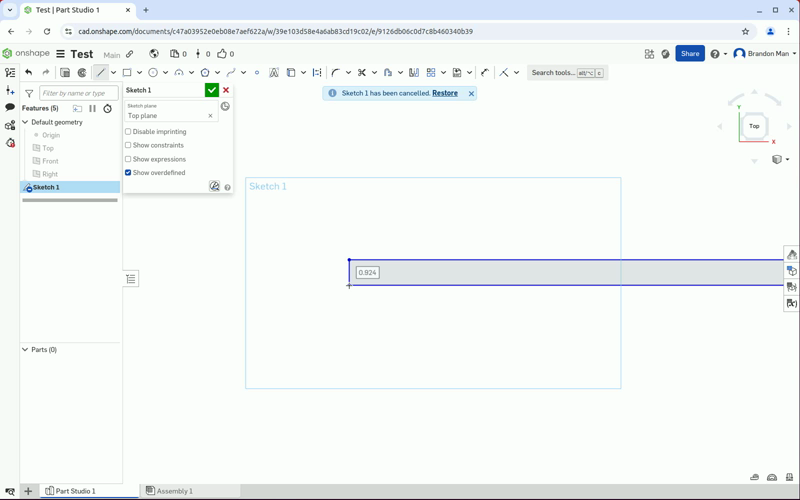
scroll(-6)
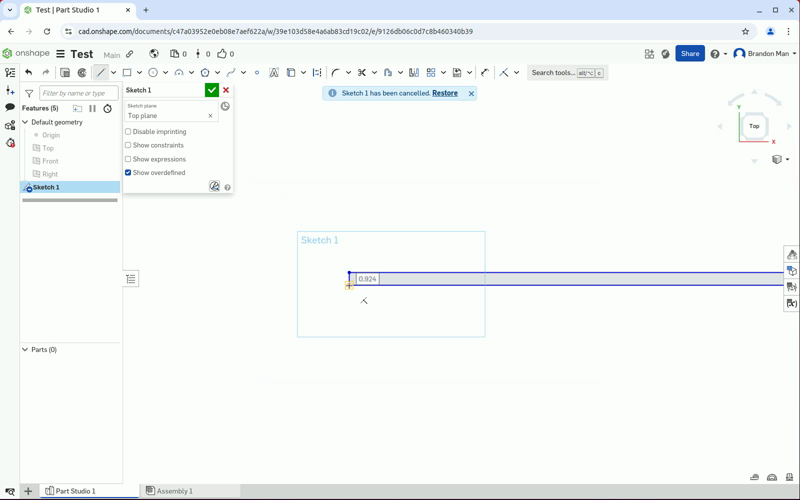
scroll(-6)
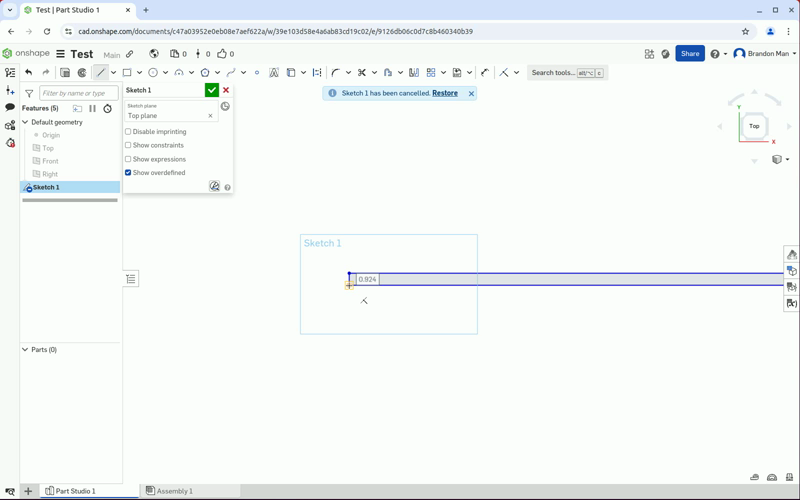
scroll(-6)
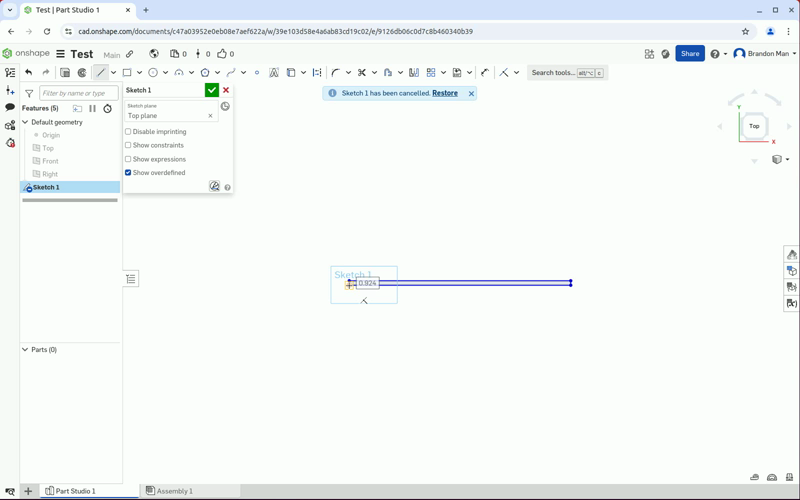
key(esc)
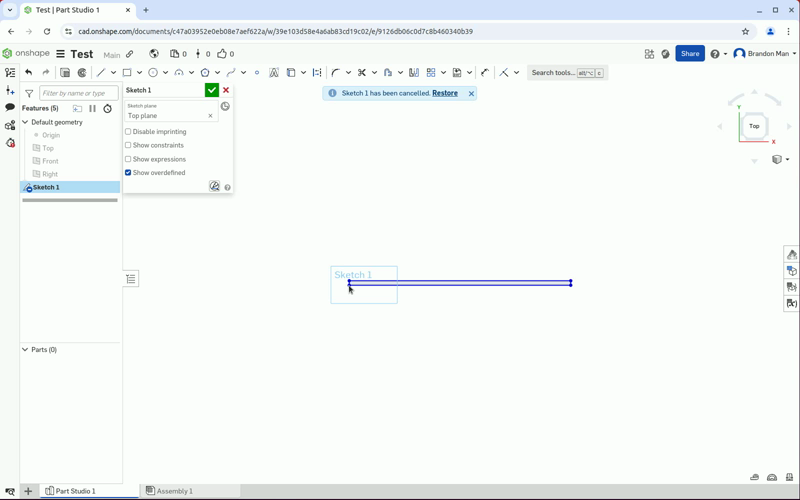
mouse_move(550, 282)
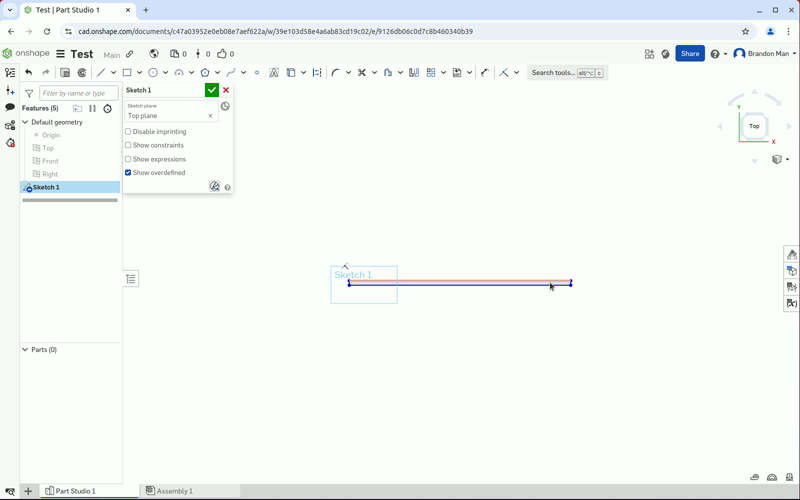
scroll(6)
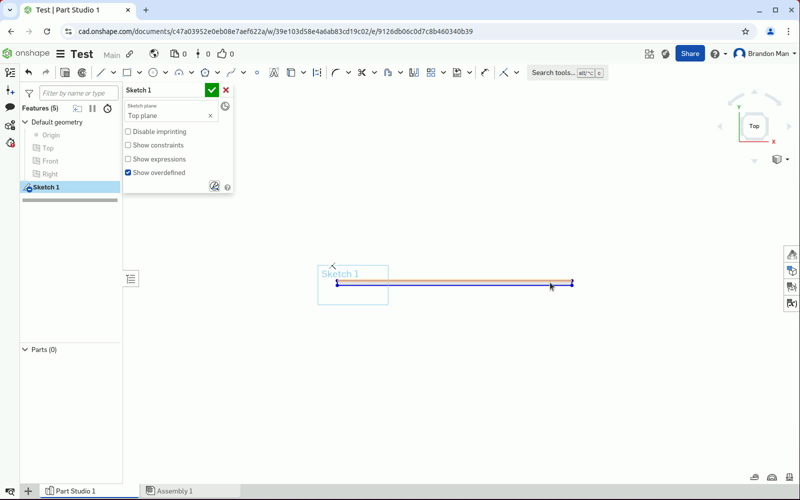
scroll(6)
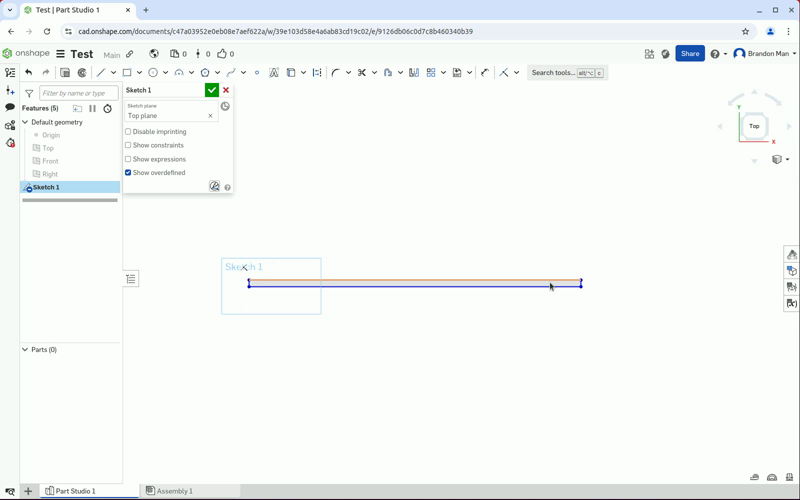
scroll(6)
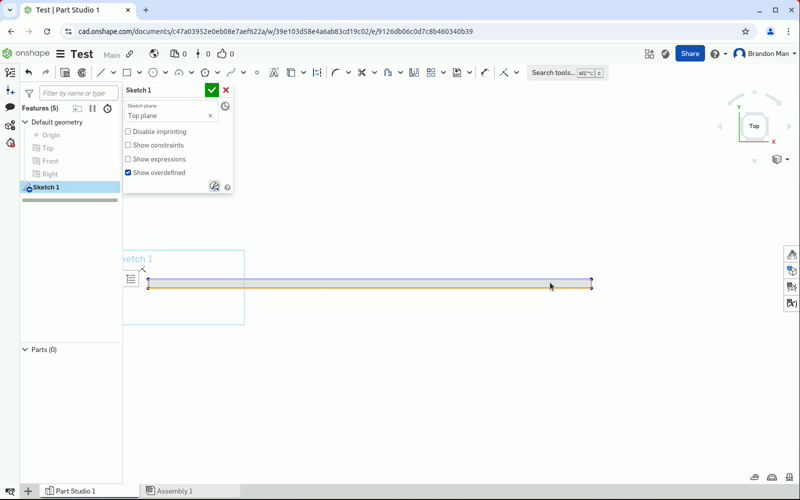
scroll(6)
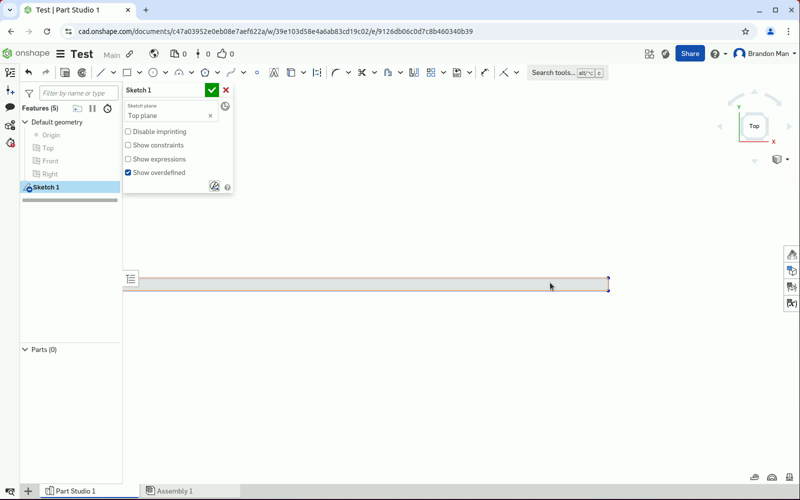
scroll(6)
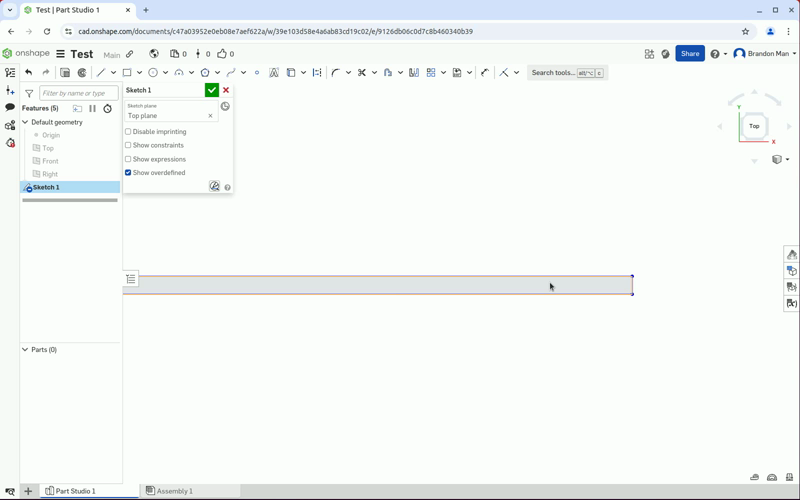
scroll(6)
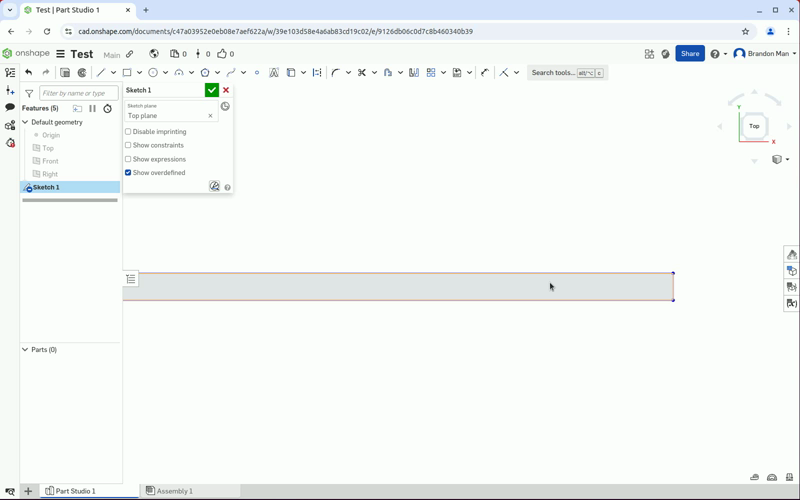
scroll(6)
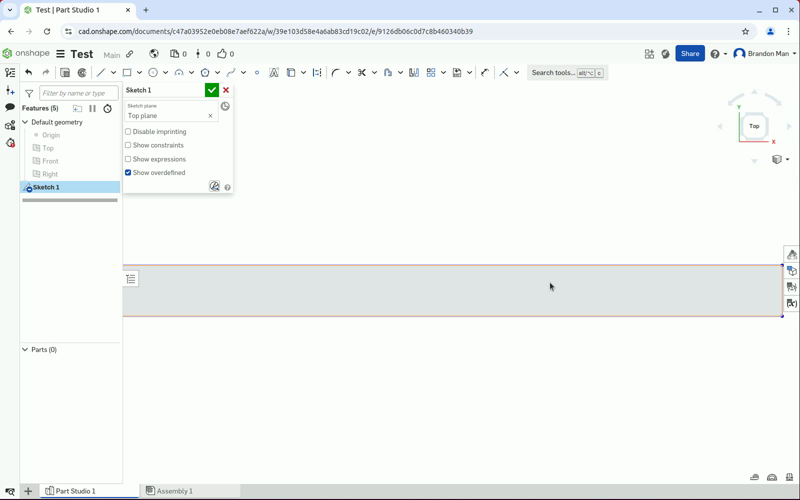
click(550, 282)
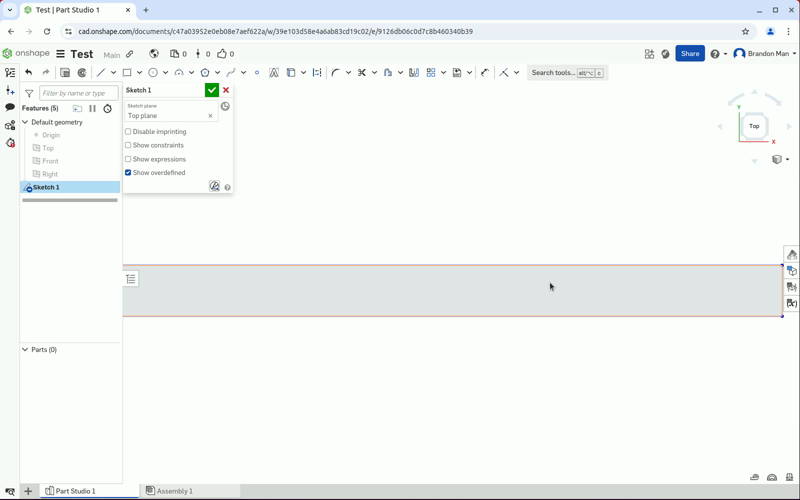
scroll(-6)
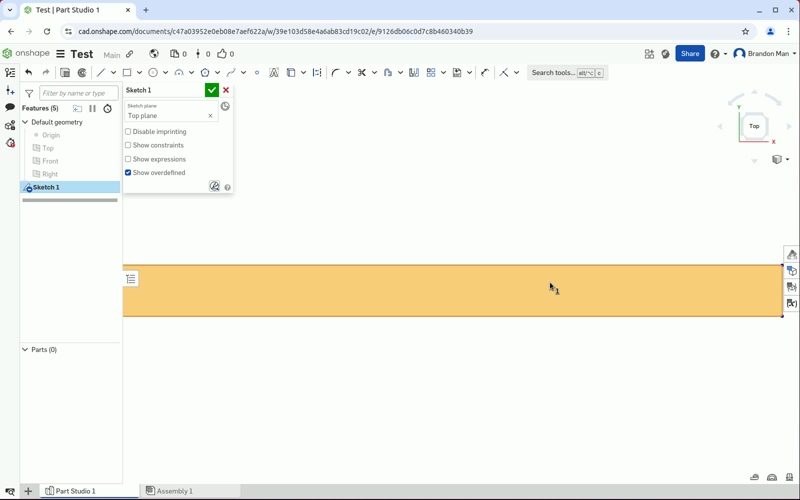
scroll(-6)
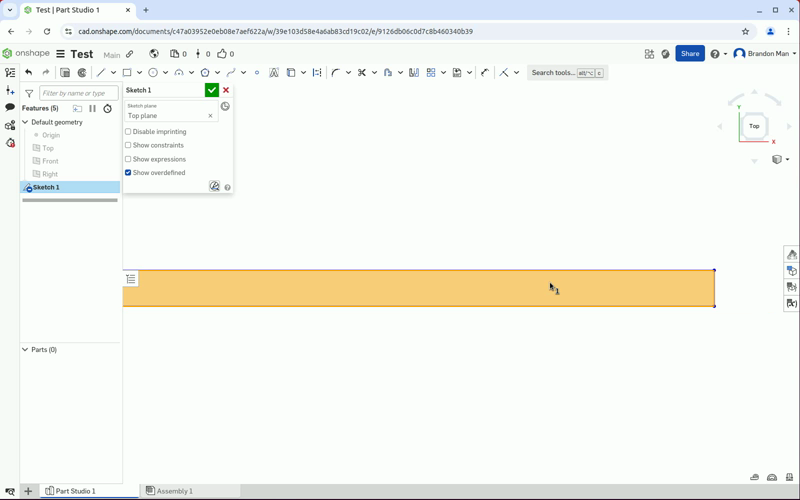
scroll(-6)
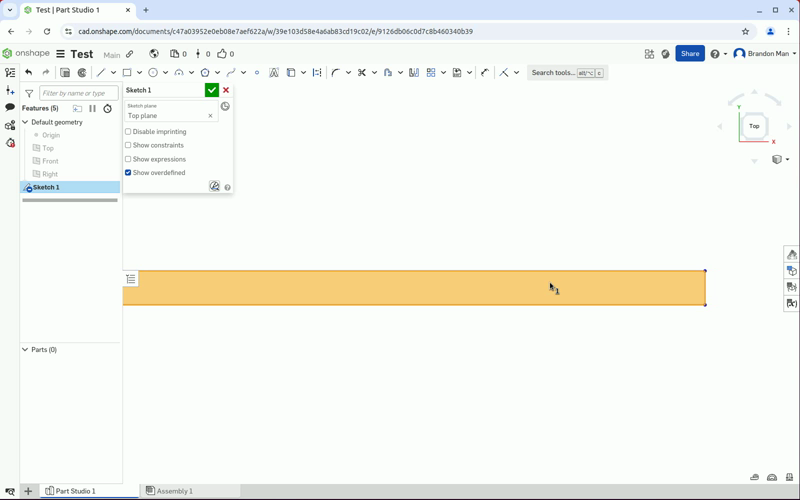
scroll(-6)
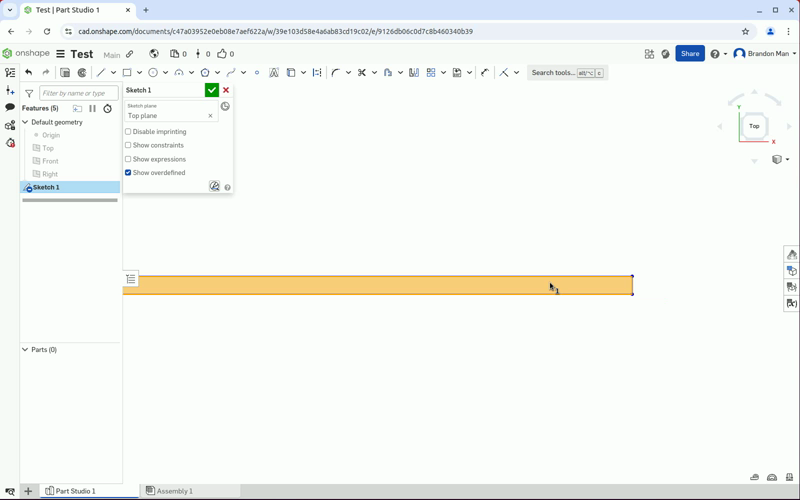
scroll(-6)
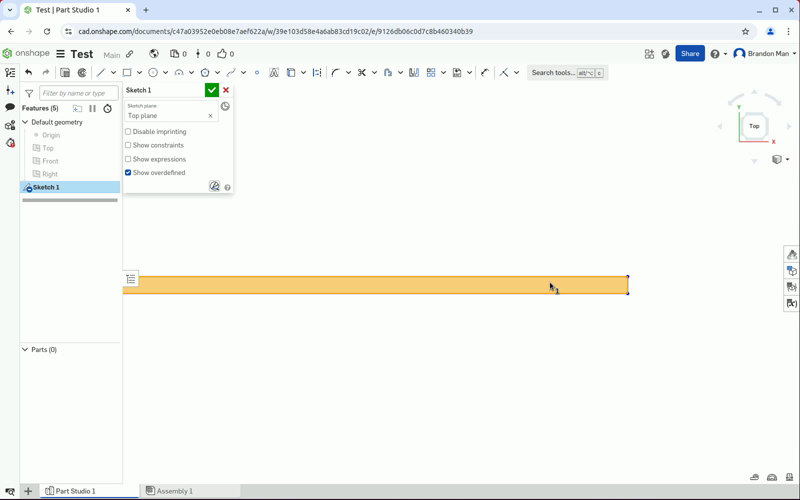
scroll(-6)
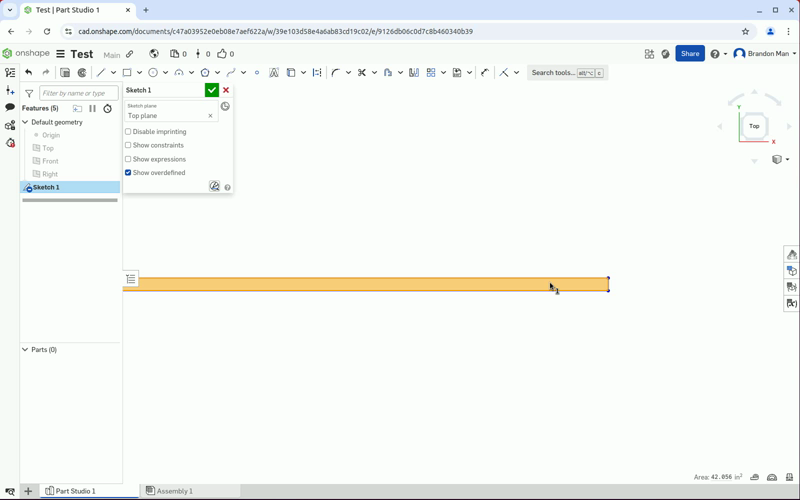
scroll(-6)
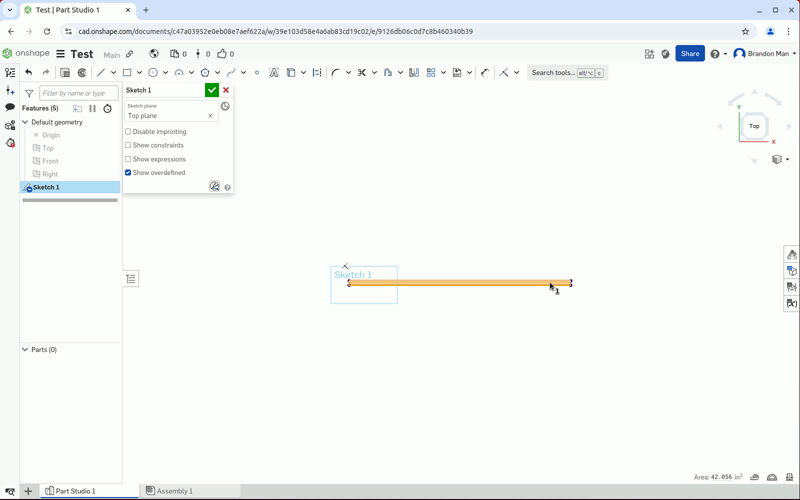
mouse_move(73, 352)
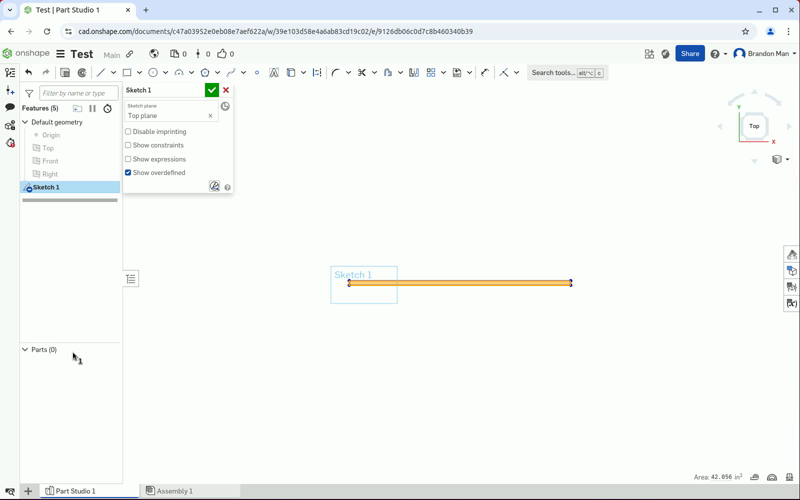
key(shift+y)
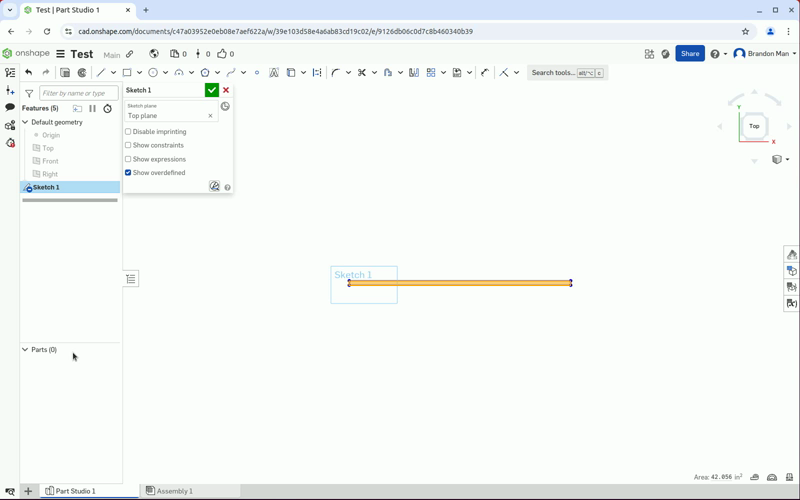
key(shift+e)
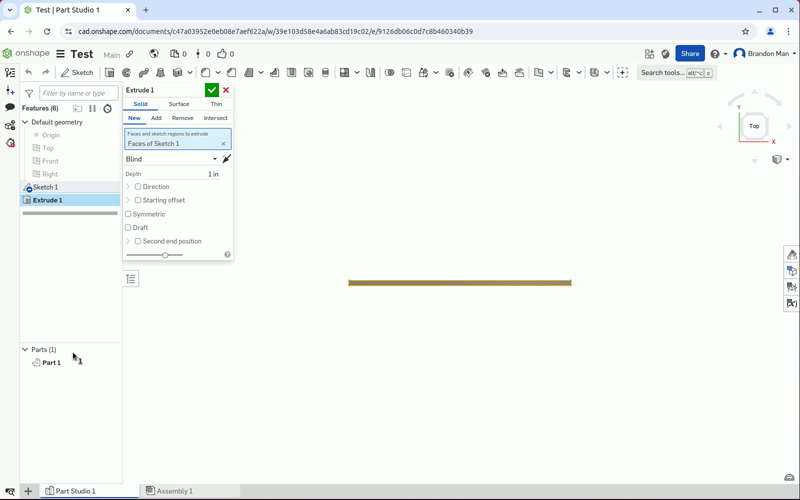
mouse_move(143, 106)
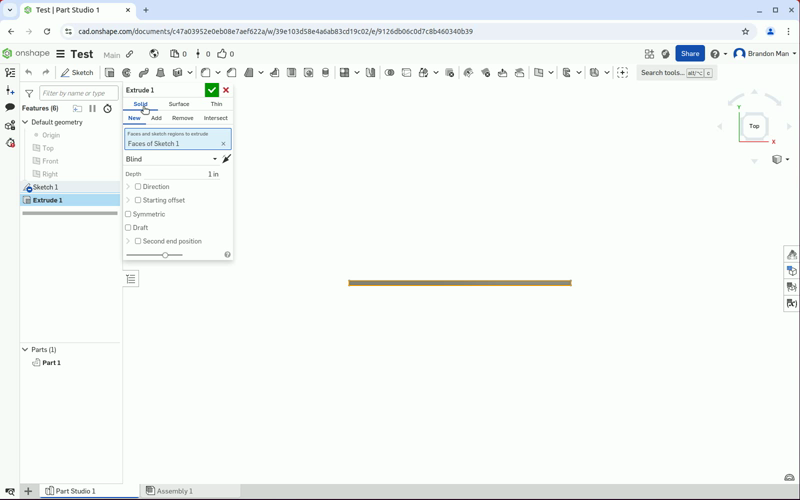
click(143, 106)
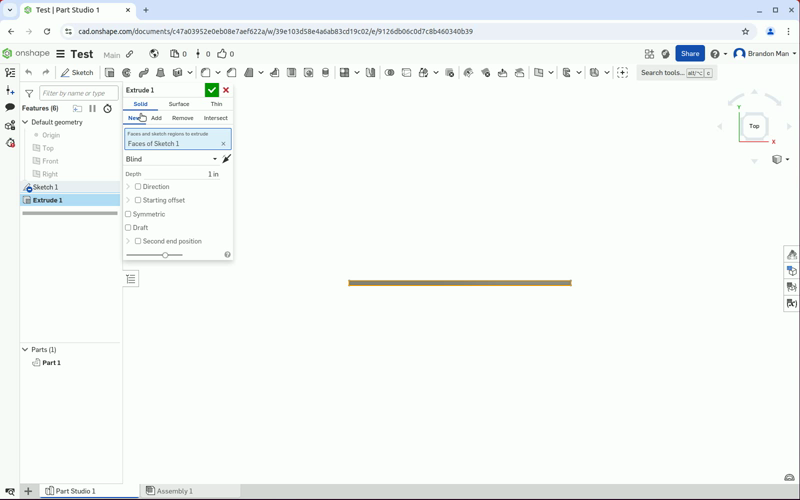
mouse_move(137, 120)
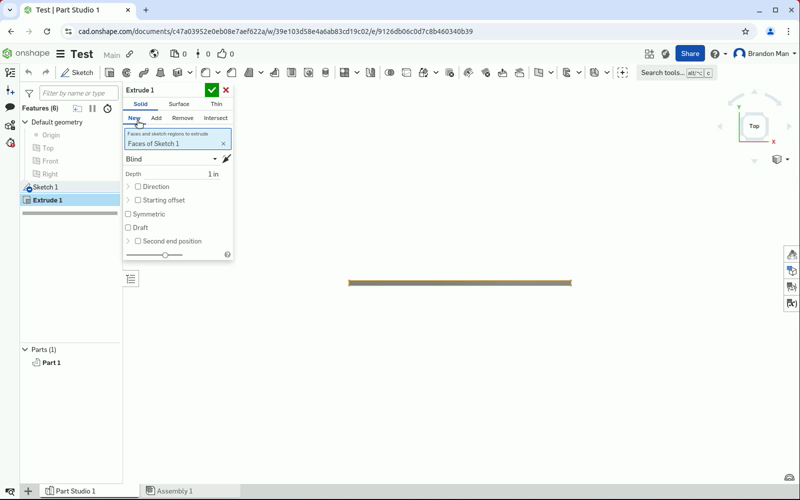
click(137, 120)
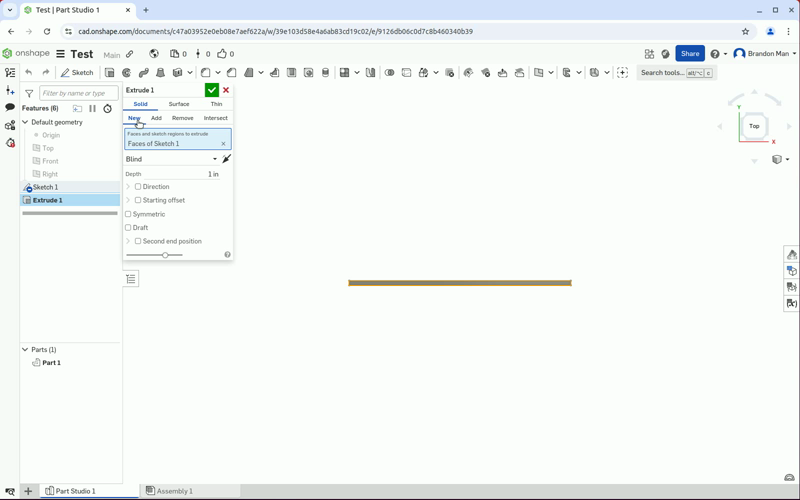
key(tab, 4)
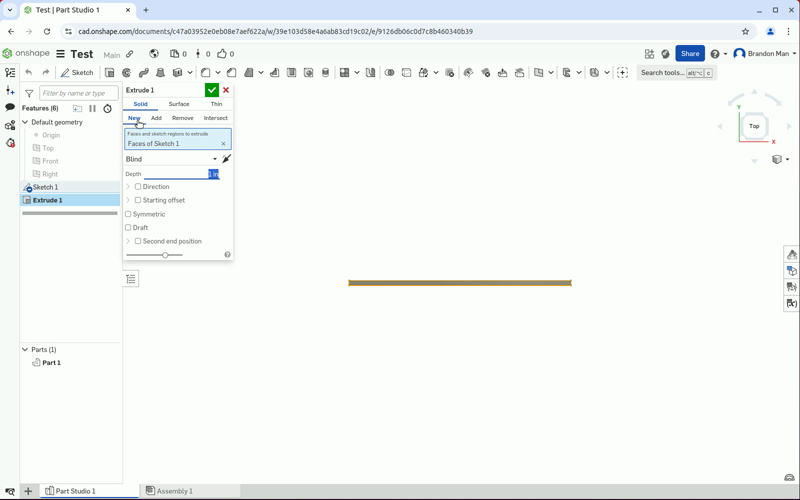
text(0.241)
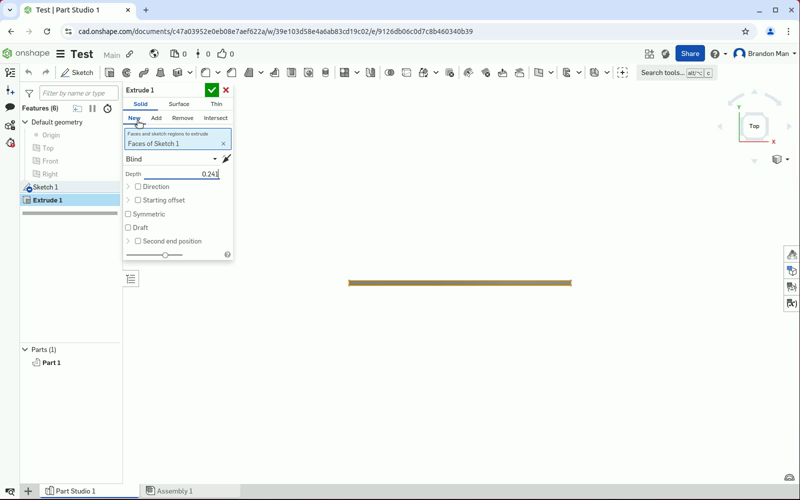
key(enter)
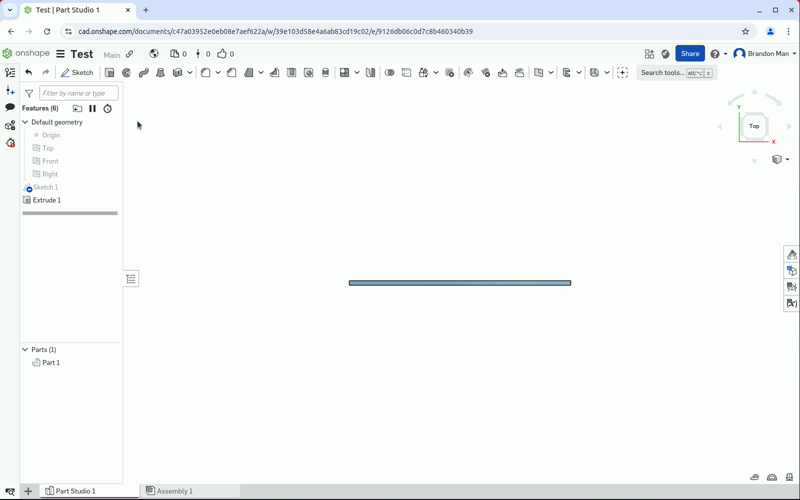
key(shift+h)
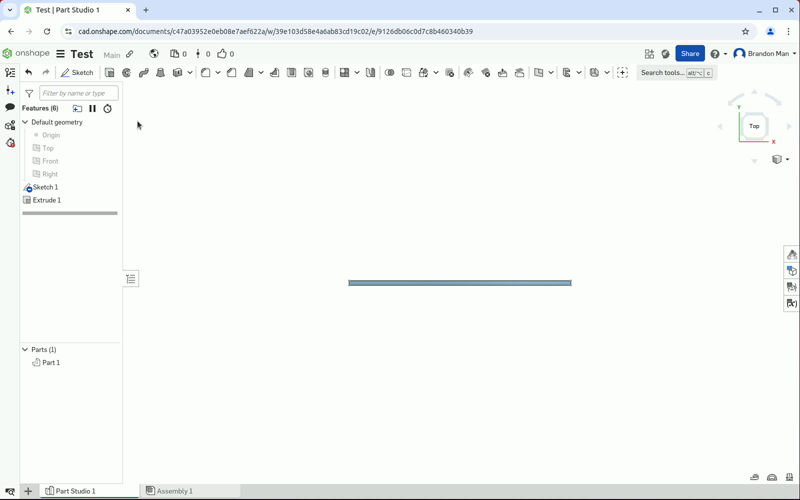
key(shift+h)
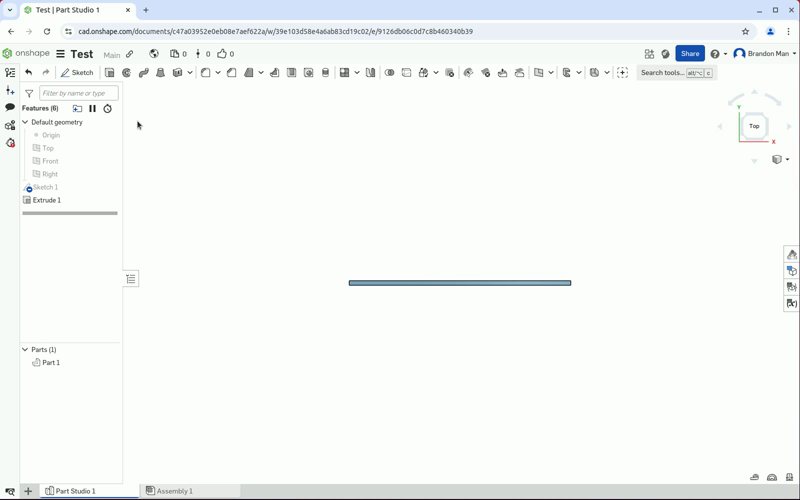
mouse_move(73, 189)
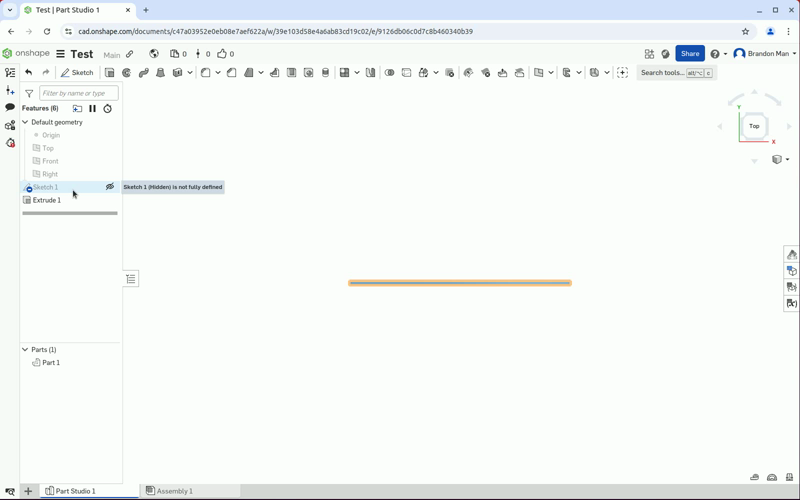
click(73, 189)
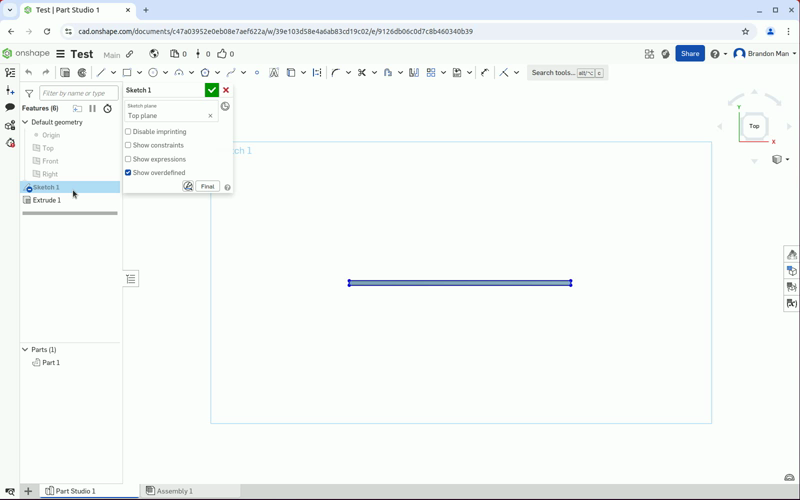
mouse_move(229, 92)
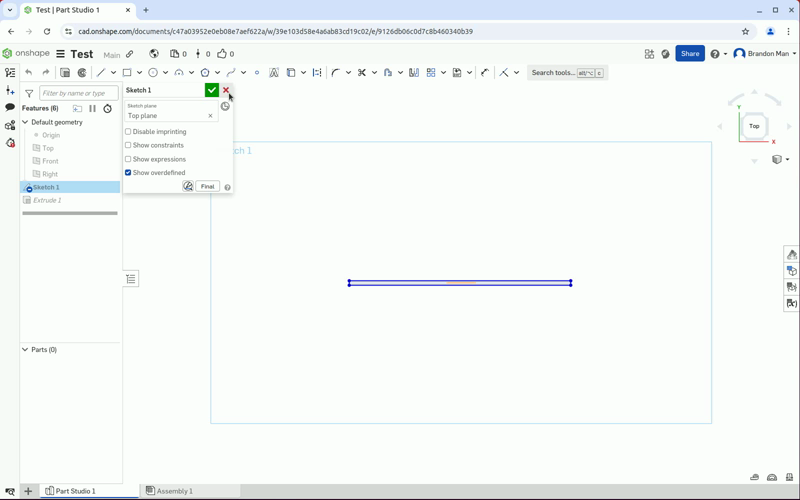
click(229, 92)
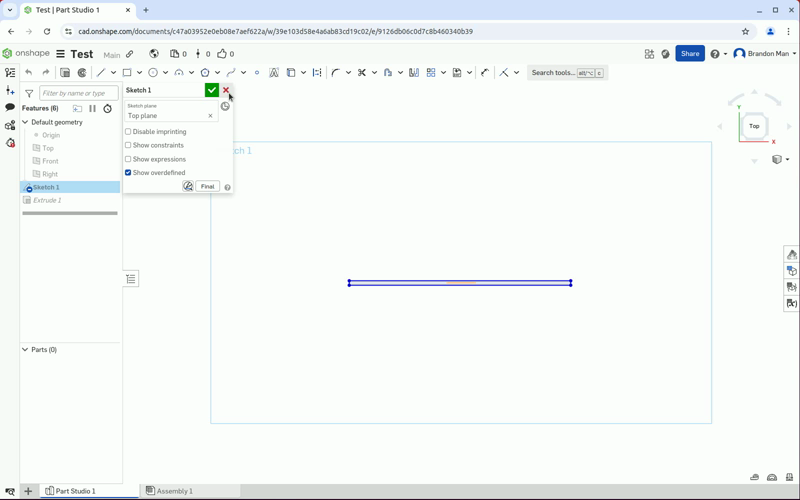
key(shift+s)
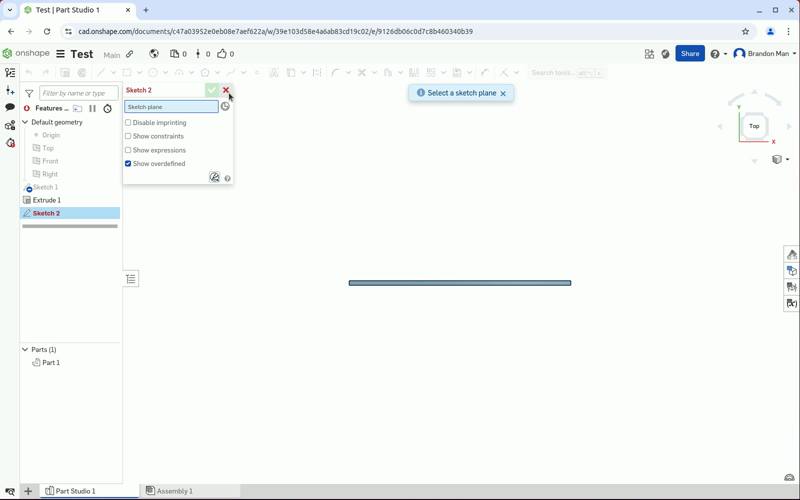
mouse_move(73, 150)
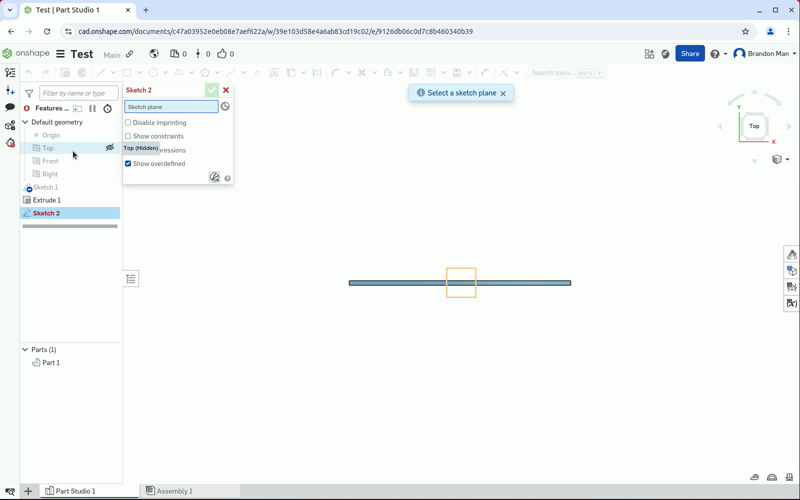
click(73, 150)
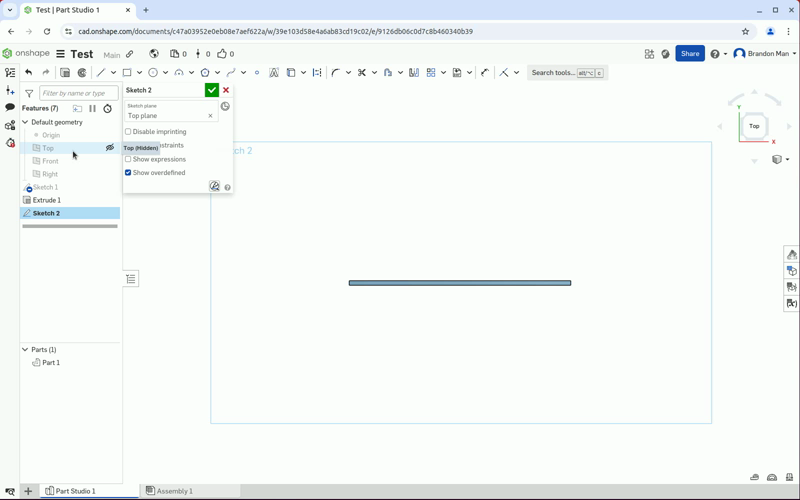
mouse_move(73, 352)
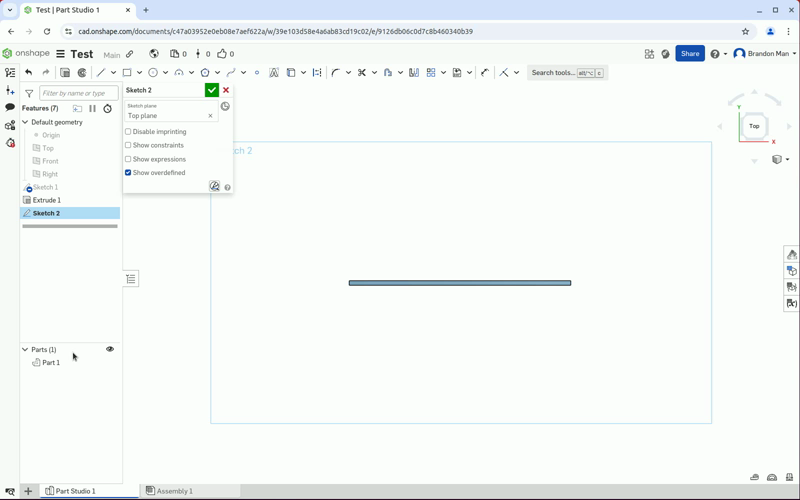
key(y)
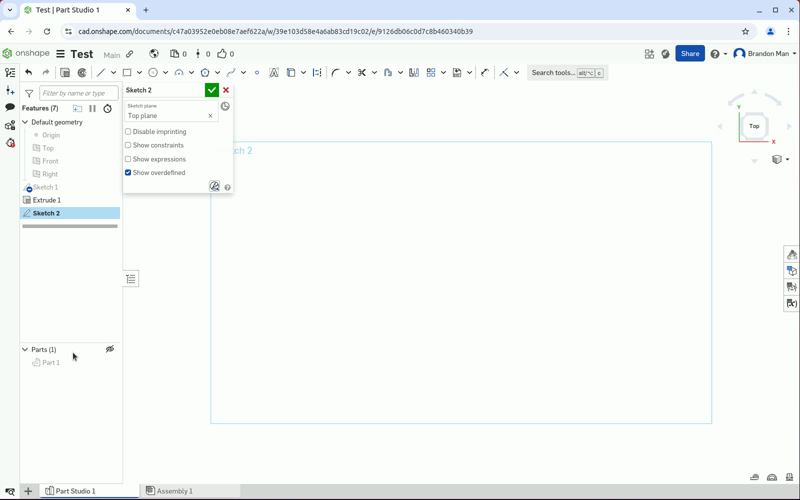
key(l)
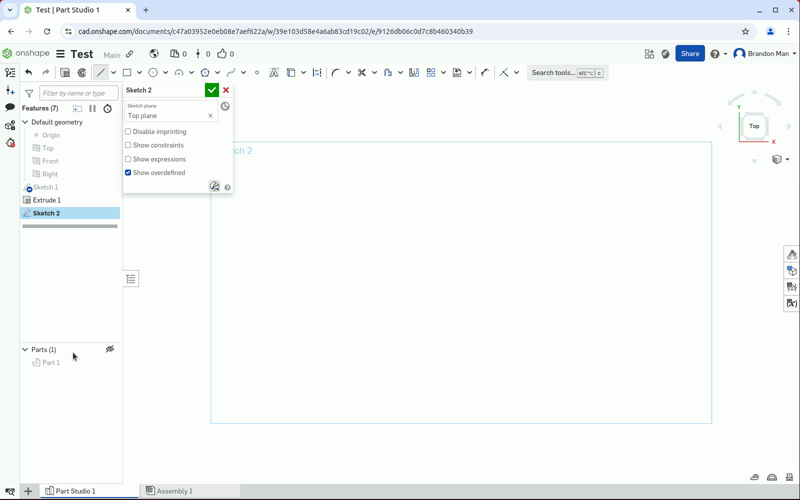
key_down(shift)
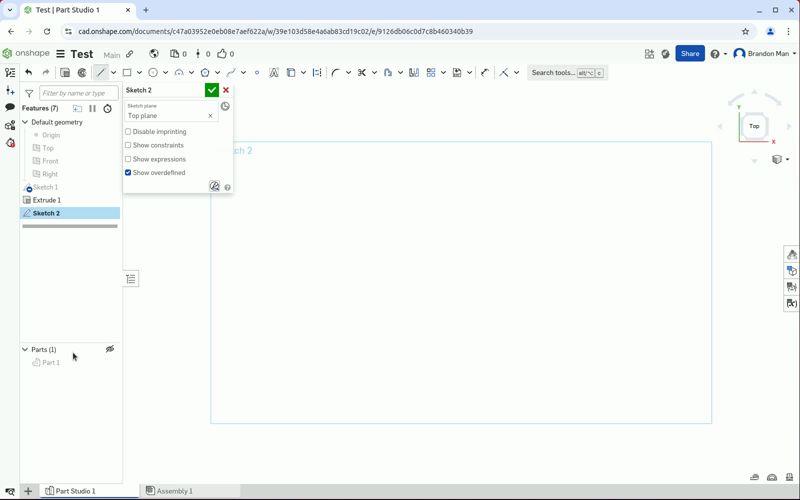
mouse_move(348, 286)
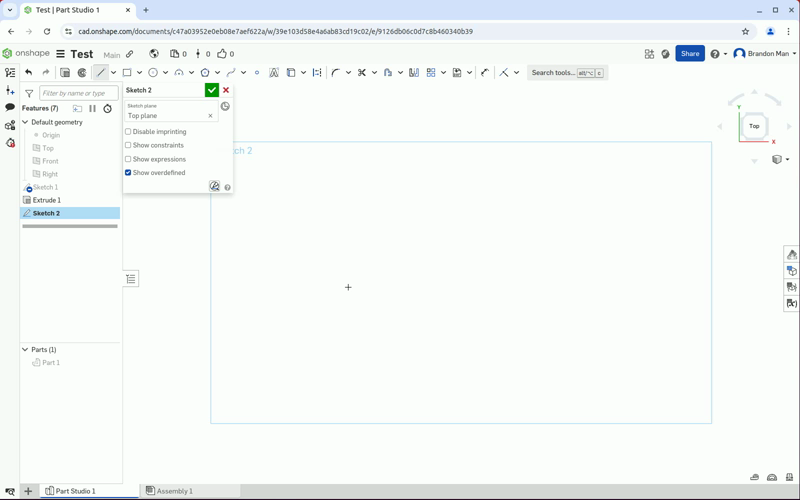
click(348, 286)
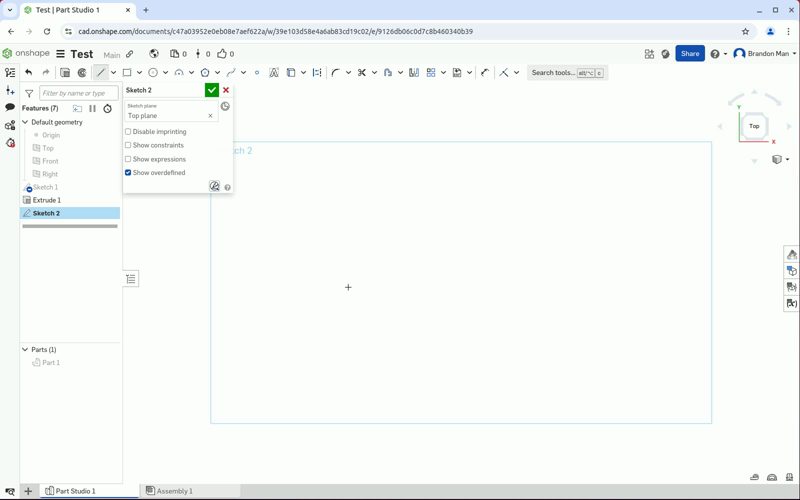
key_up(shift)
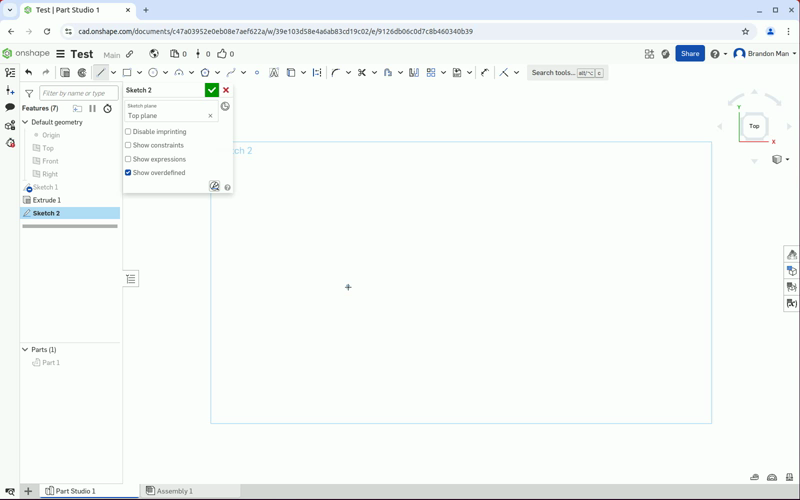
key_down(shift)
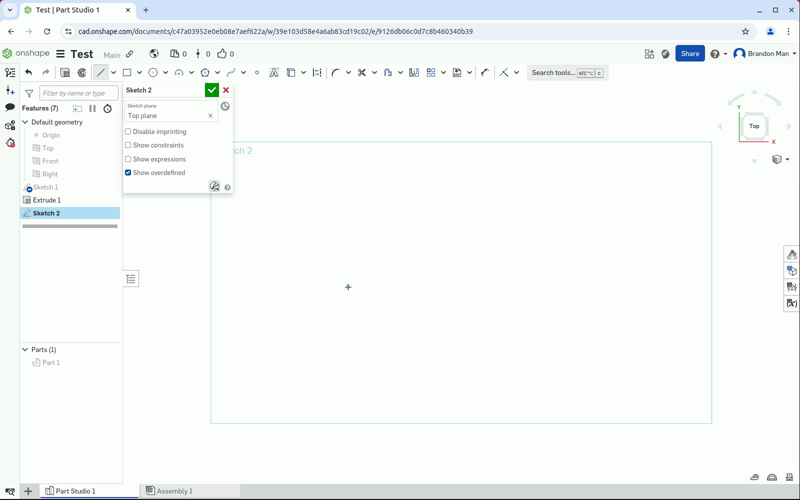
mouse_move(572, 286)
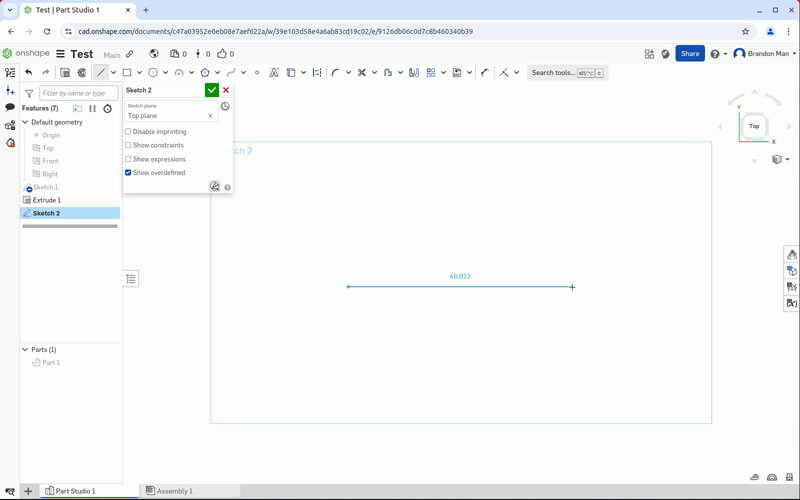
click(572, 286)
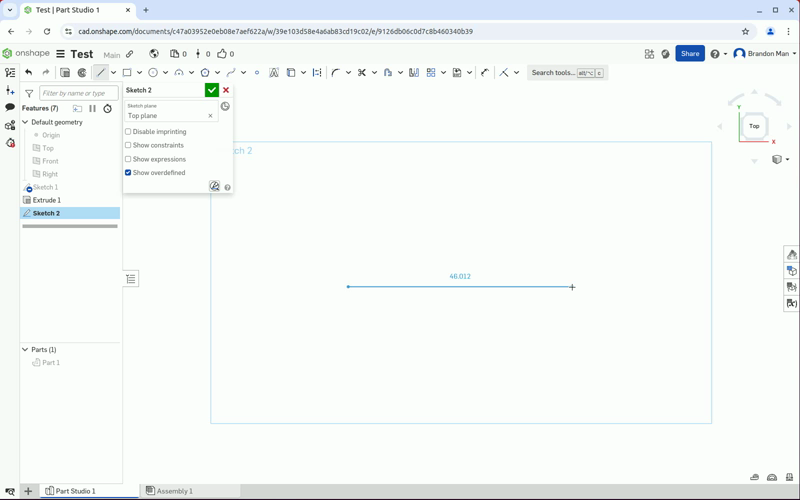
key_up(shift)
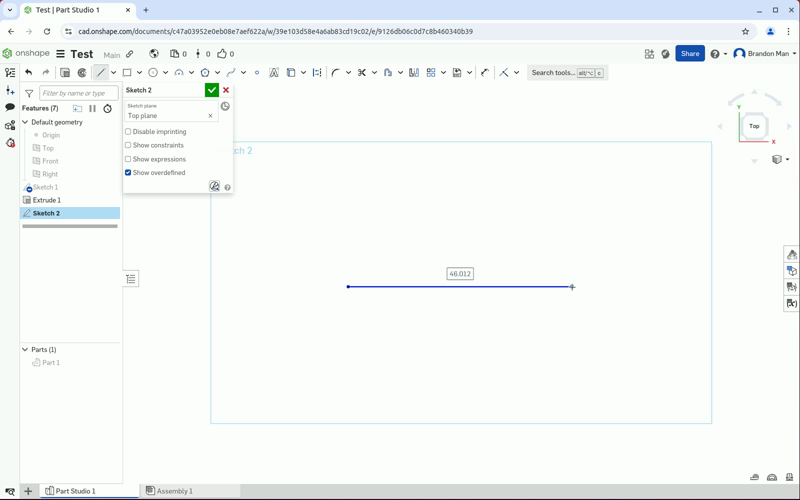
key_down(shift)
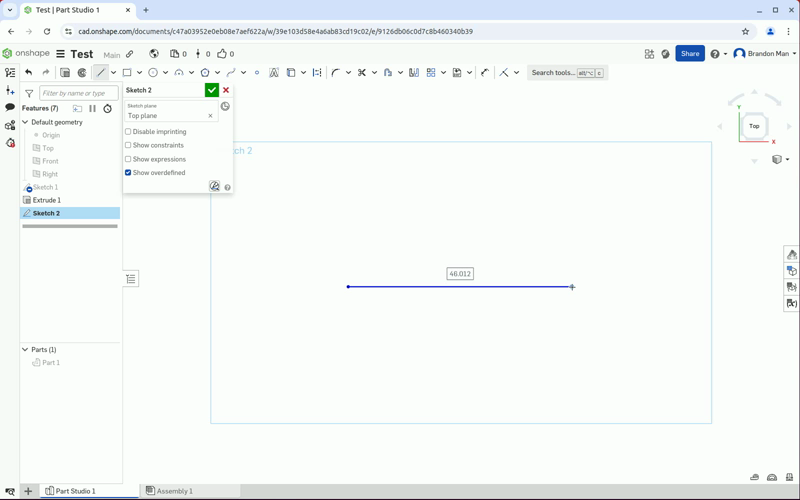
mouse_move(589, 286)
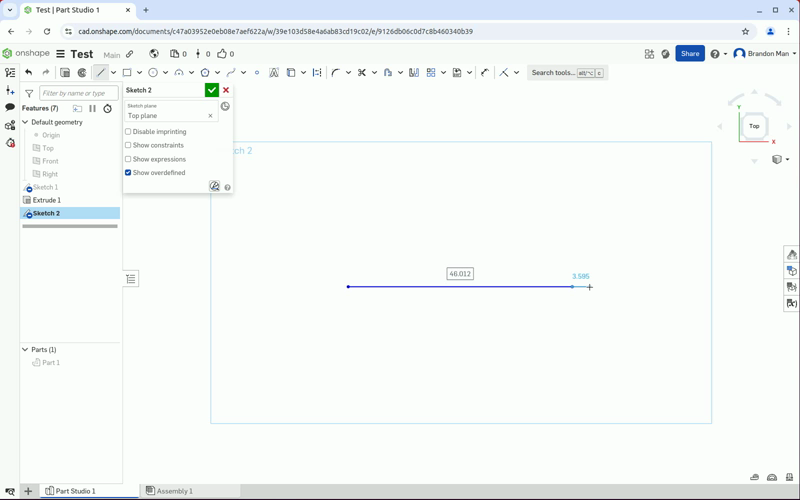
mouse_move(572, 279)
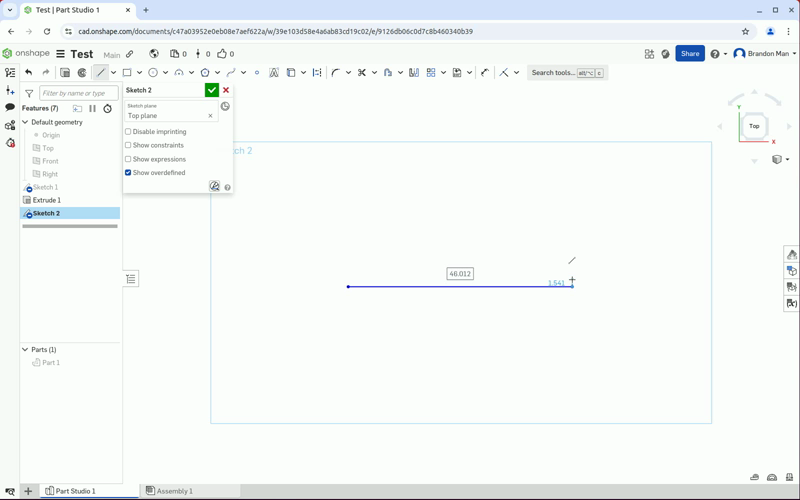
scroll(6)
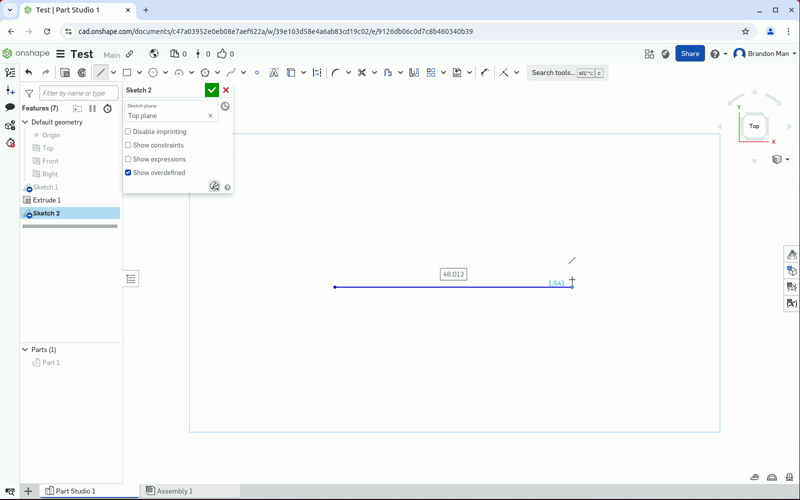
scroll(6)
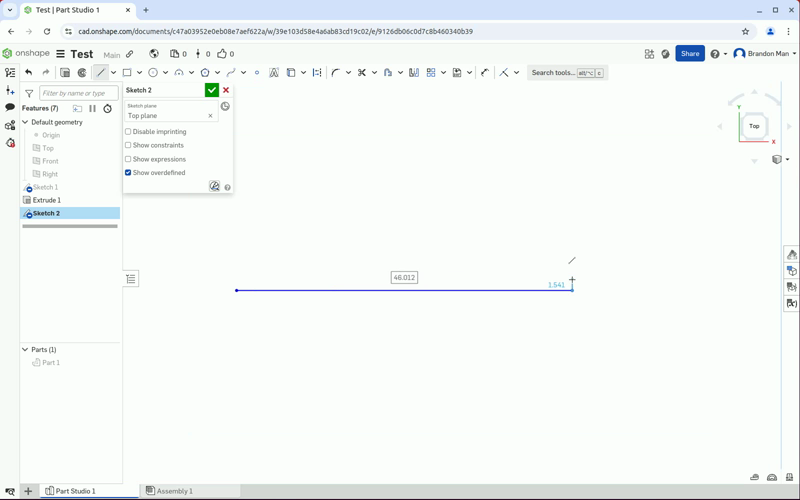
scroll(6)
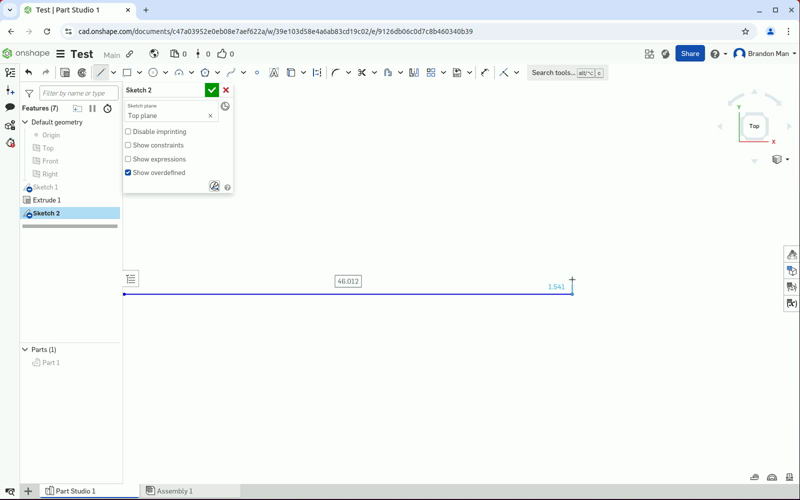
scroll(6)
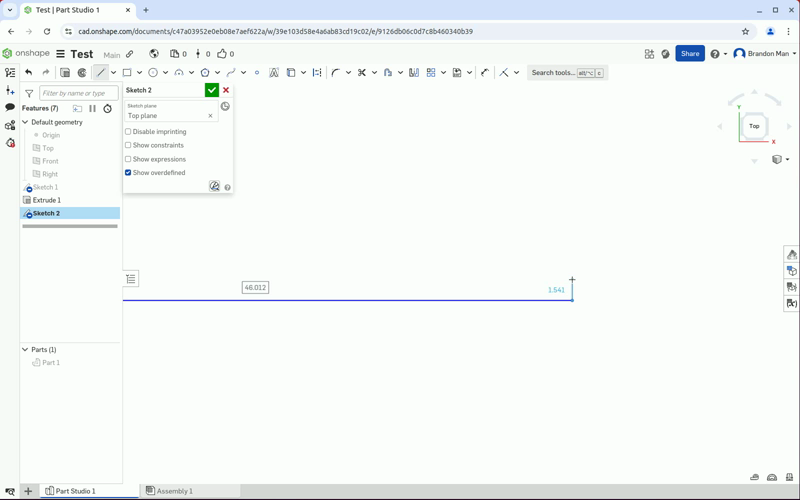
scroll(6)
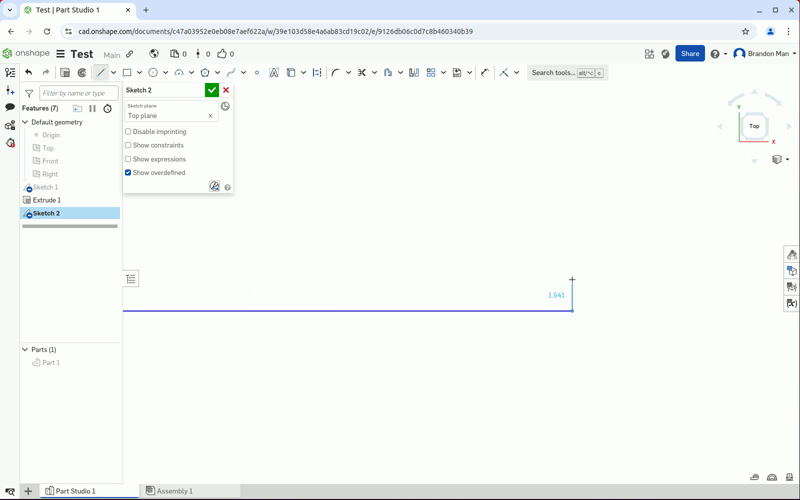
scroll(6)
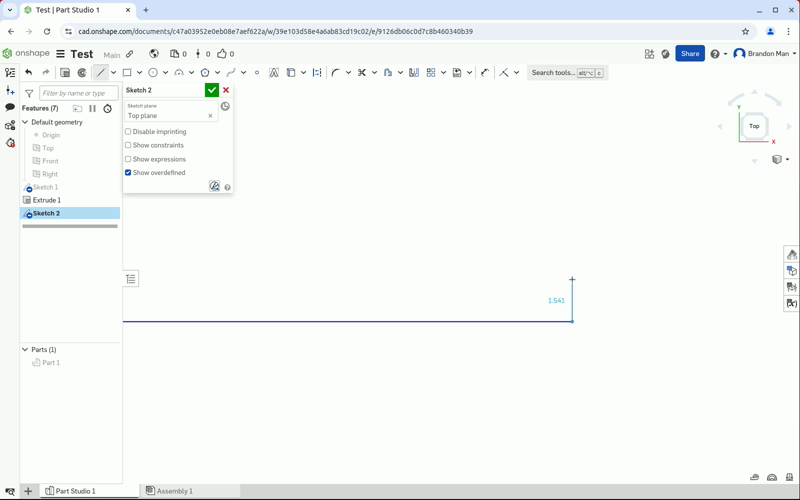
scroll(6)
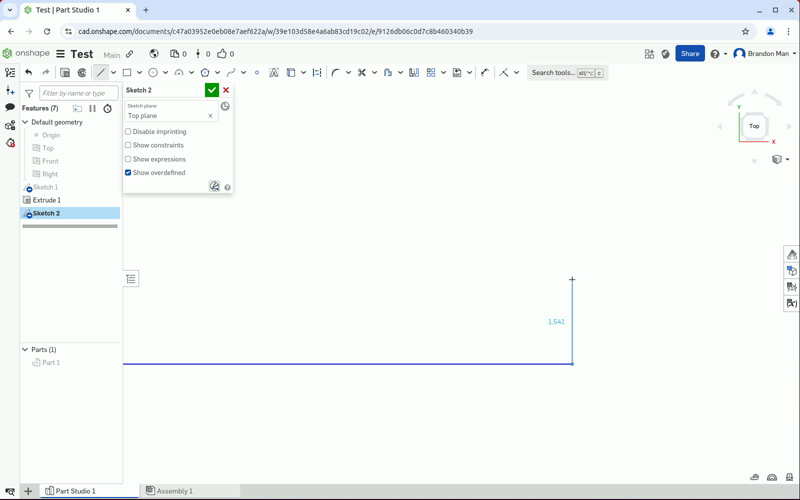
click(572, 279)
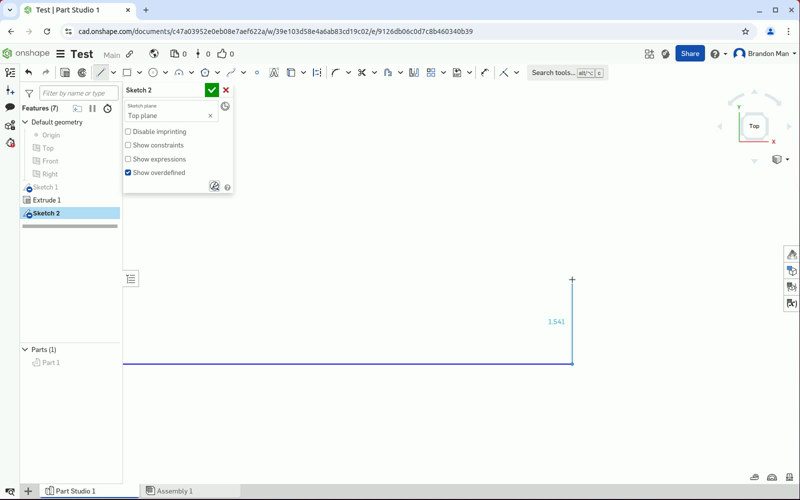
scroll(-6)
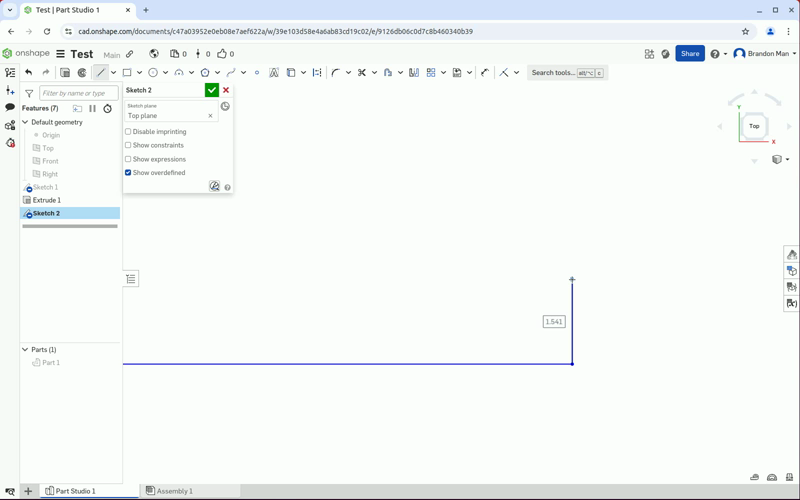
scroll(-6)
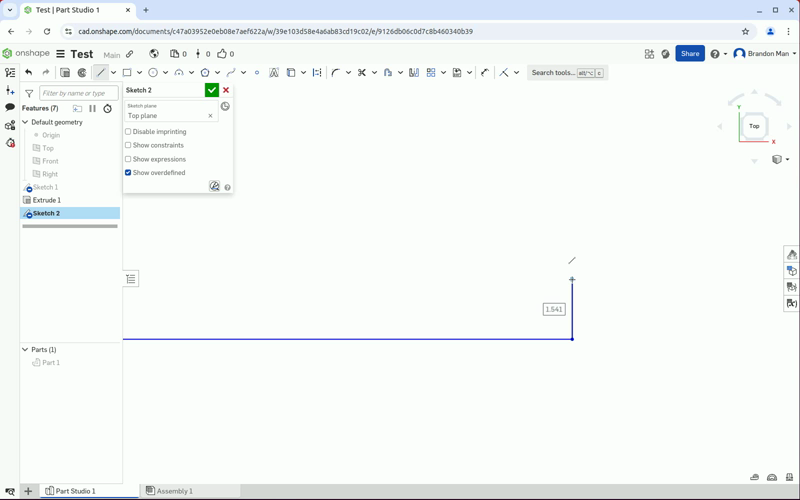
scroll(-6)
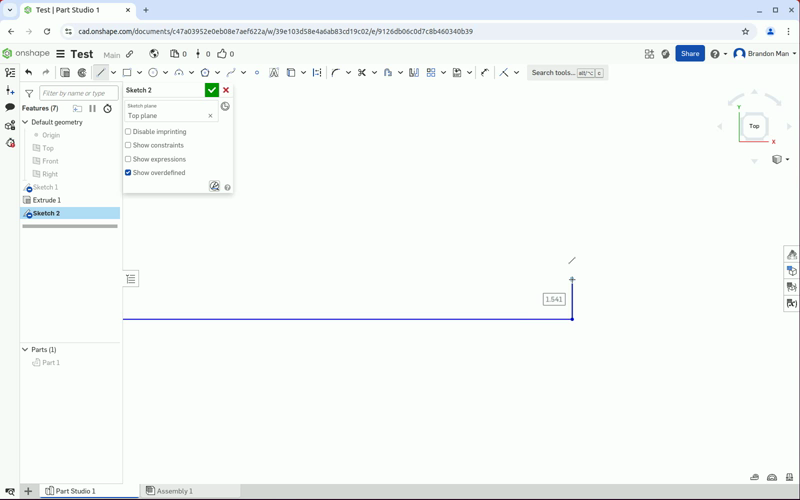
scroll(-6)
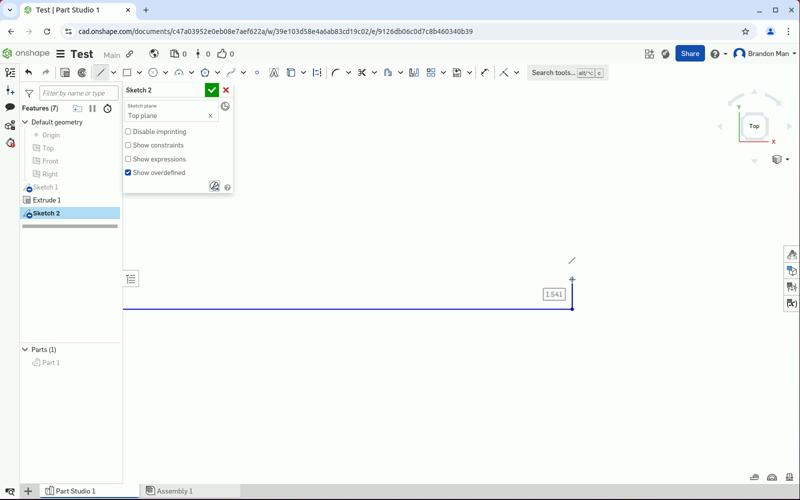
scroll(-6)
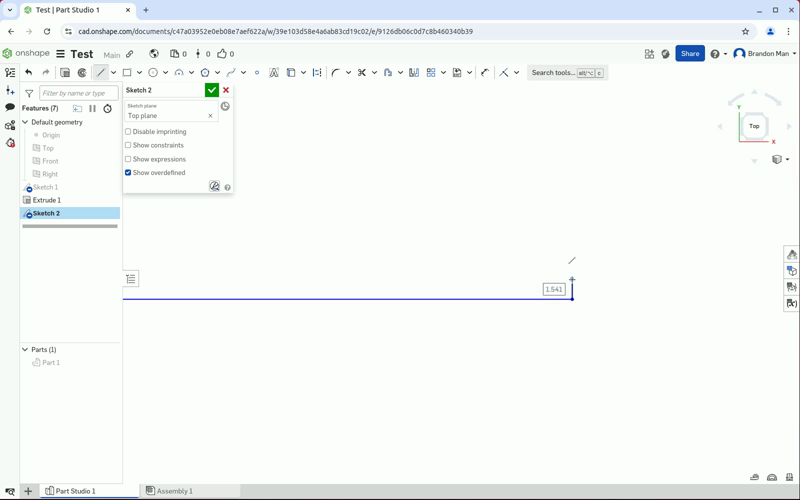
scroll(-6)
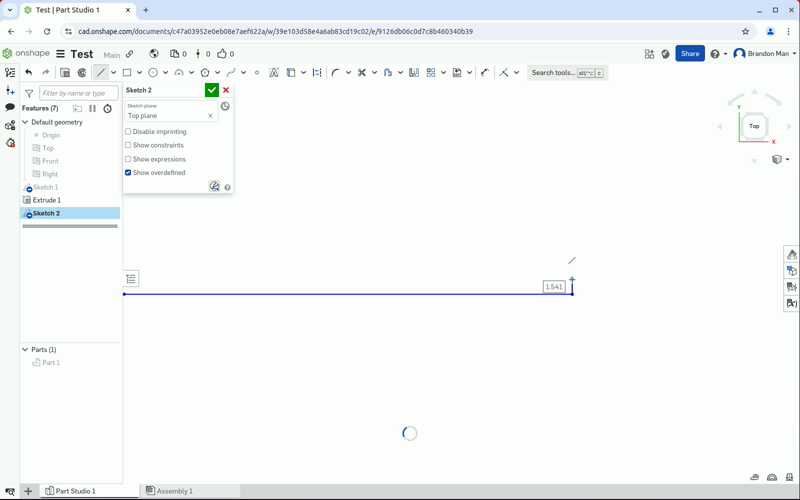
scroll(-6)
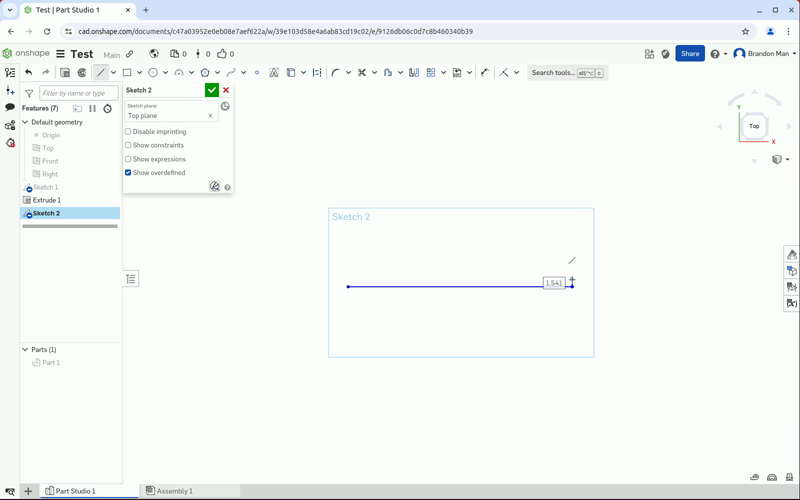
key_up(shift)
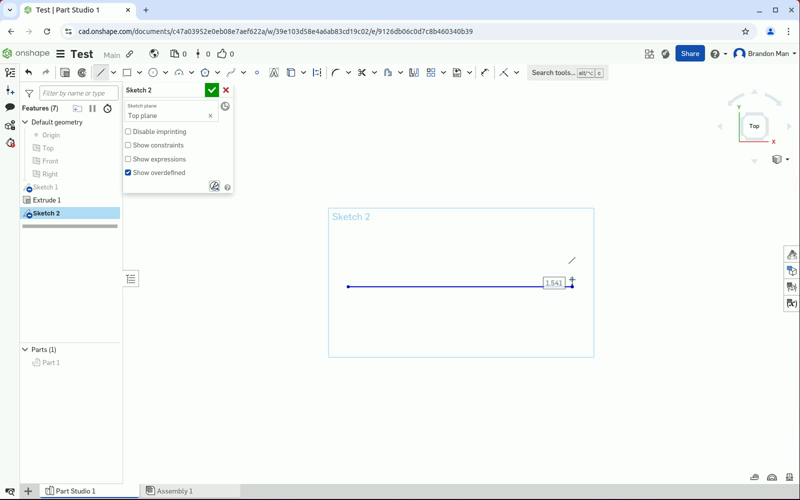
key_down(shift)
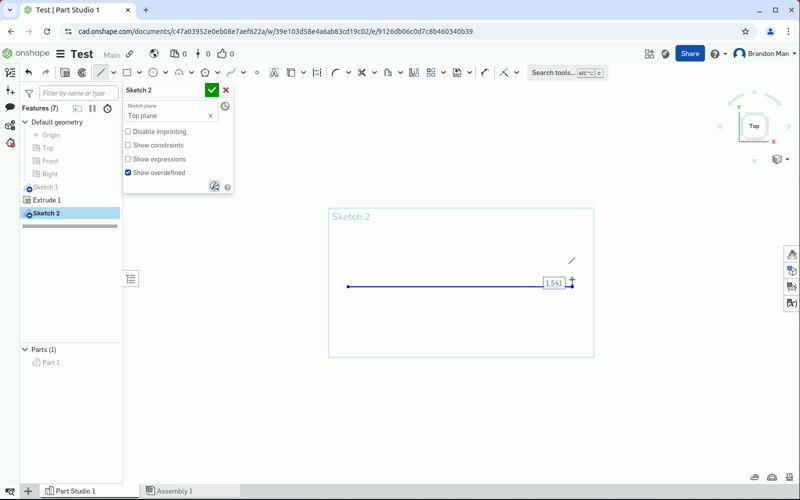
mouse_move(348, 279)
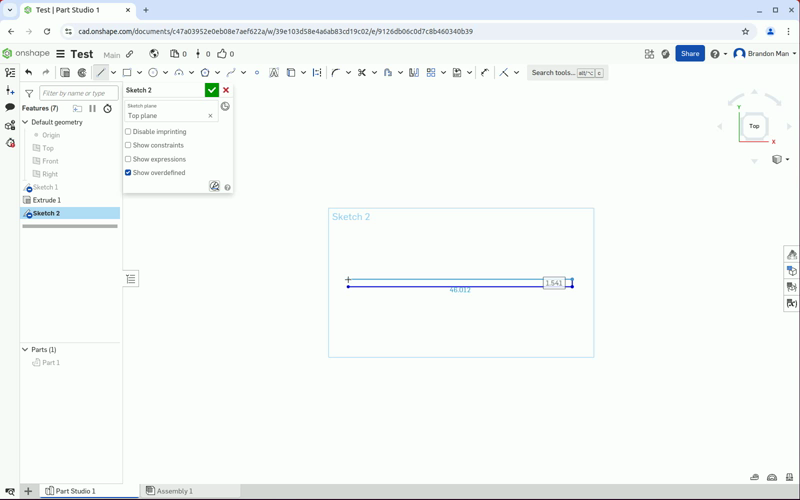
click(348, 279)
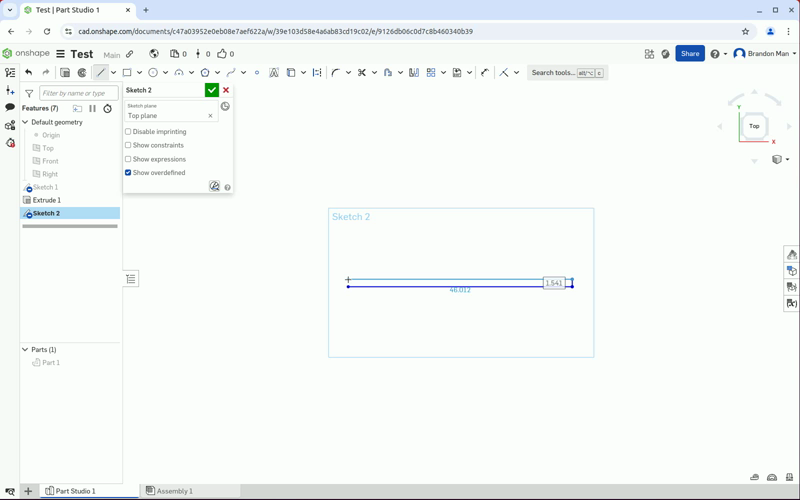
key_up(shift)
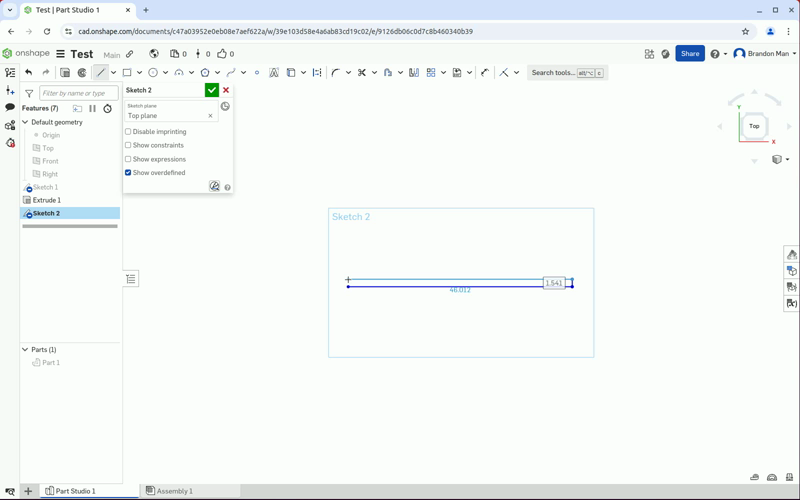
mouse_move(378, 279)
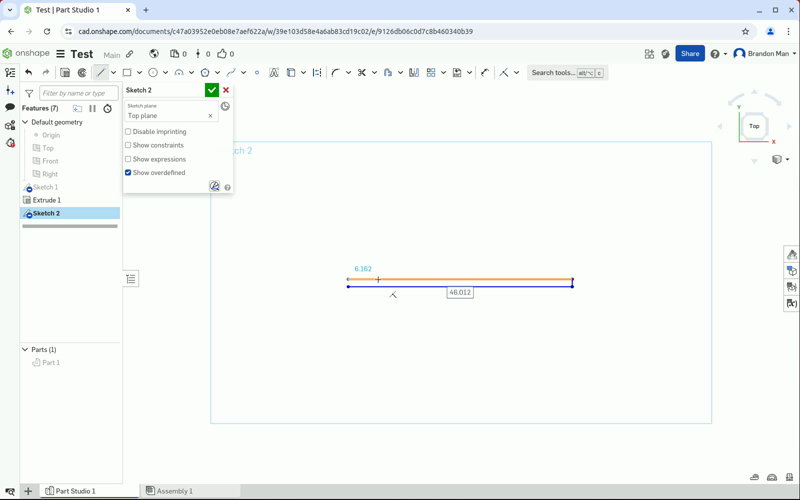
key_down(shift)
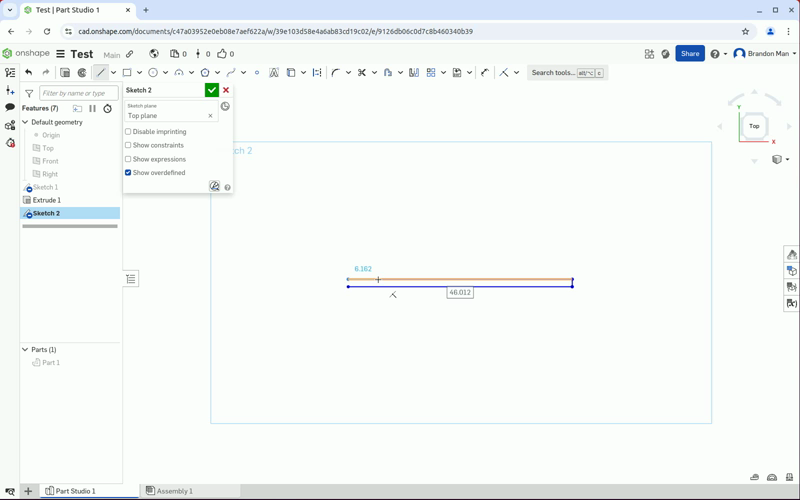
mouse_move(348, 286)
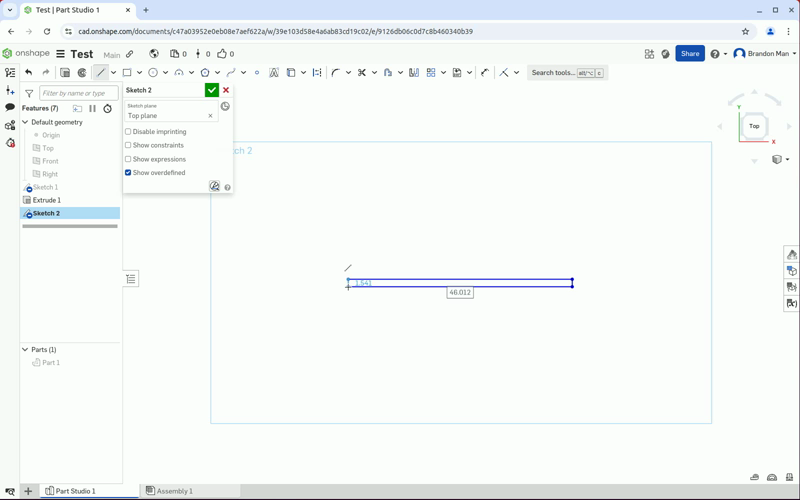
scroll(6)
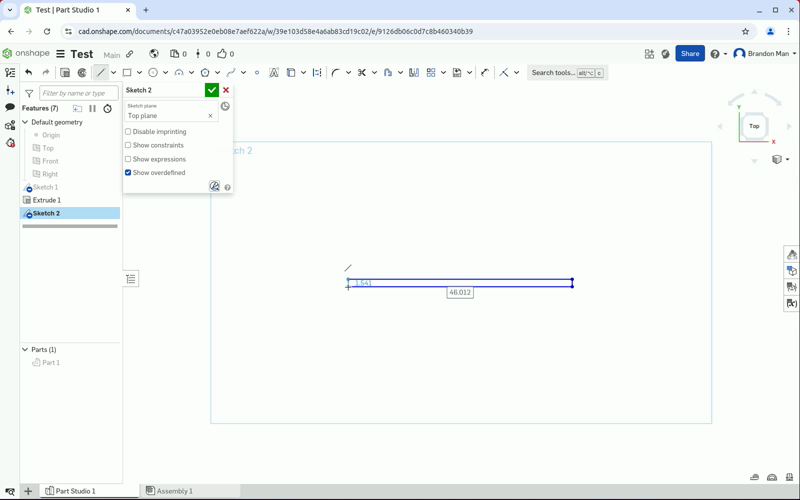
scroll(6)
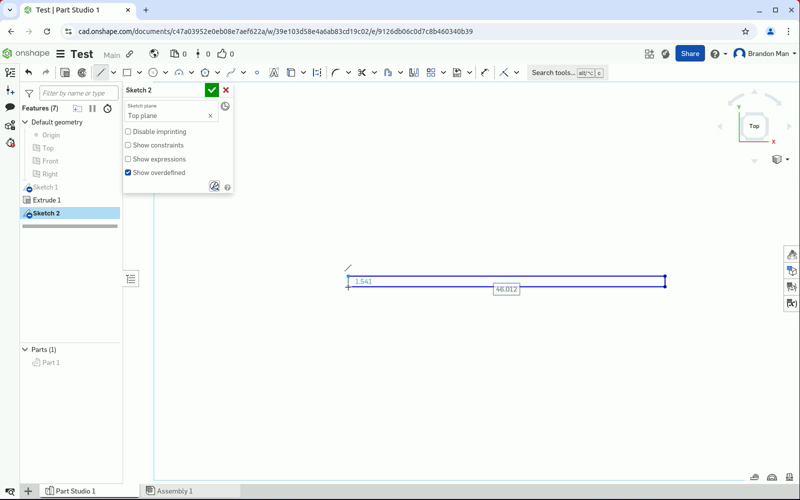
scroll(6)
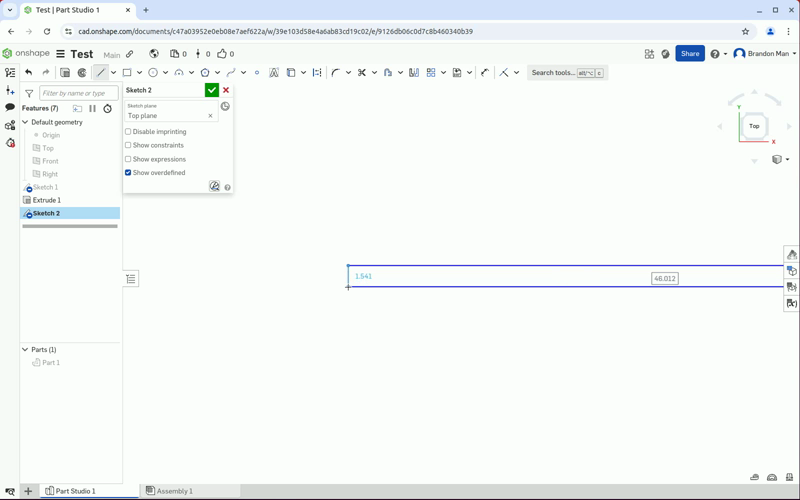
scroll(6)
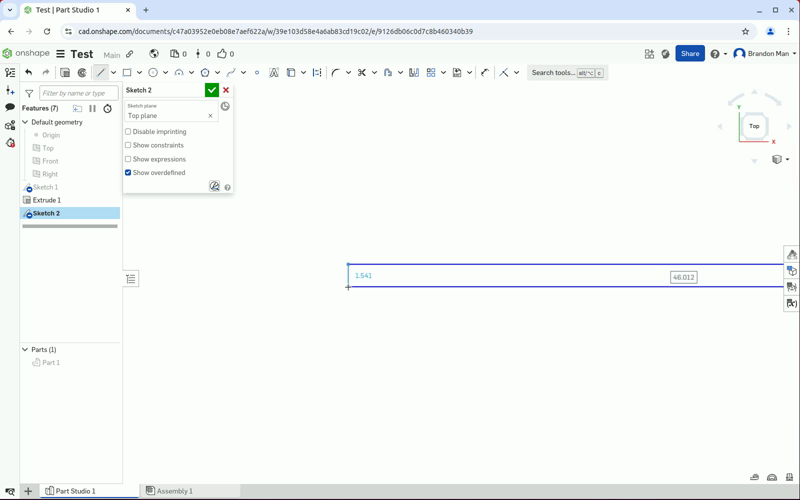
scroll(6)
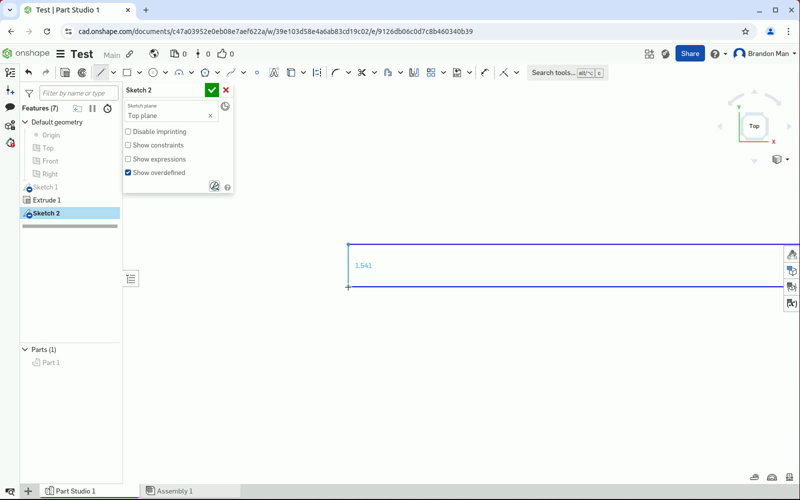
scroll(6)
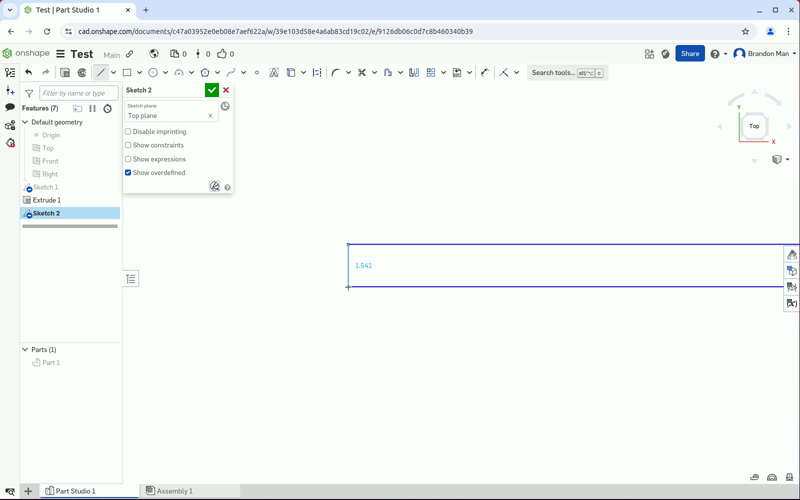
scroll(6)
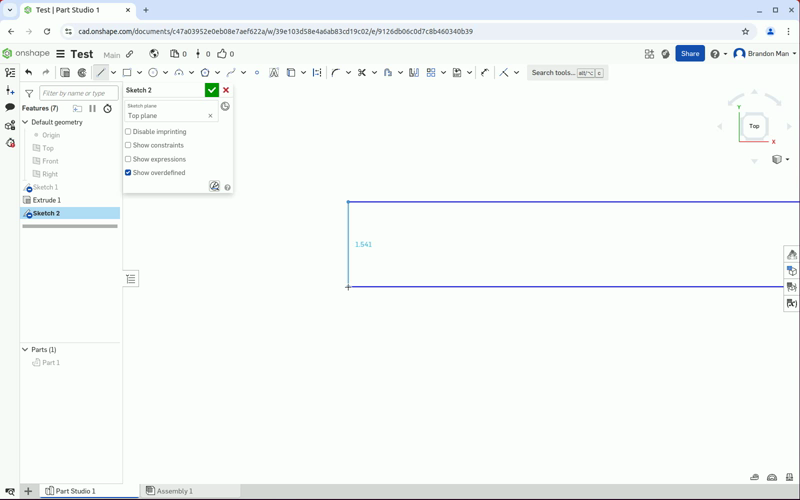
key_up(shift)
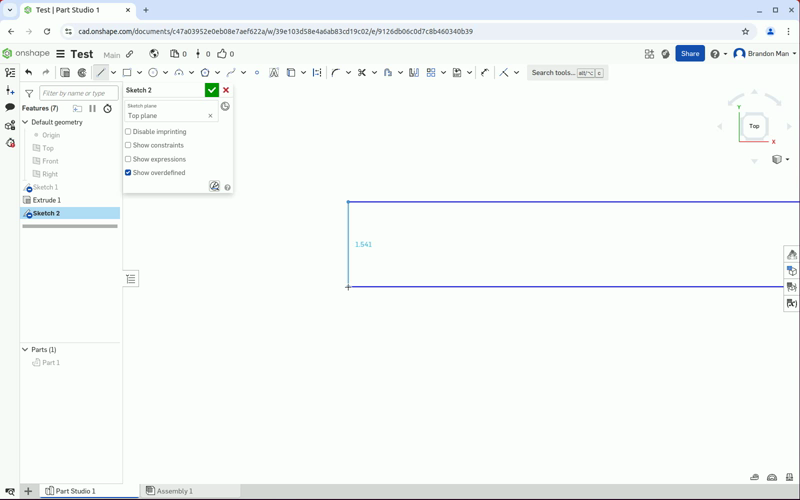
click(348, 286)
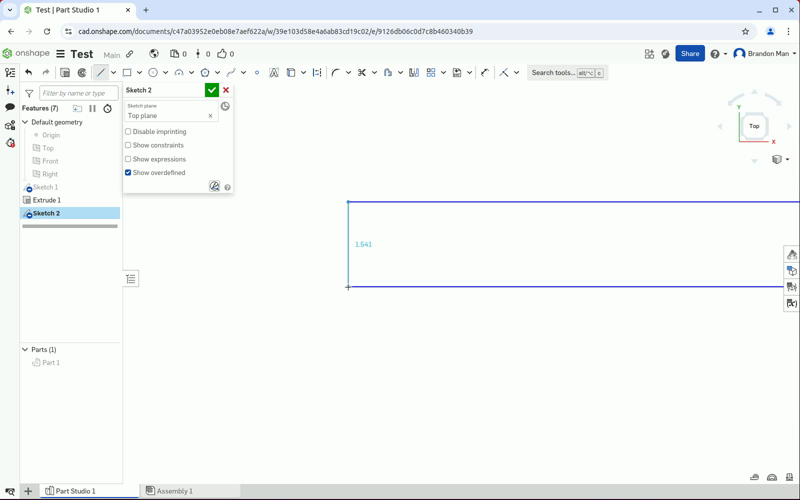
scroll(-6)
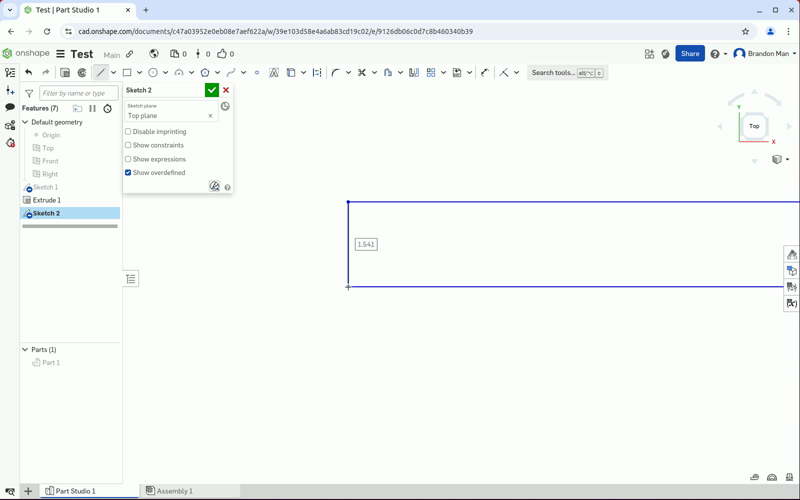
scroll(-6)
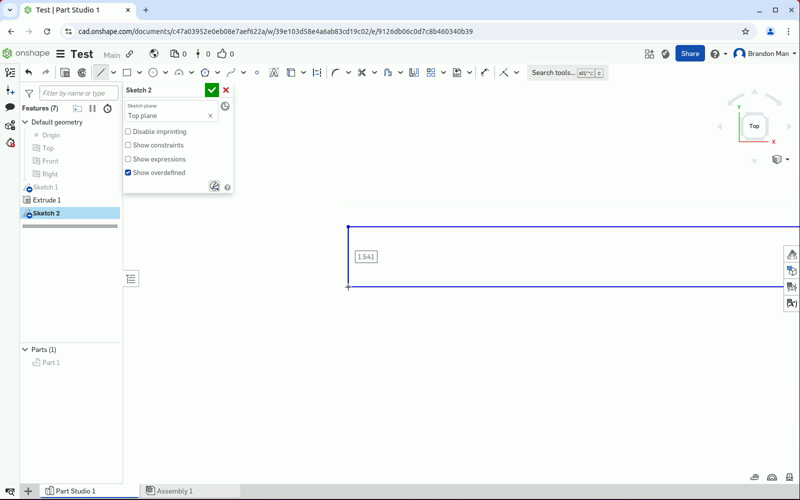
scroll(-6)
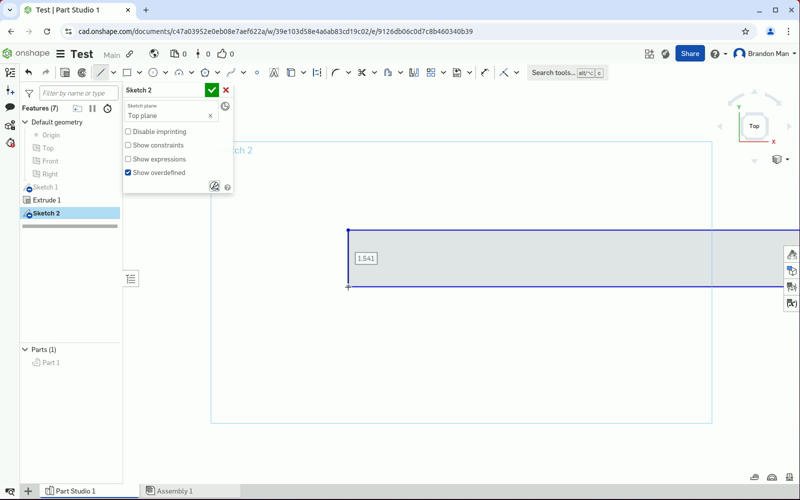
scroll(-6)
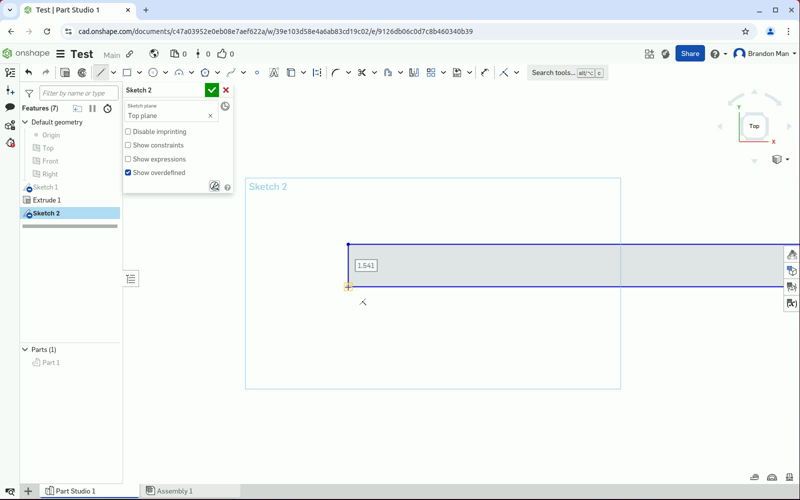
scroll(-6)
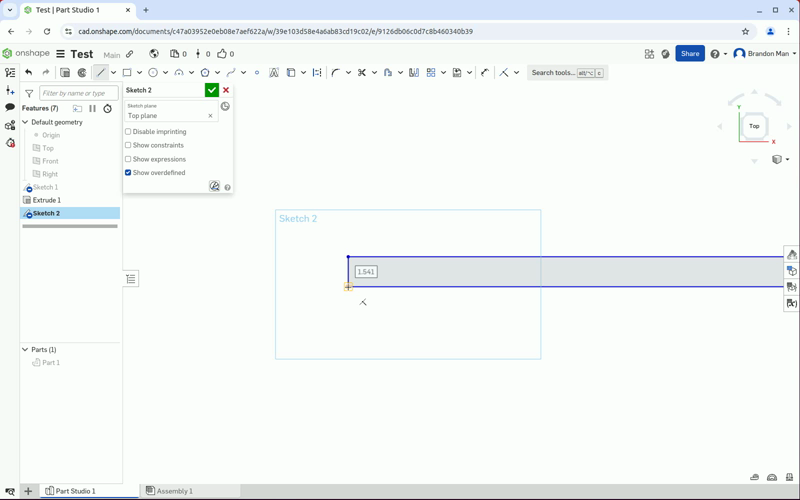
scroll(-6)
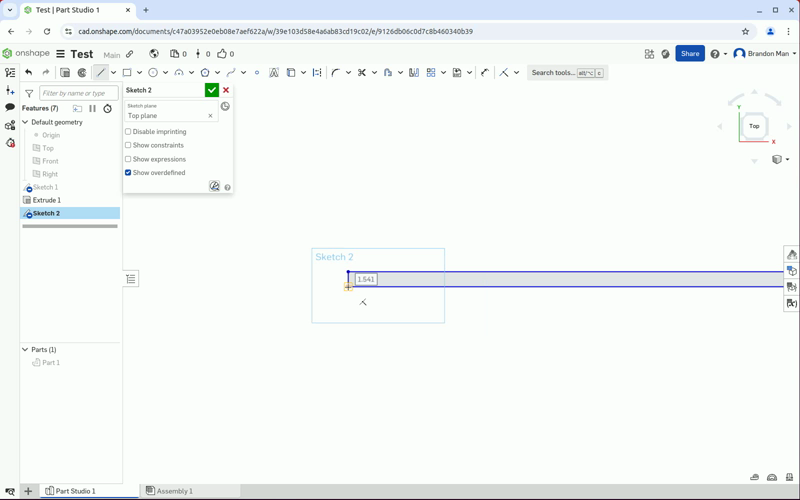
scroll(-6)
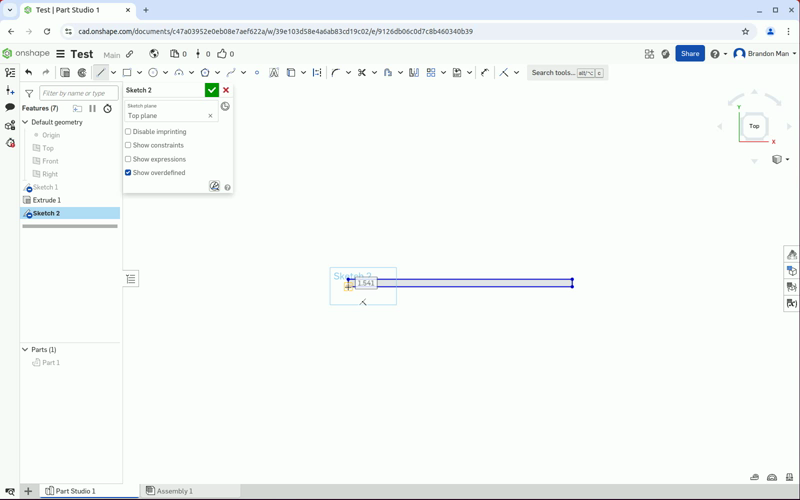
key(esc)
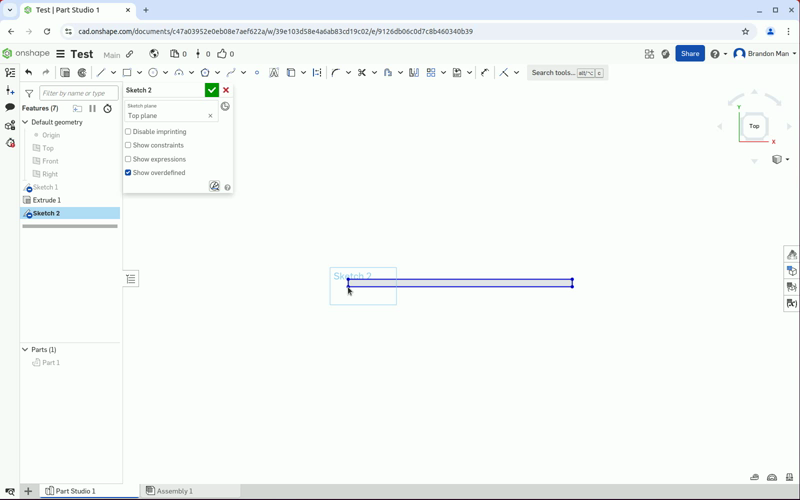
key(l)
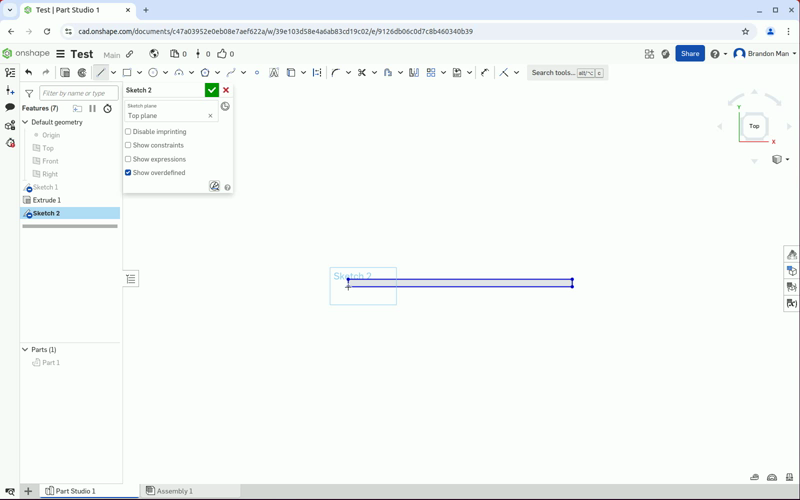
key_down(shift)
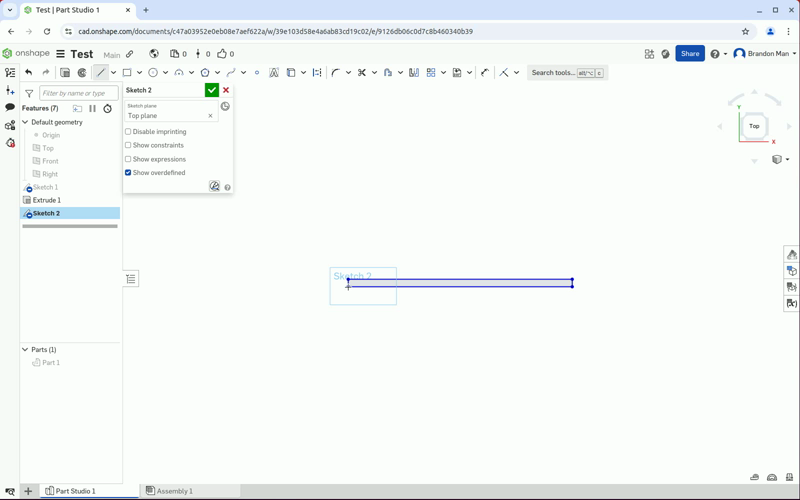
mouse_move(350, 284)
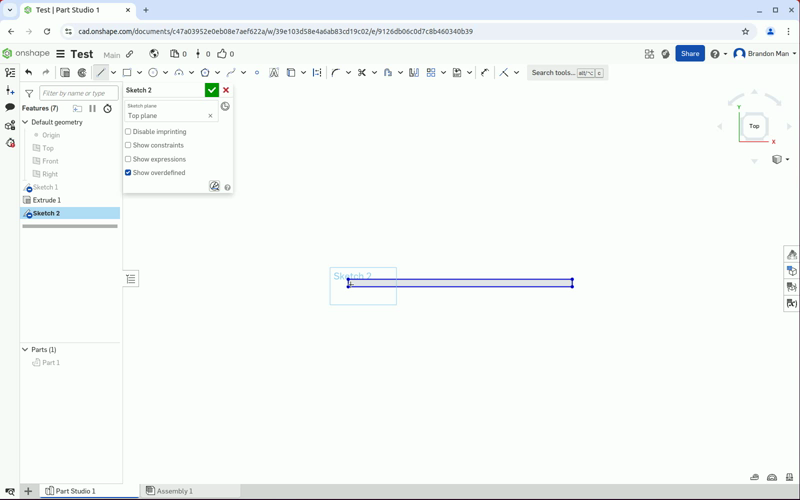
scroll(6)
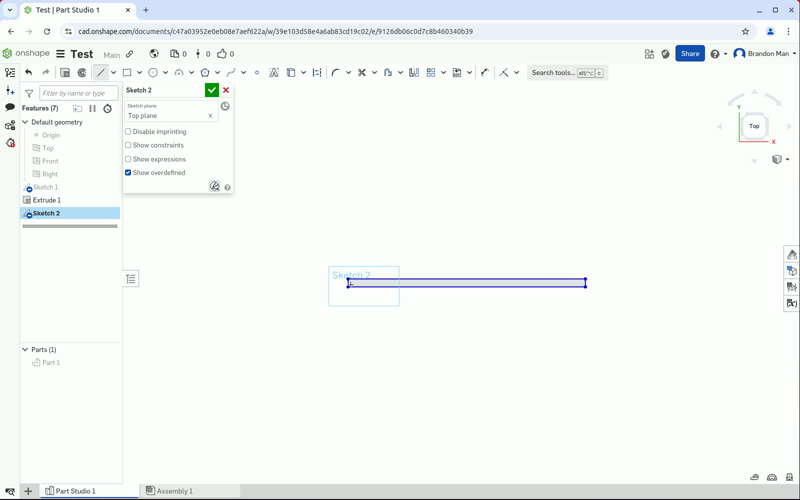
scroll(6)
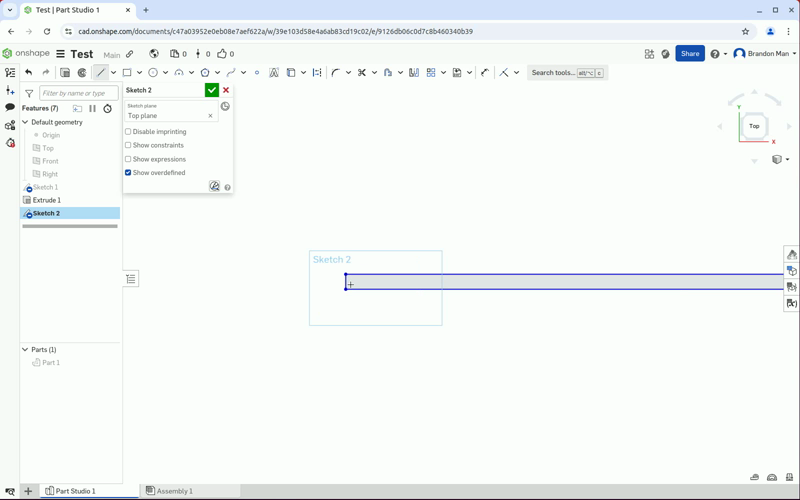
scroll(6)
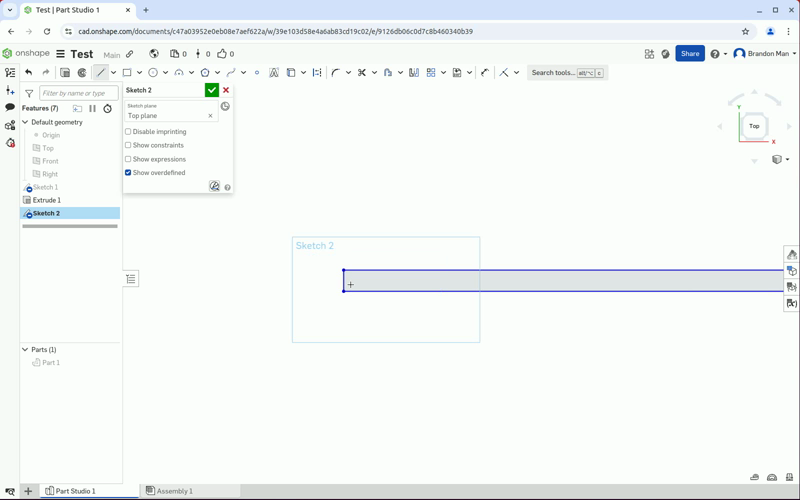
scroll(6)
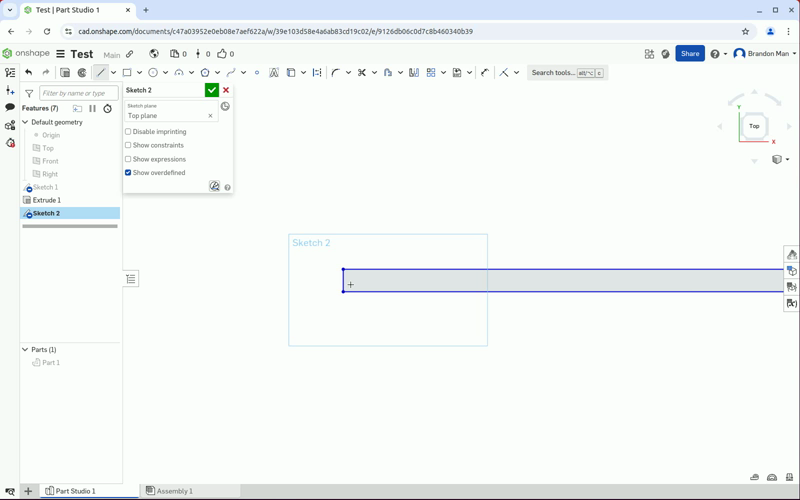
scroll(6)
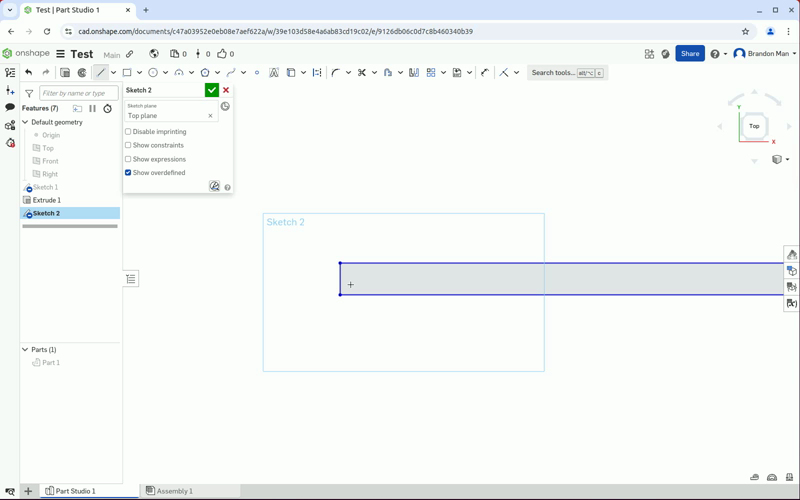
scroll(6)
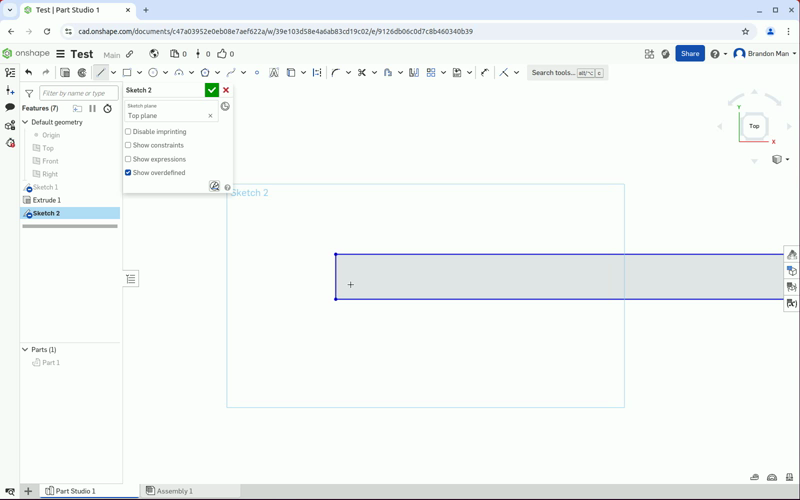
scroll(6)
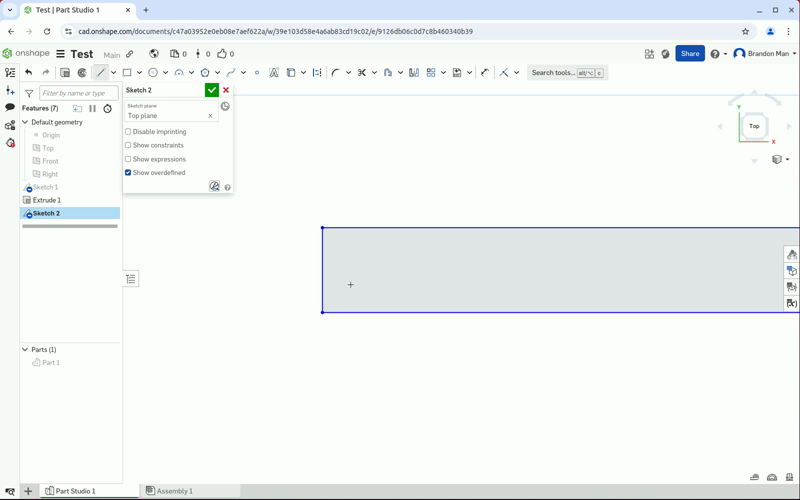
click(350, 284)
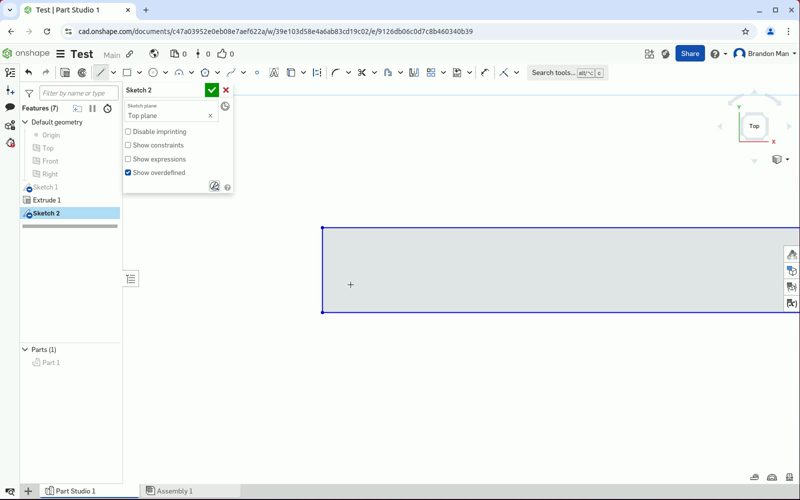
scroll(-6)
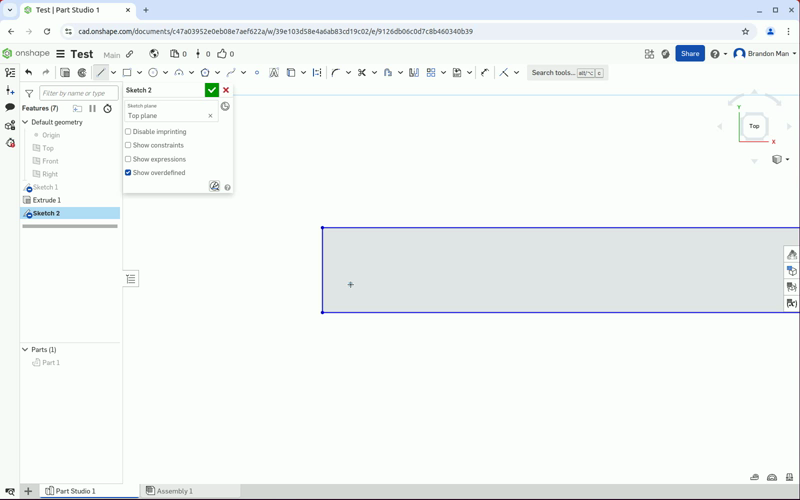
scroll(-6)
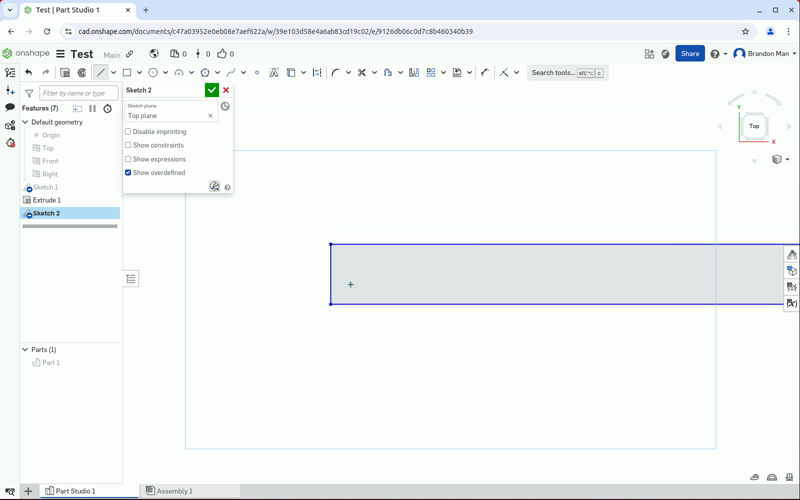
scroll(-6)
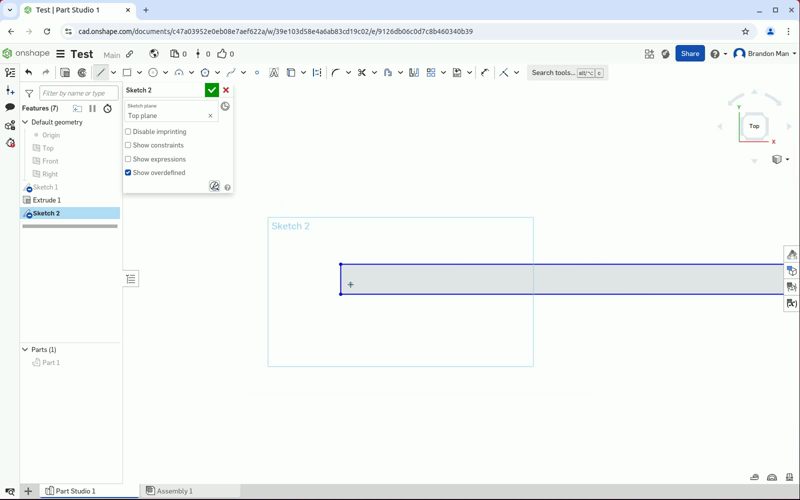
scroll(-6)
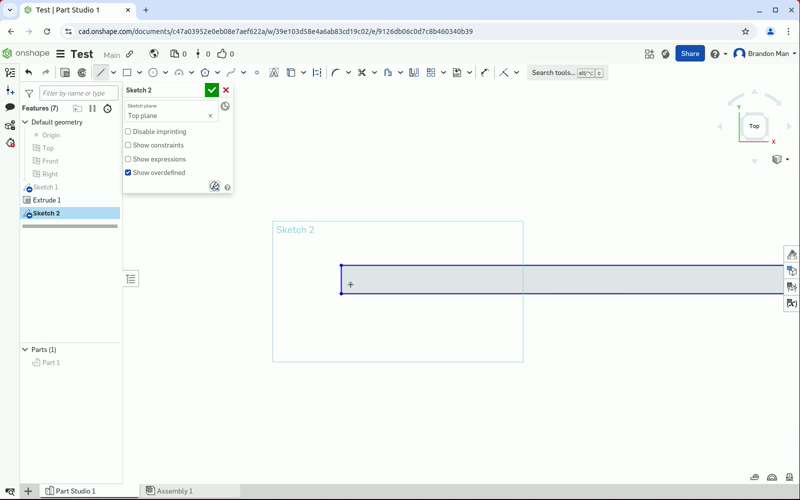
scroll(-6)
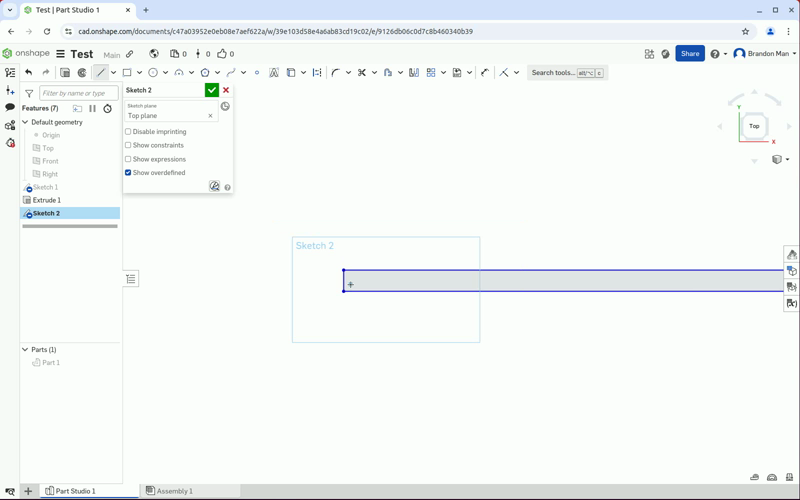
scroll(-6)
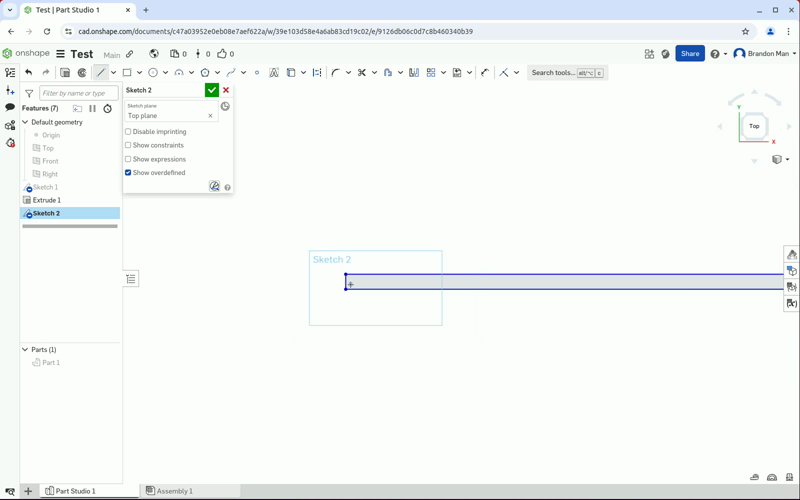
scroll(-6)
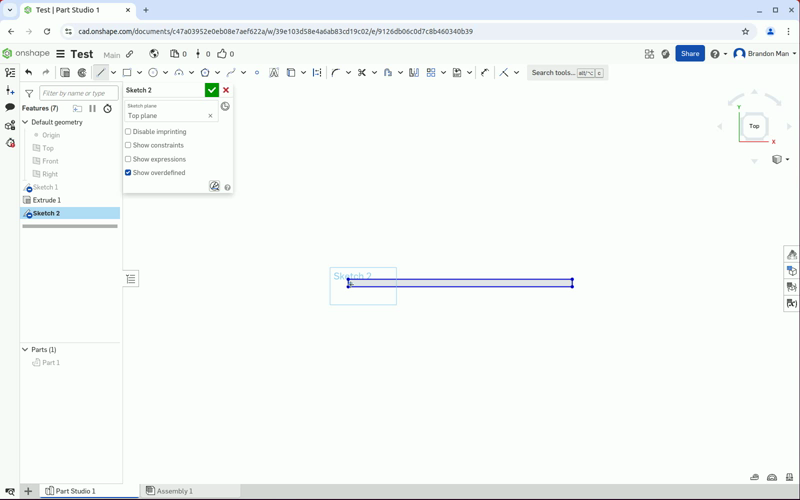
key_up(shift)
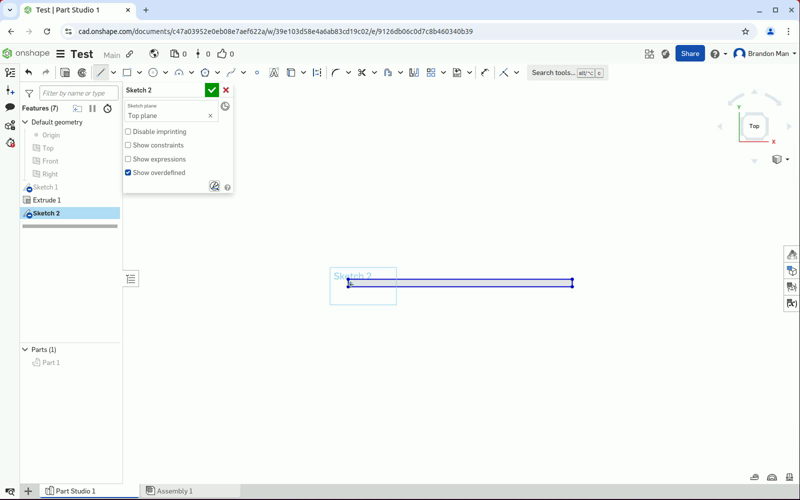
key_down(shift)
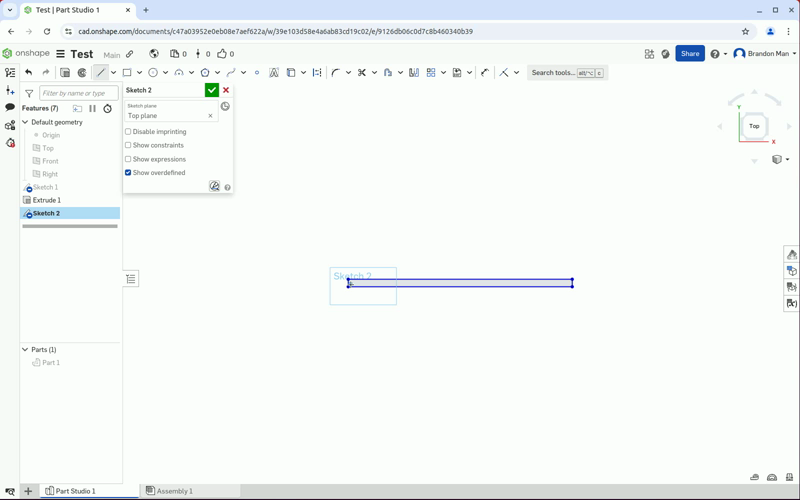
mouse_move(569, 284)
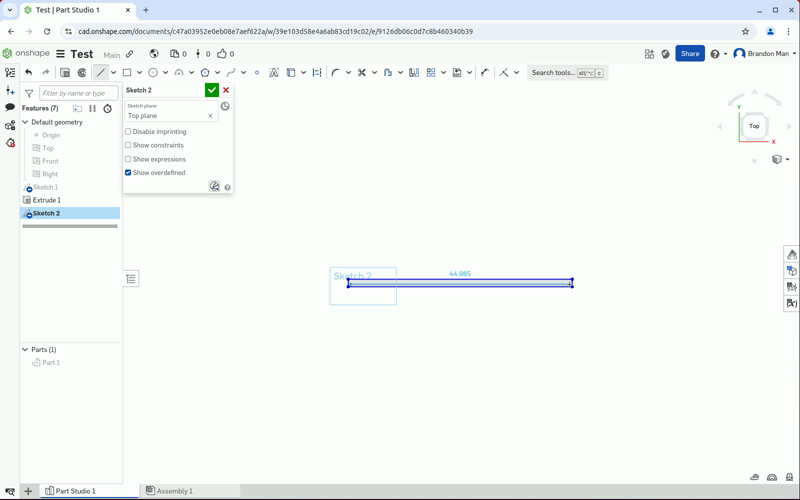
scroll(6)
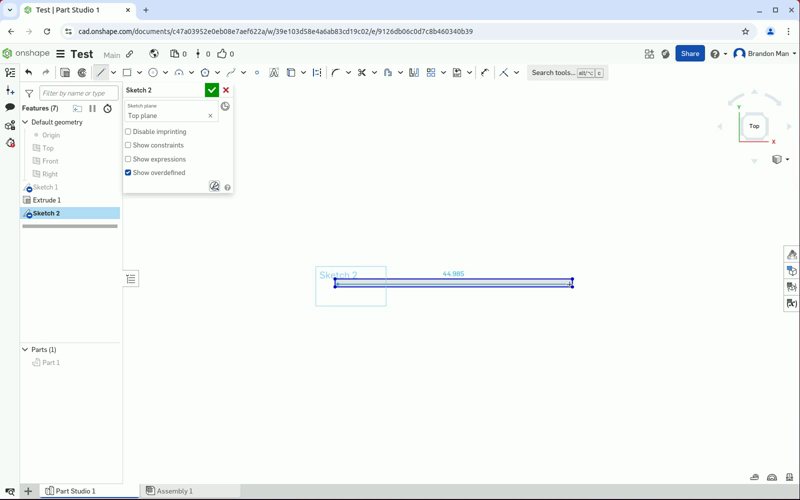
scroll(6)
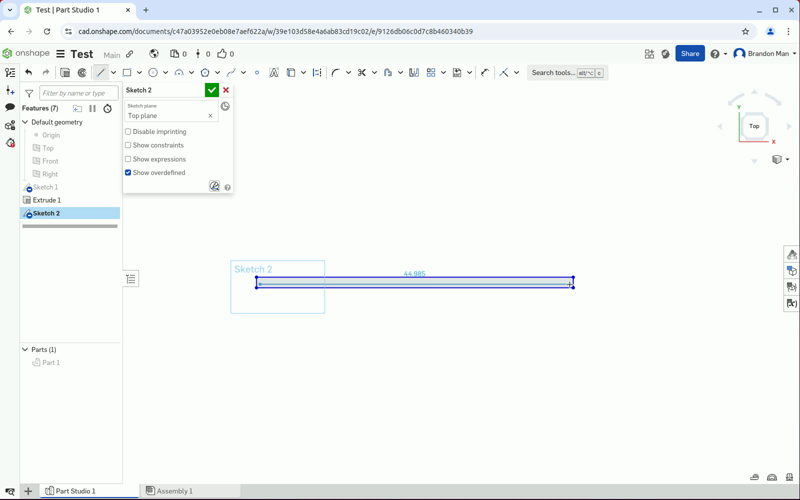
scroll(6)
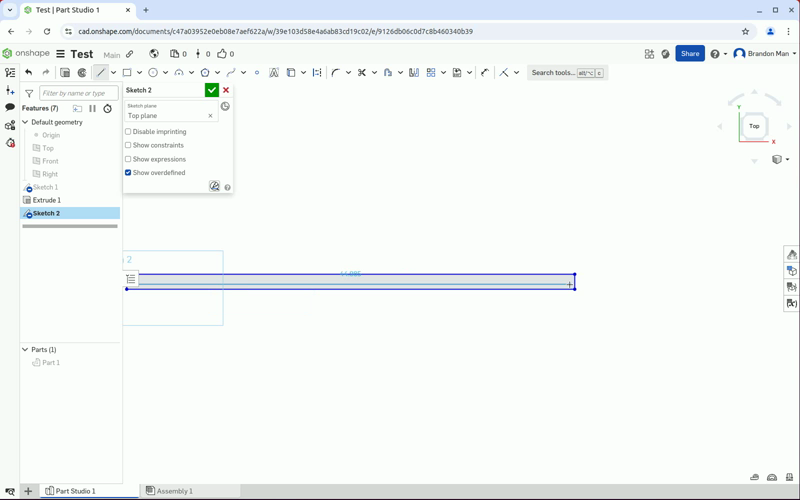
scroll(6)
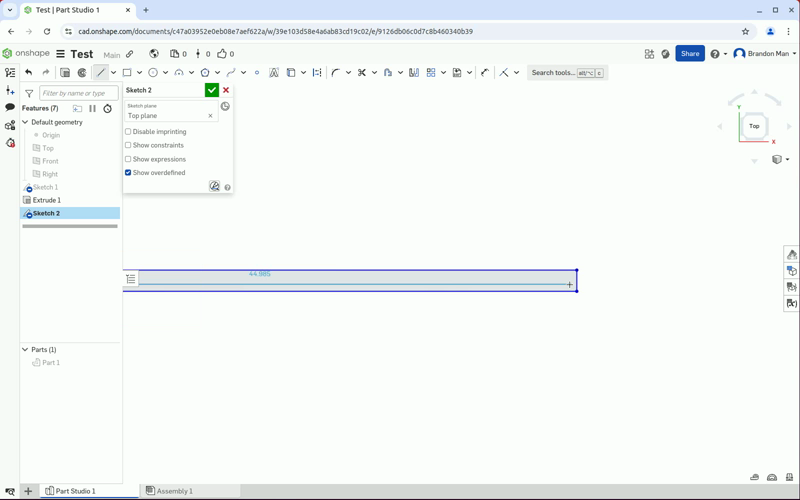
scroll(6)
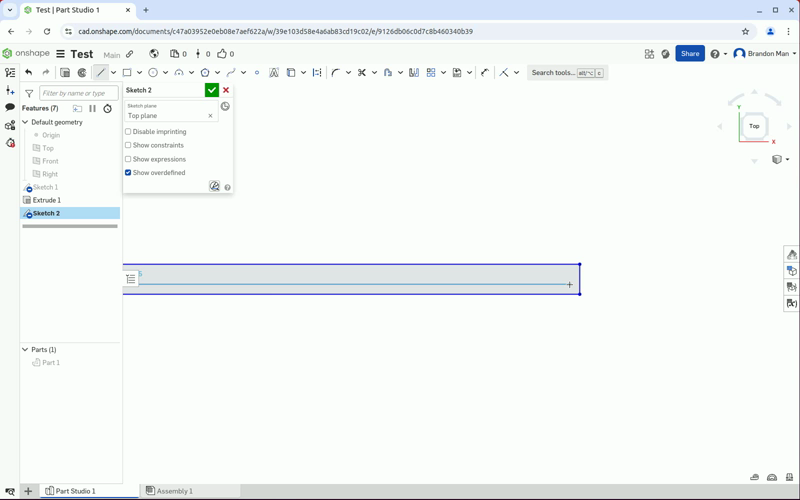
scroll(6)
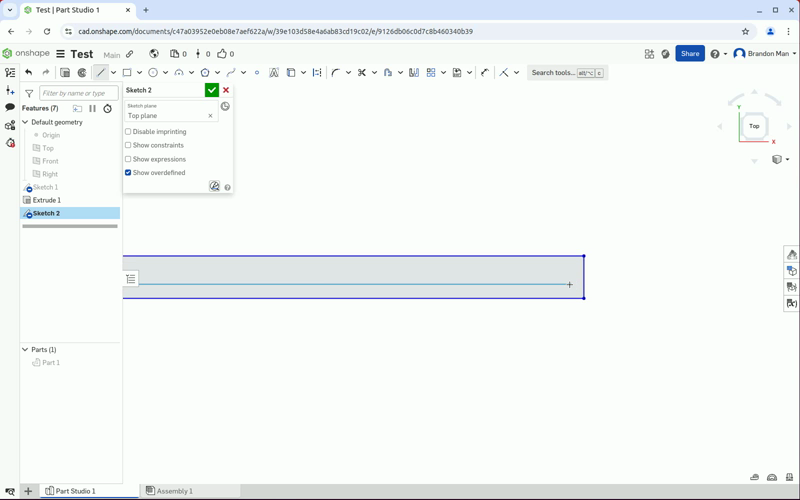
scroll(6)
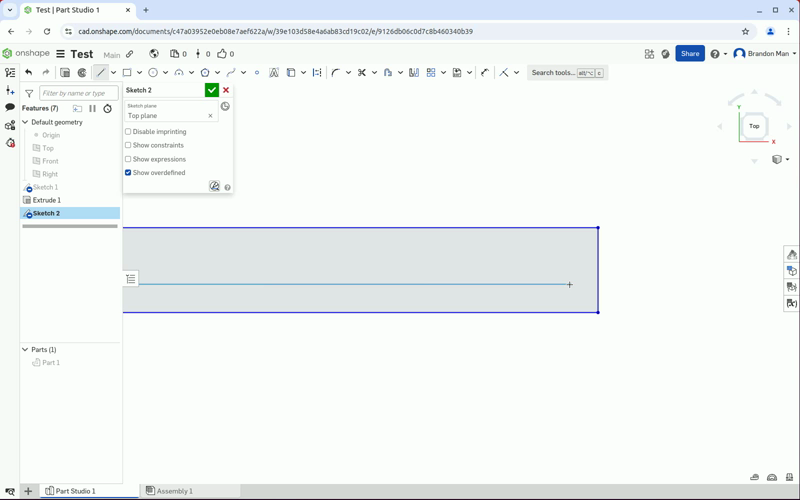
click(569, 284)
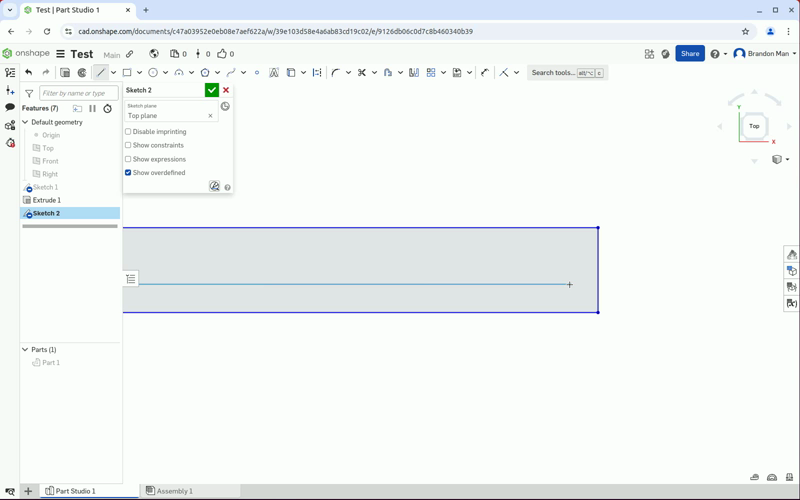
scroll(-6)
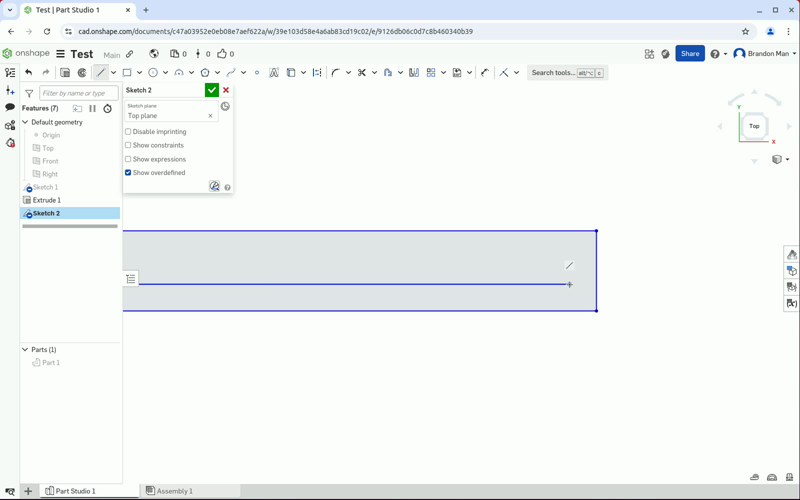
scroll(-6)
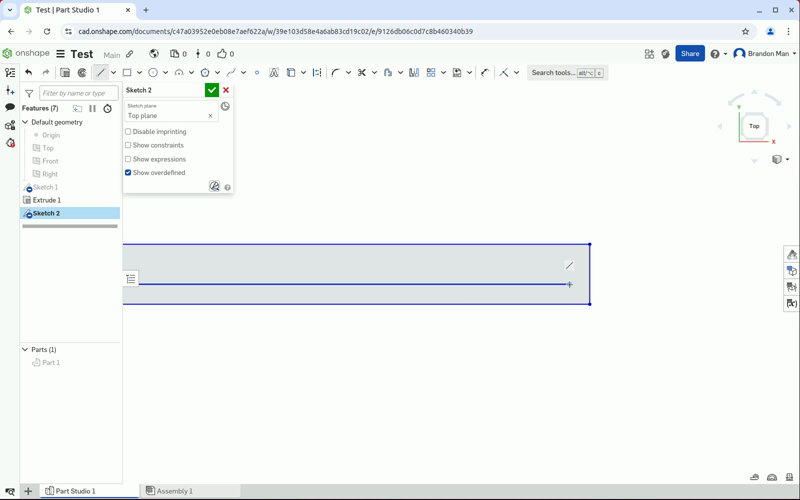
scroll(-6)
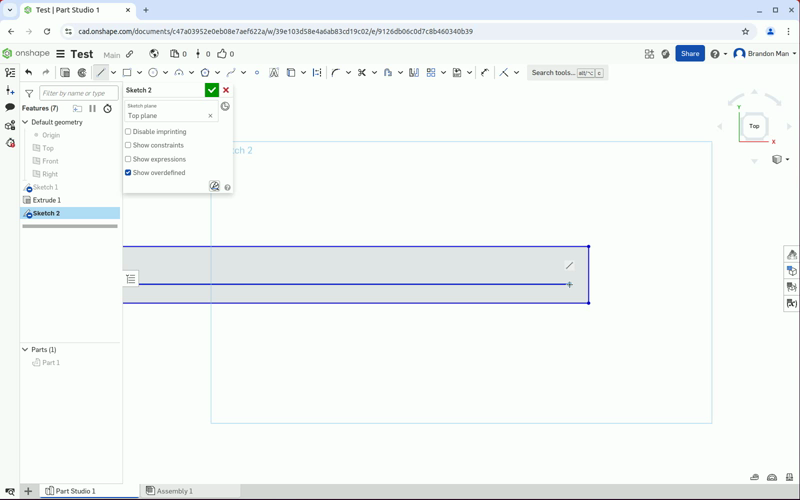
scroll(-6)
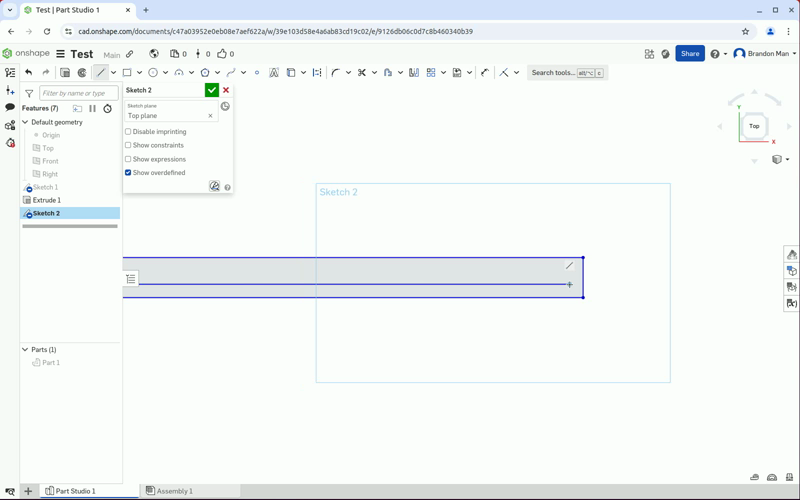
scroll(-6)
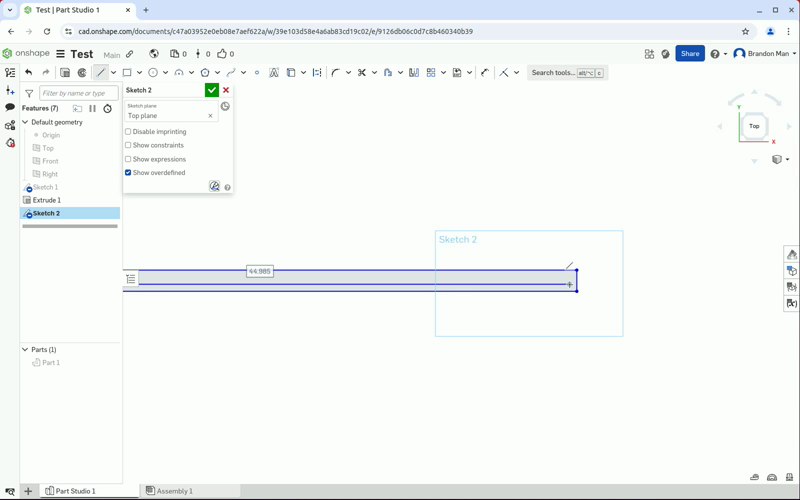
scroll(-6)
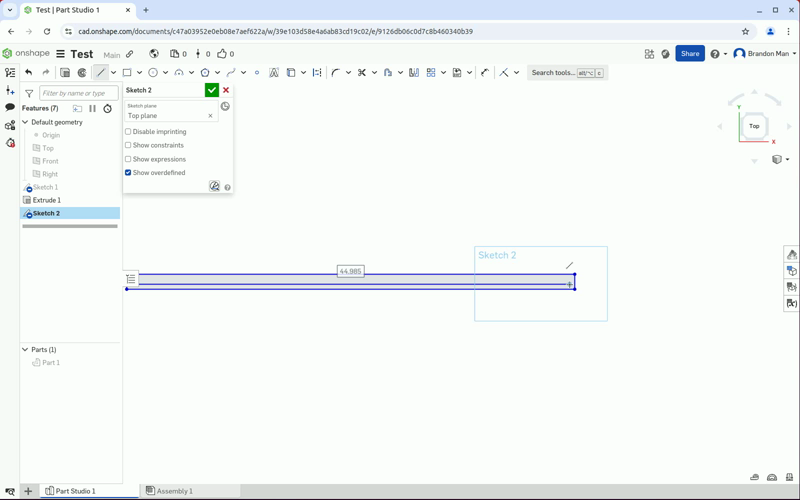
scroll(-6)
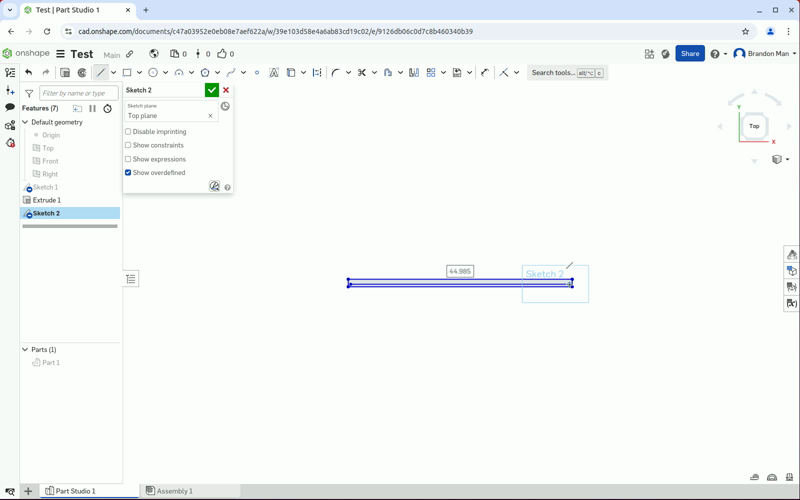
key_up(shift)
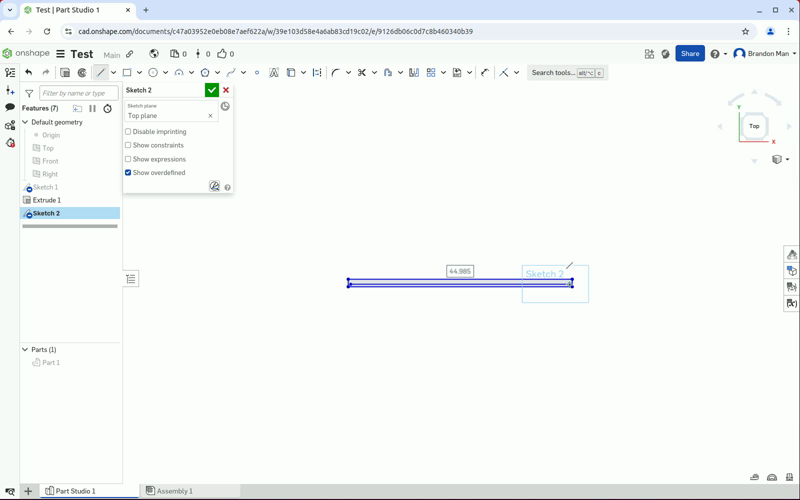
key_down(shift)
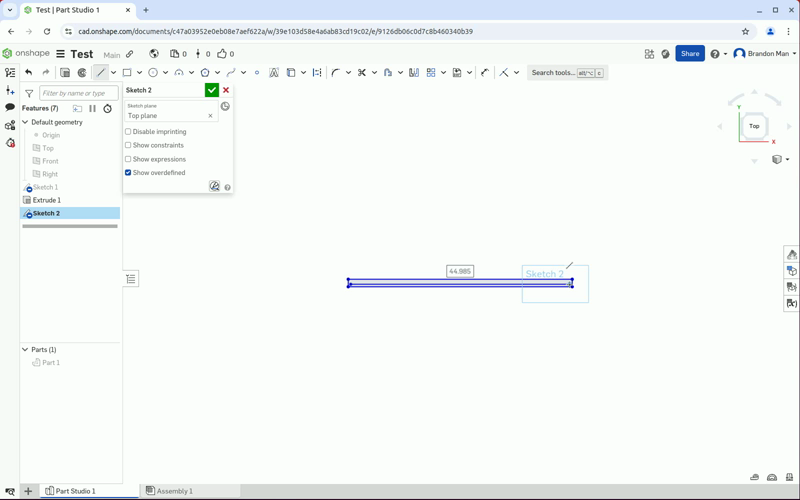
mouse_move(589, 284)
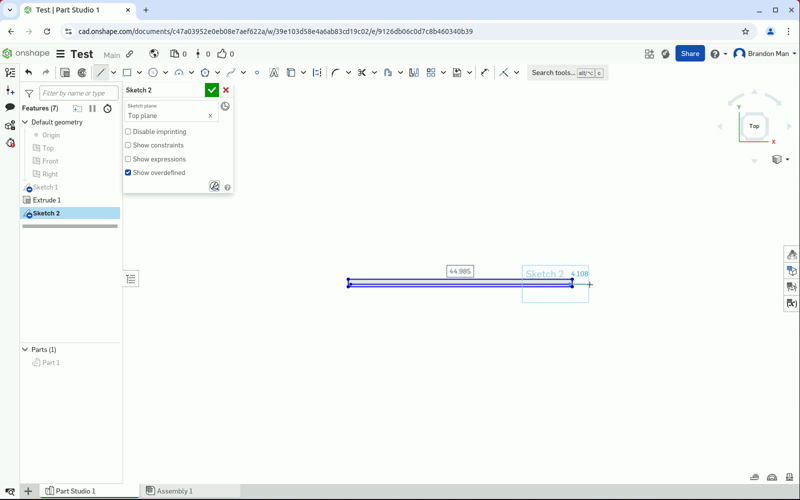
mouse_move(569, 281)
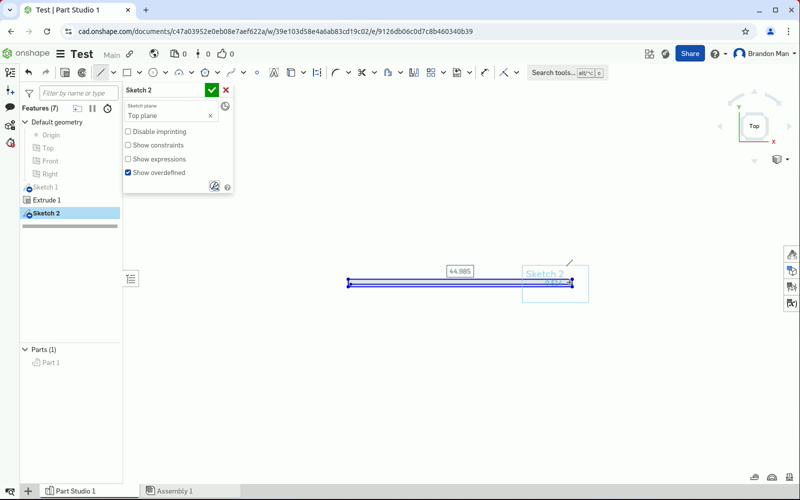
scroll(6)
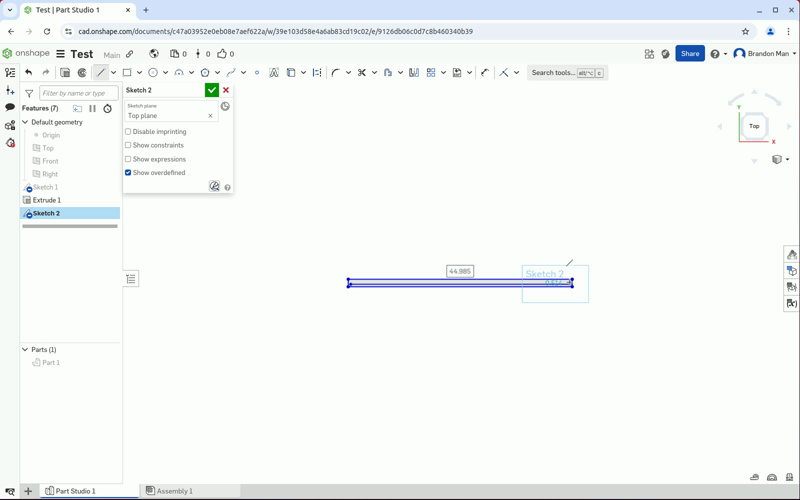
scroll(6)
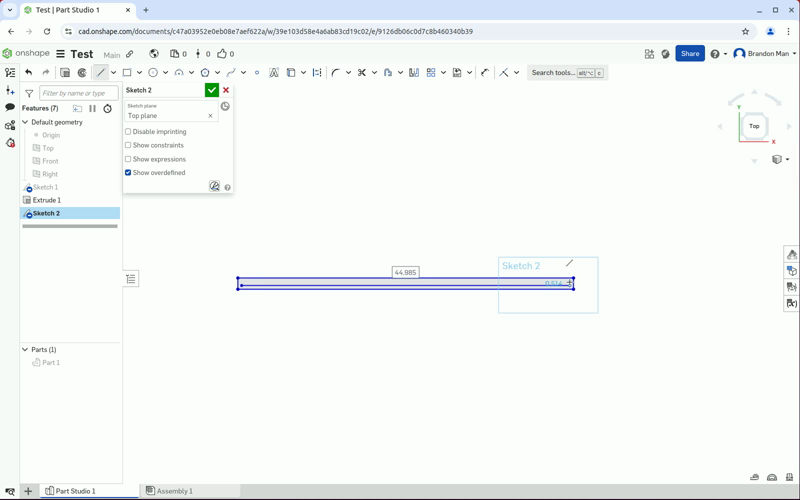
scroll(6)
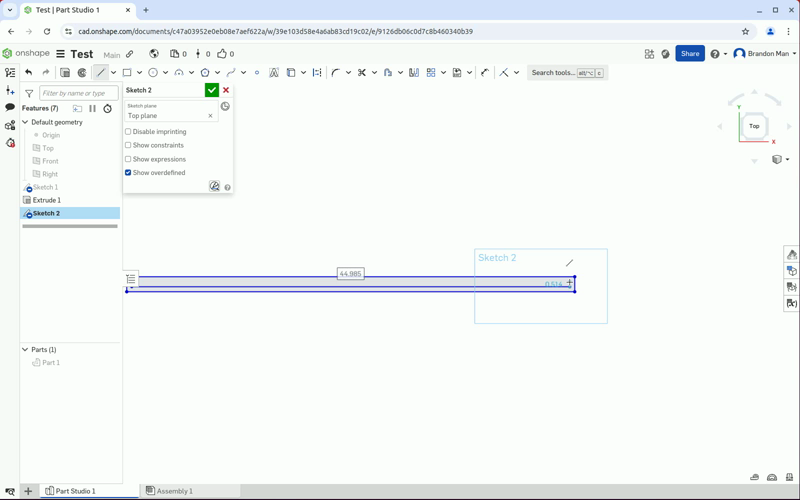
scroll(6)
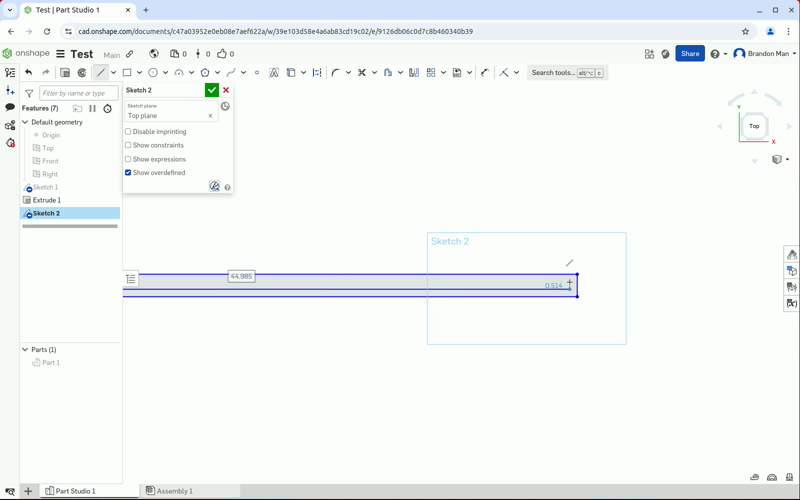
scroll(6)
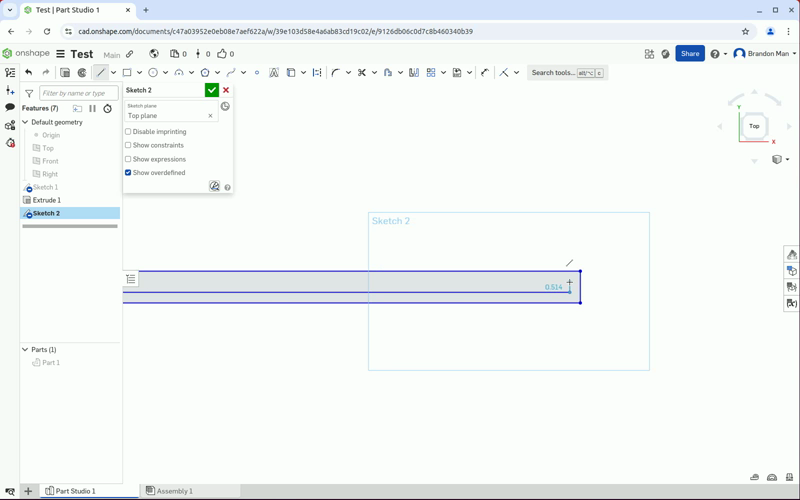
scroll(6)
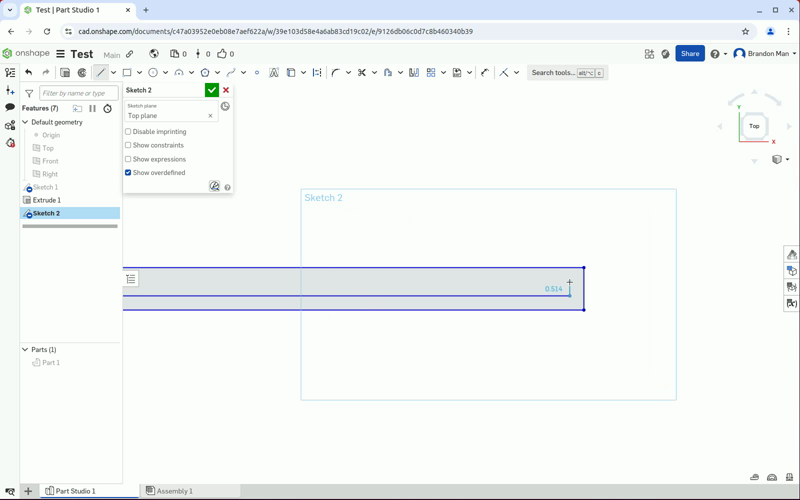
scroll(6)
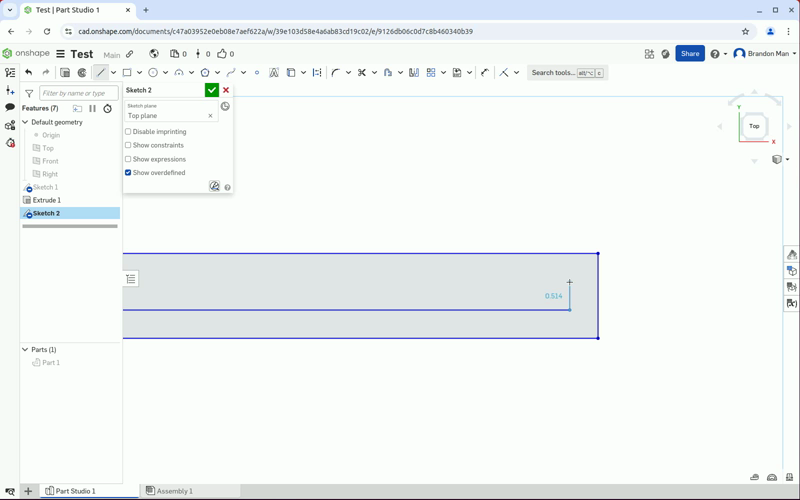
click(569, 281)
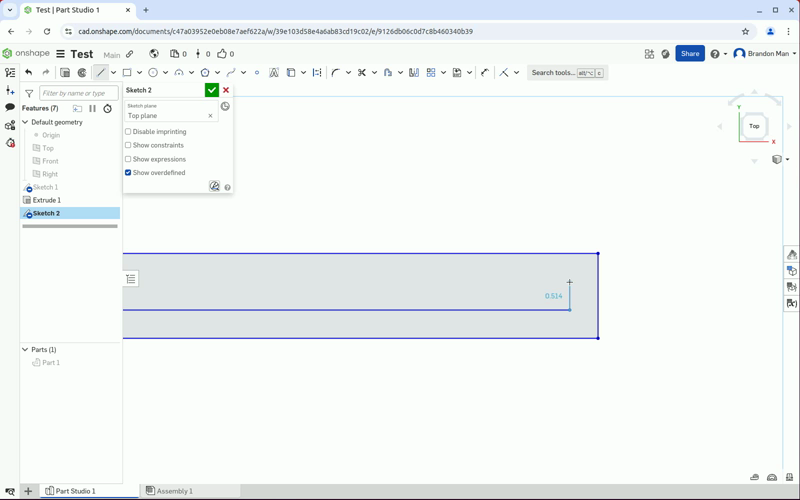
scroll(-6)
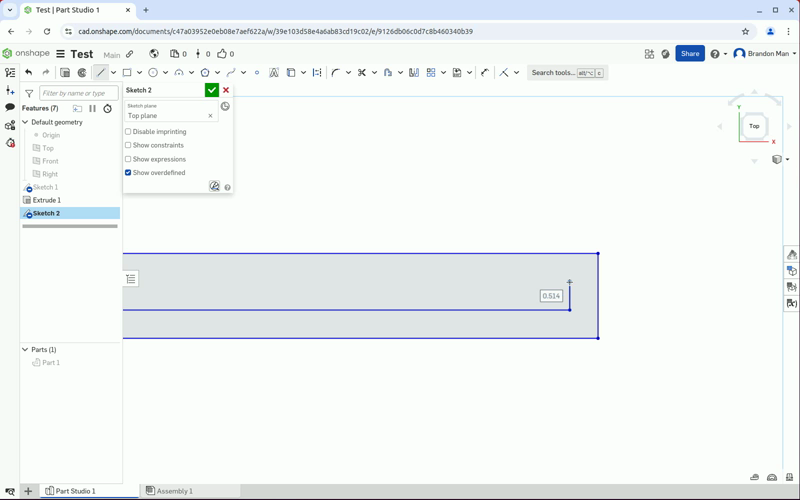
scroll(-6)
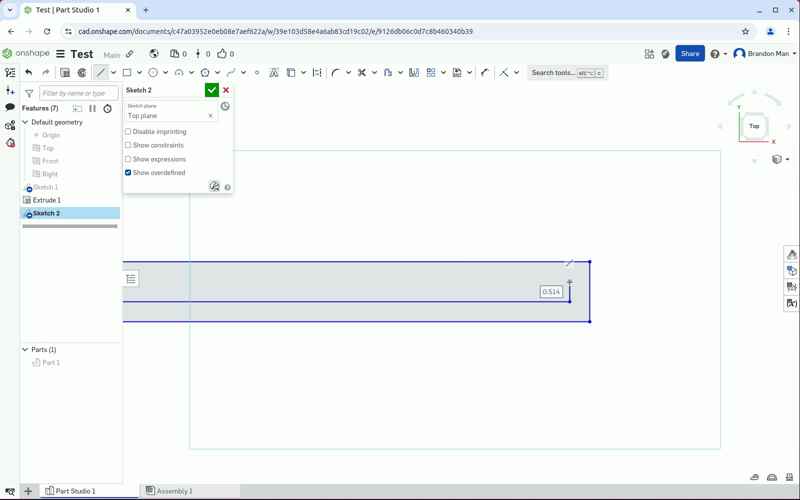
scroll(-6)
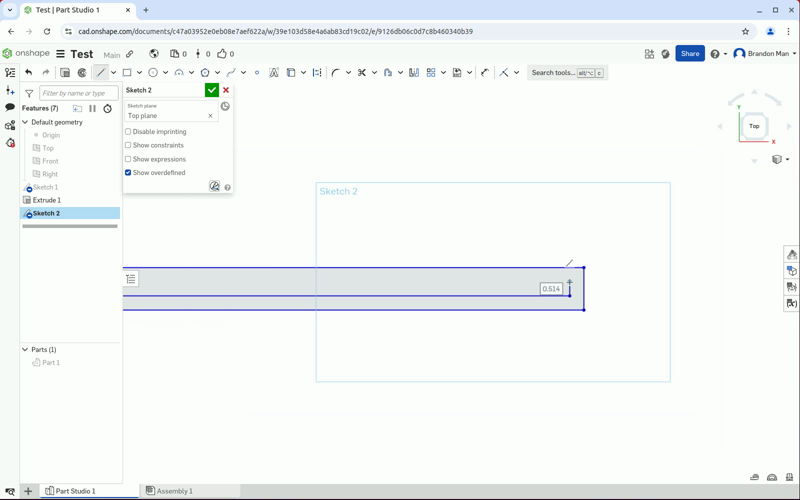
scroll(-6)
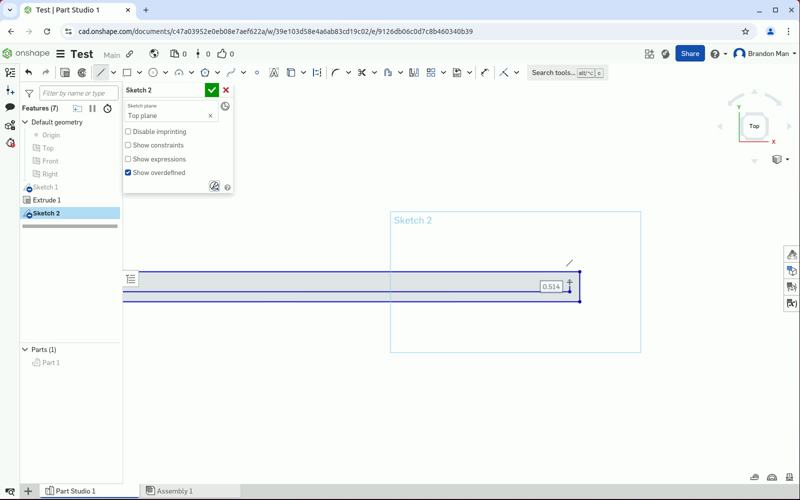
scroll(-6)
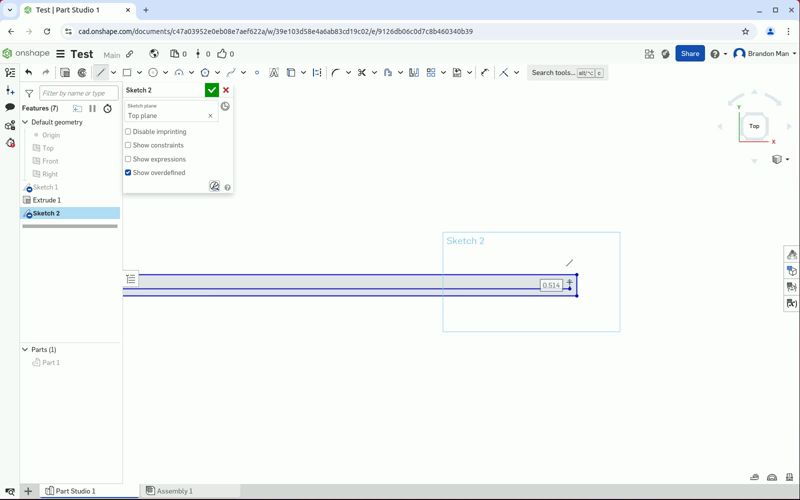
scroll(-6)
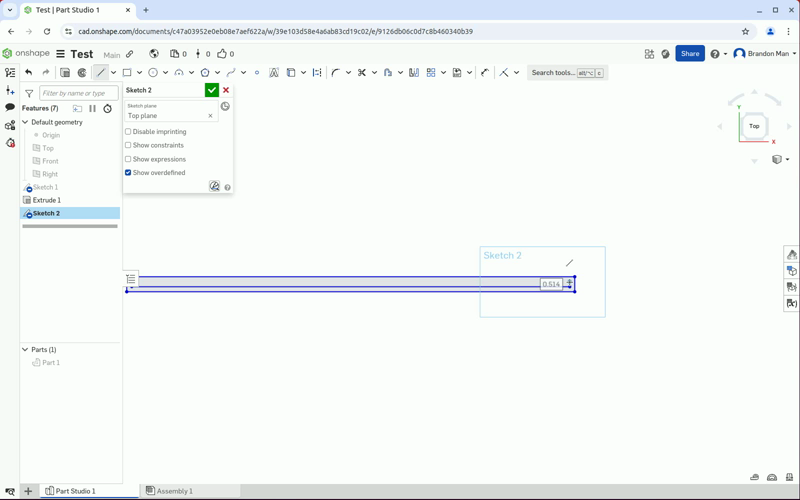
scroll(-6)
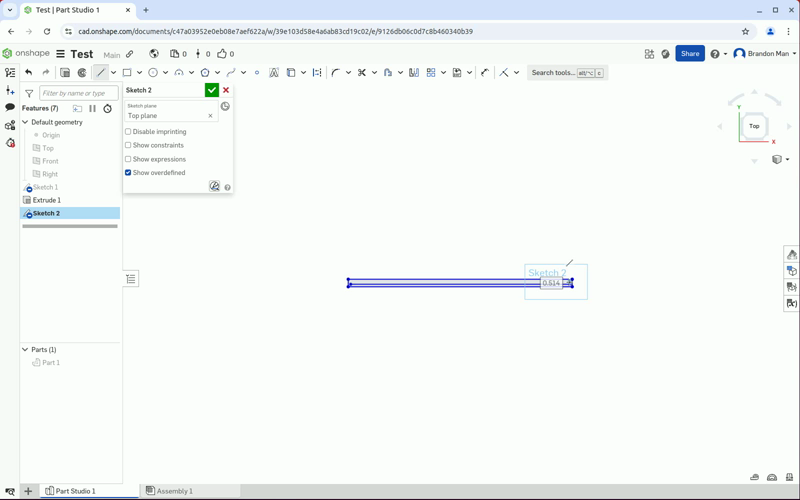
key_up(shift)
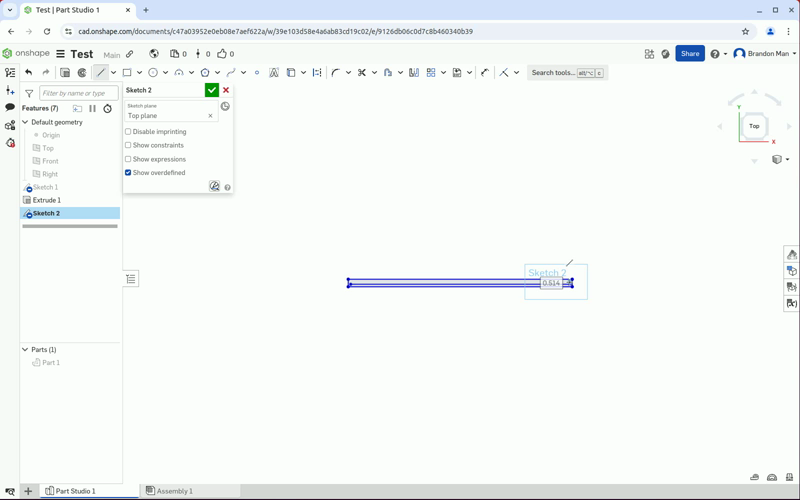
key_down(shift)
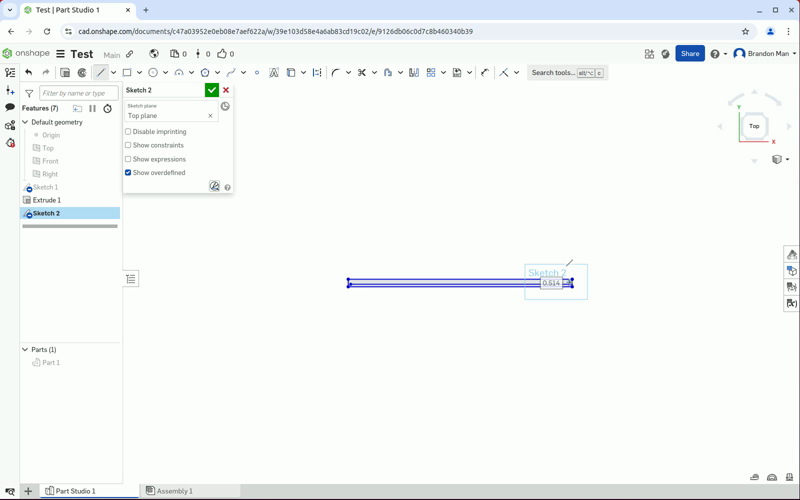
mouse_move(350, 281)
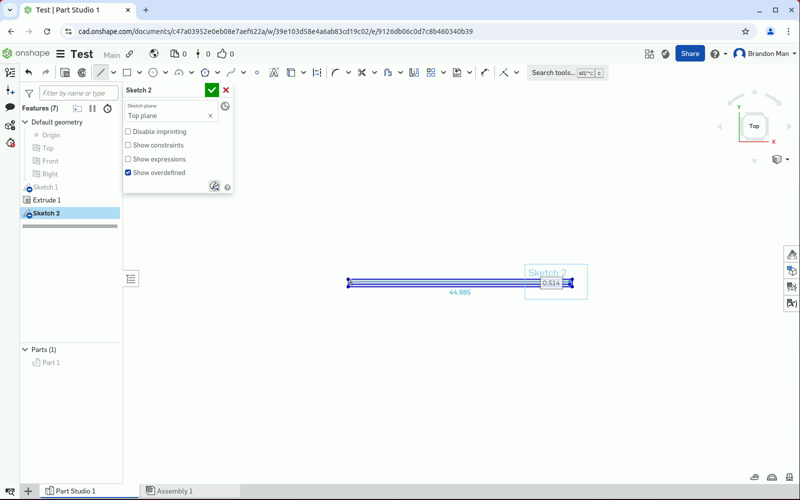
scroll(6)
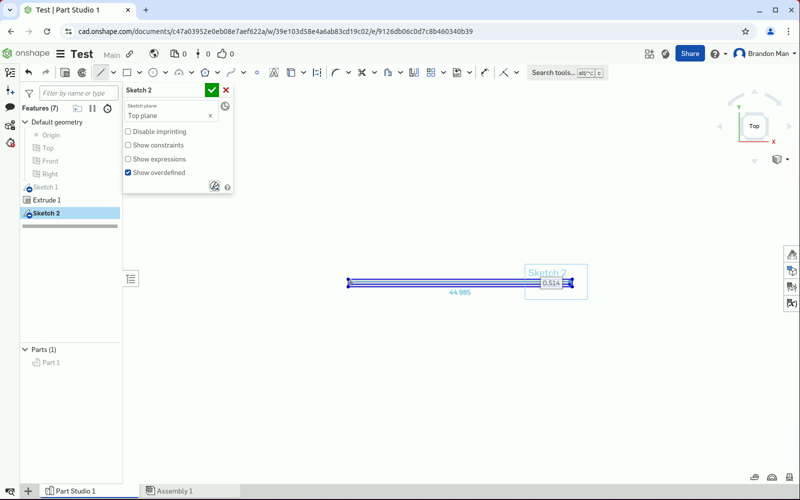
scroll(6)
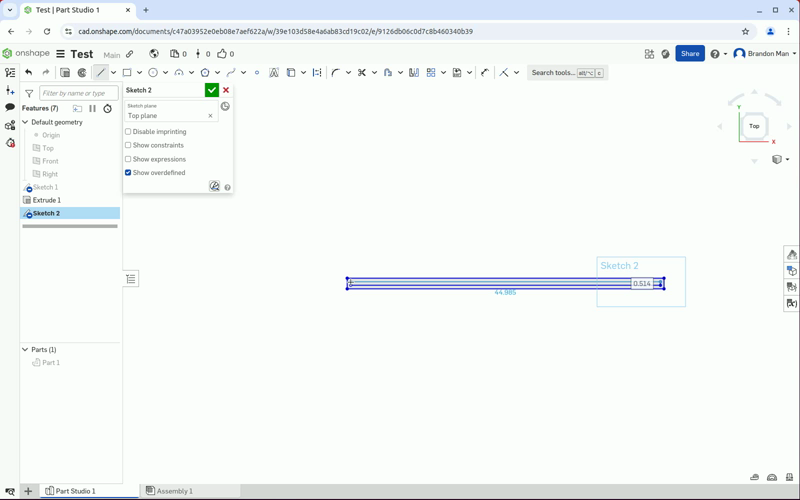
scroll(6)
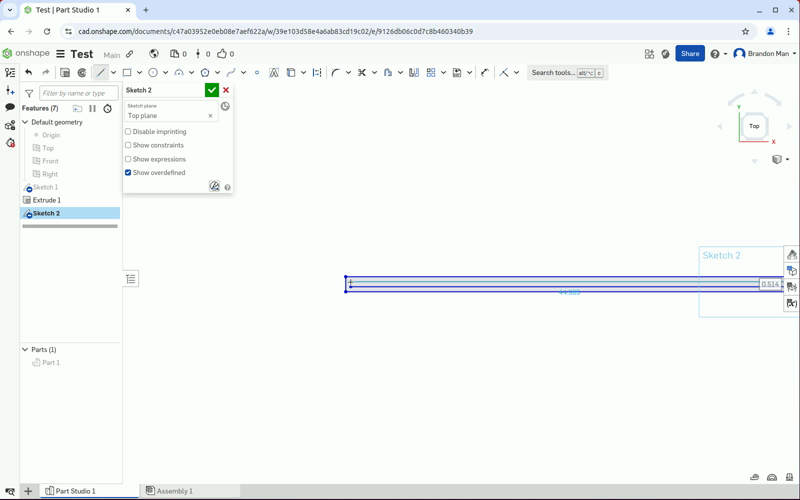
scroll(6)
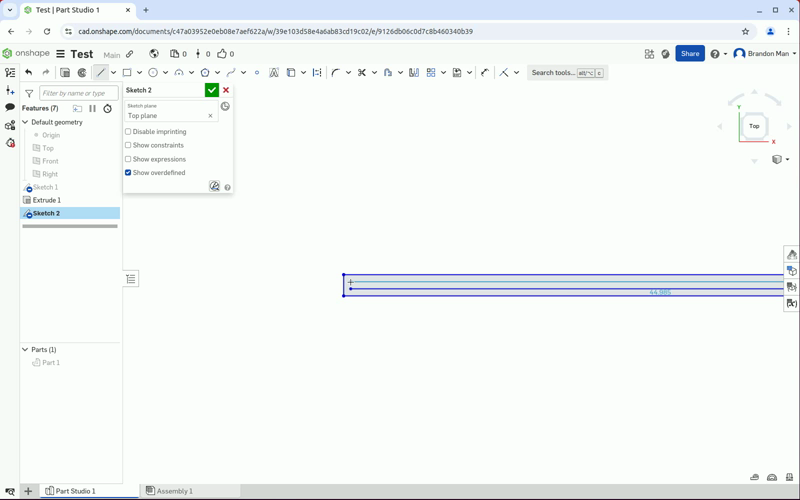
scroll(6)
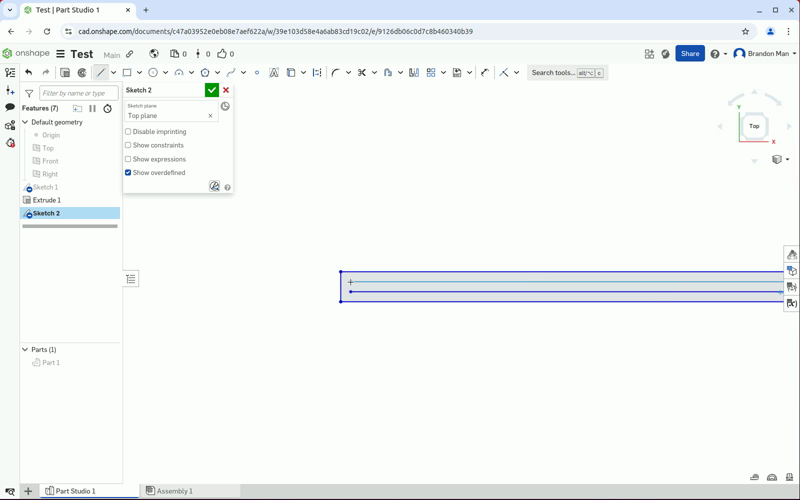
scroll(6)
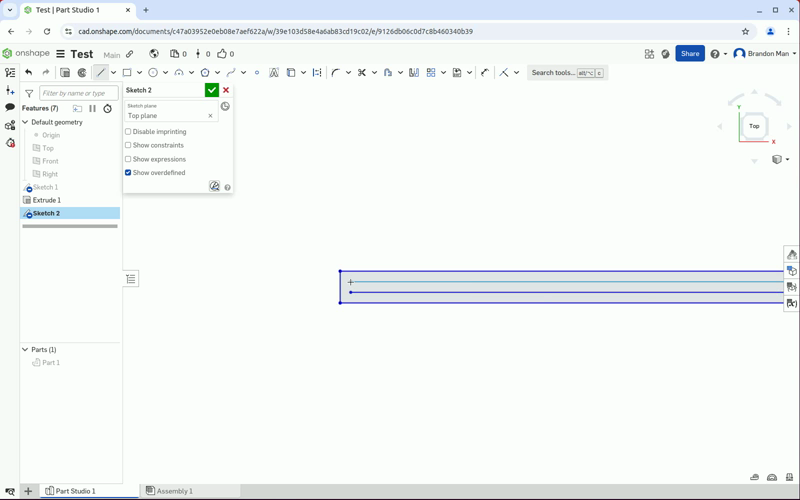
scroll(6)
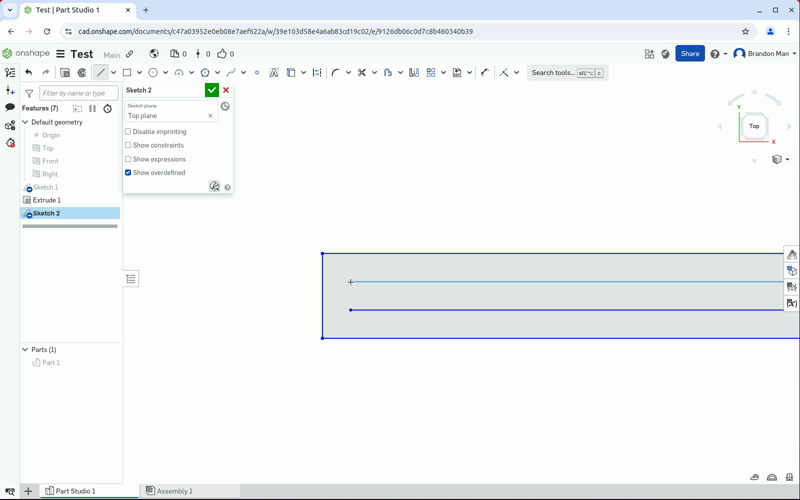
click(350, 281)
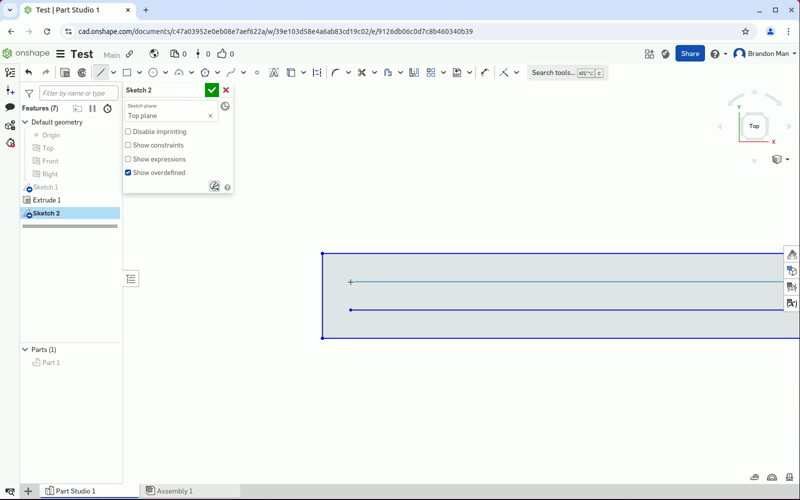
scroll(-6)
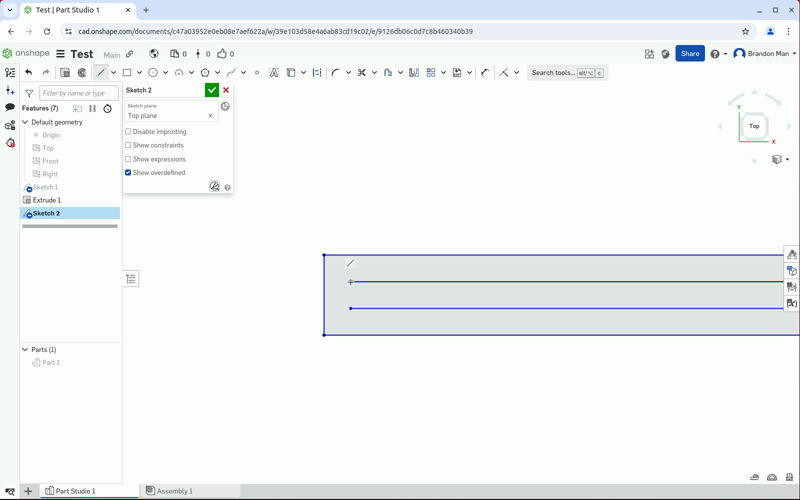
scroll(-6)
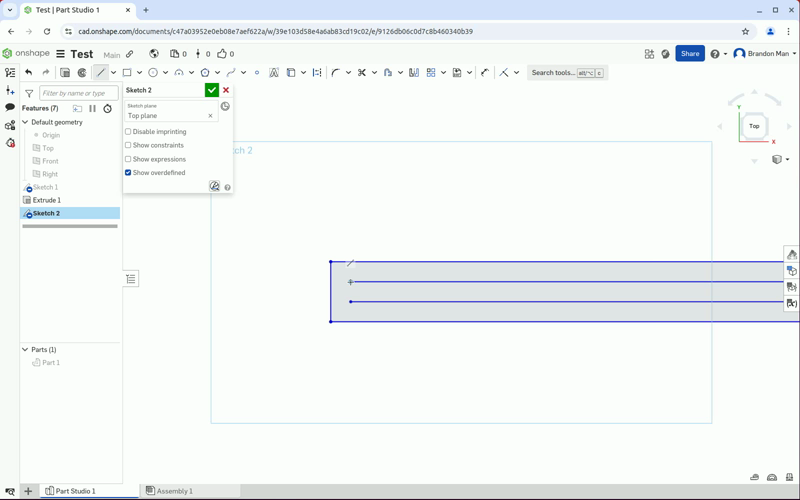
scroll(-6)
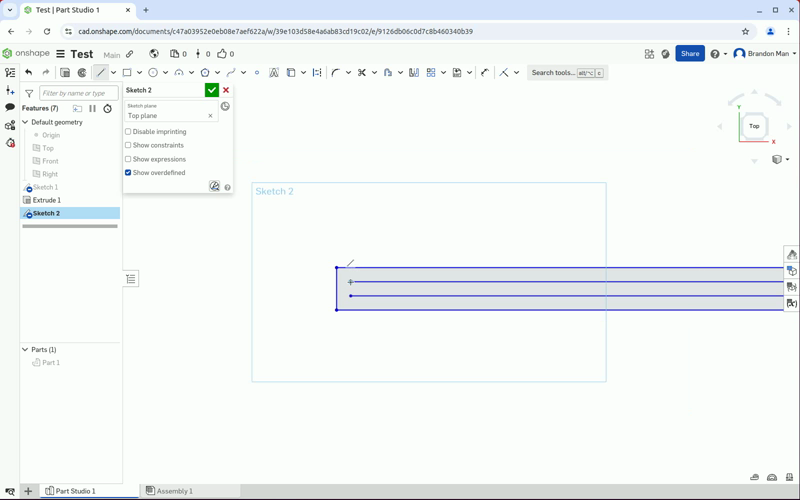
scroll(-6)
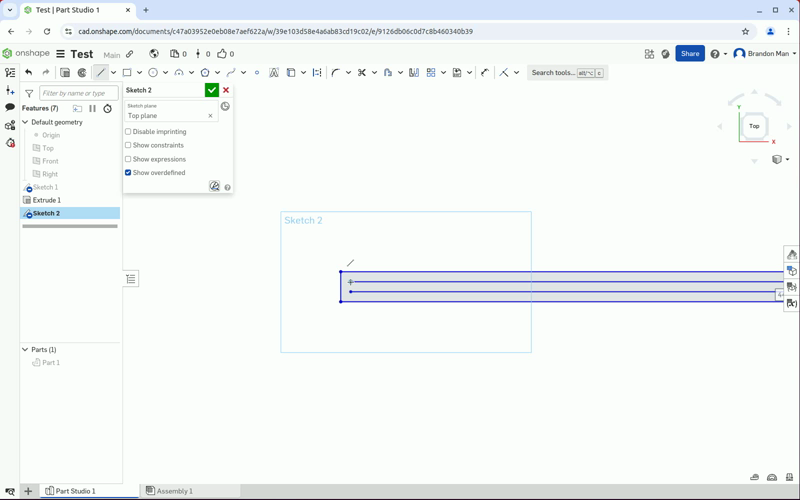
scroll(-6)
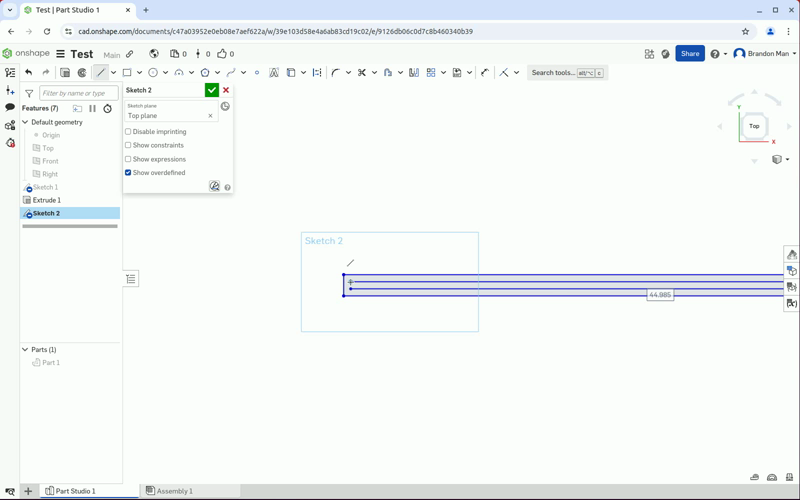
scroll(-6)
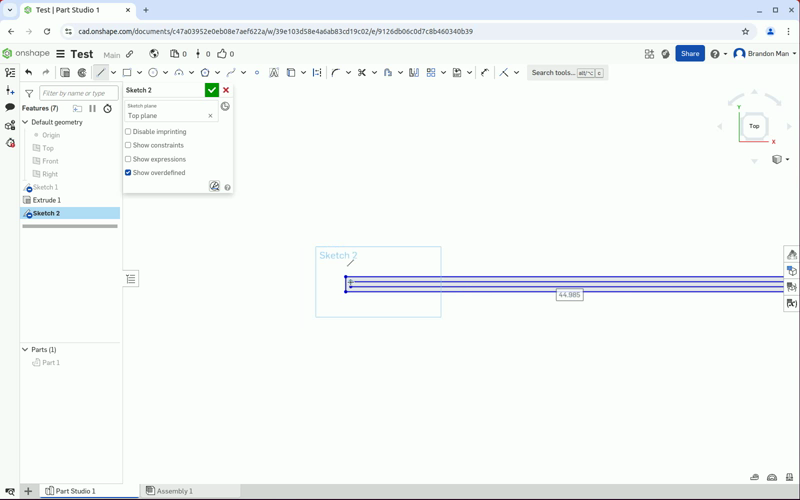
scroll(-6)
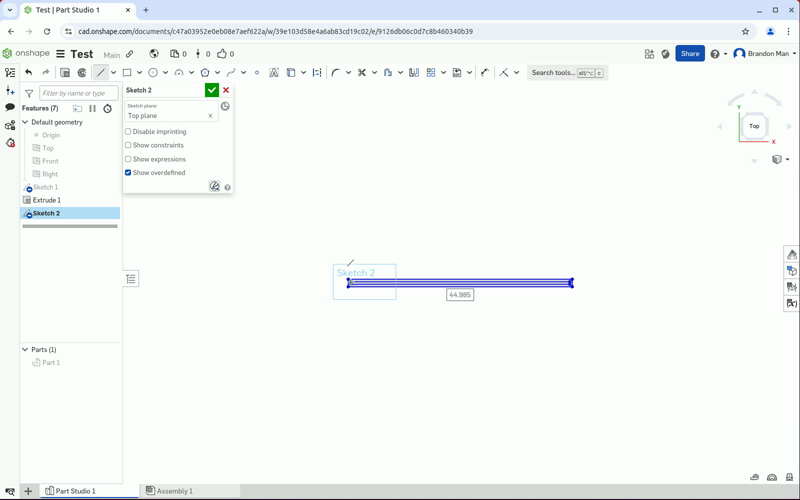
key_up(shift)
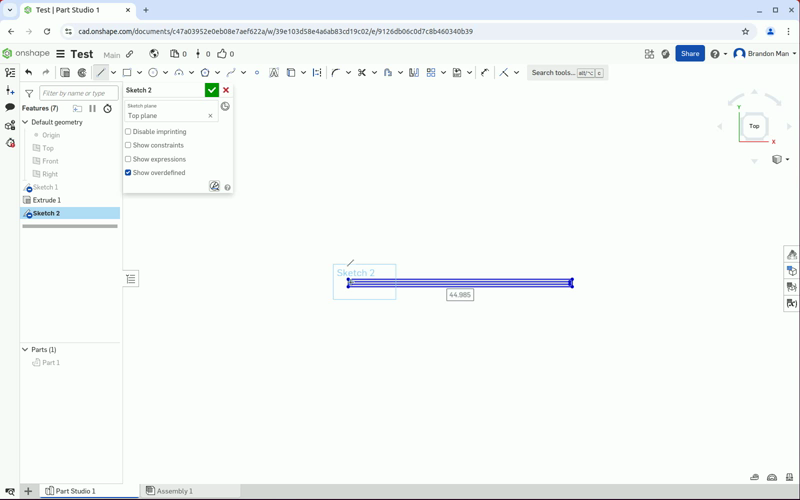
mouse_move(380, 281)
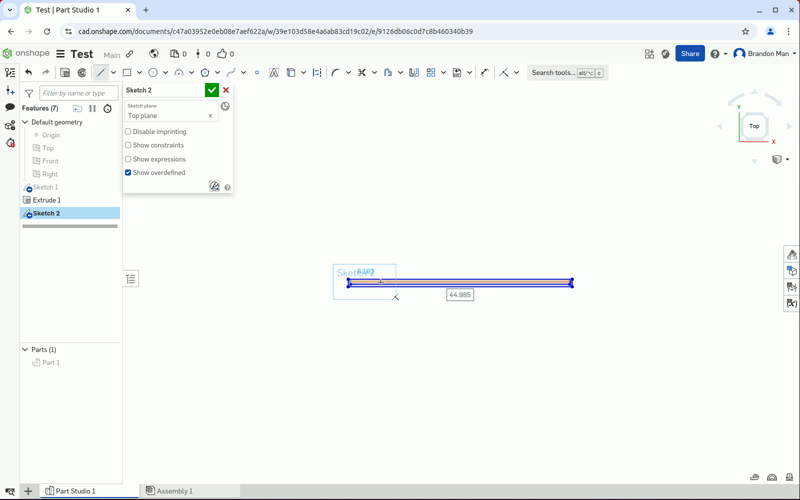
key_down(shift)
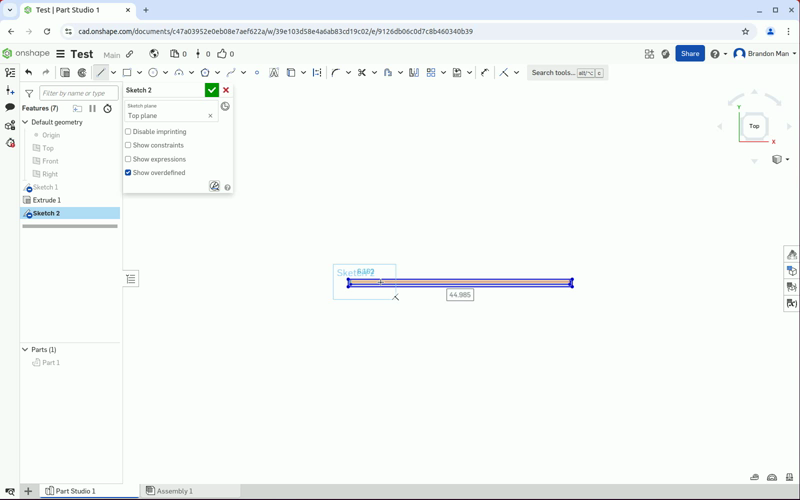
mouse_move(350, 284)
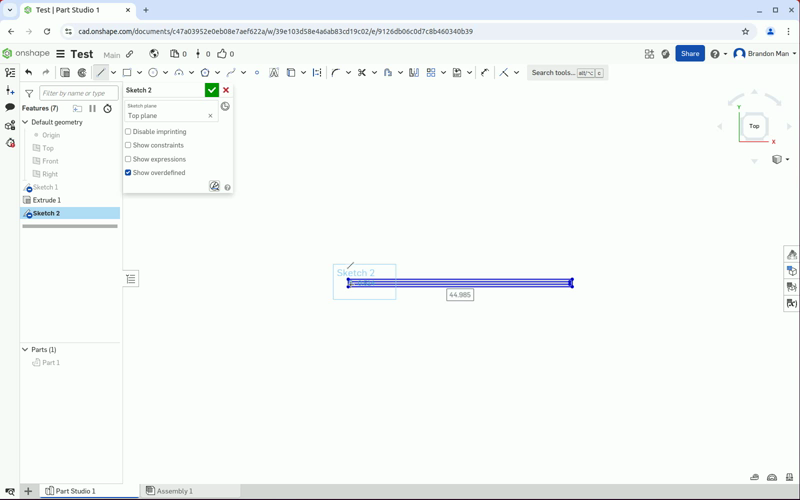
scroll(6)
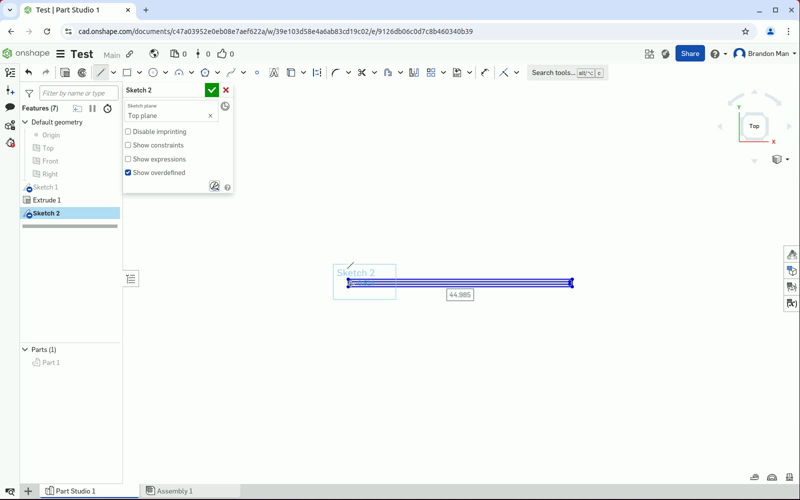
scroll(6)
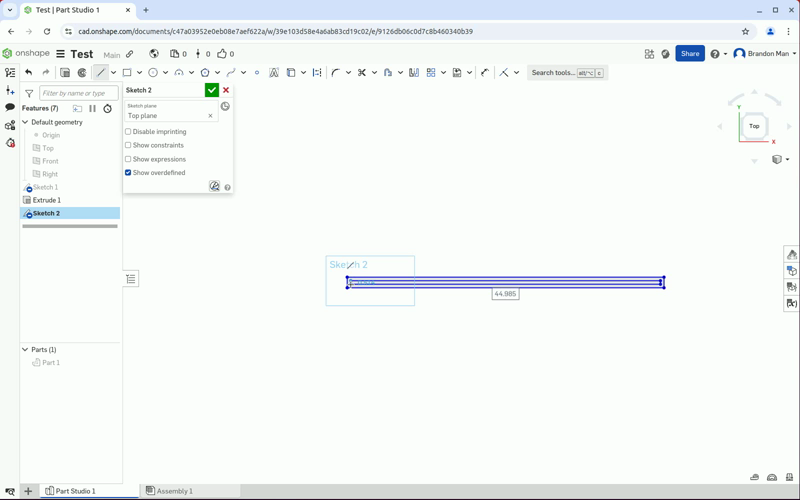
scroll(6)
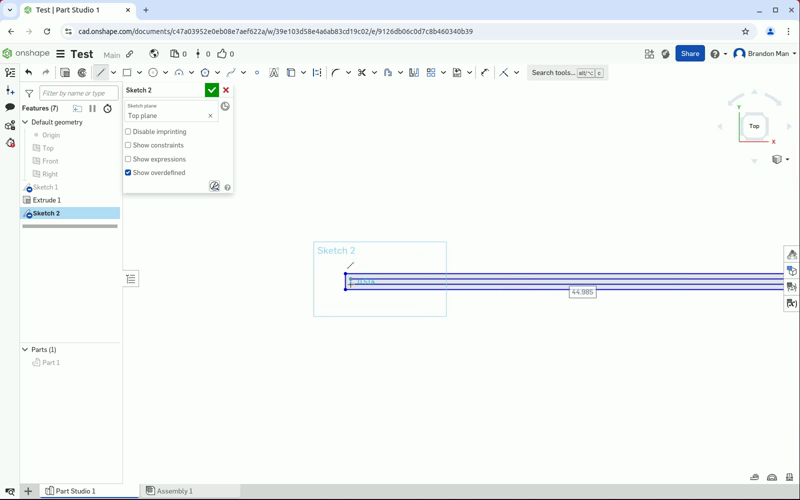
scroll(6)
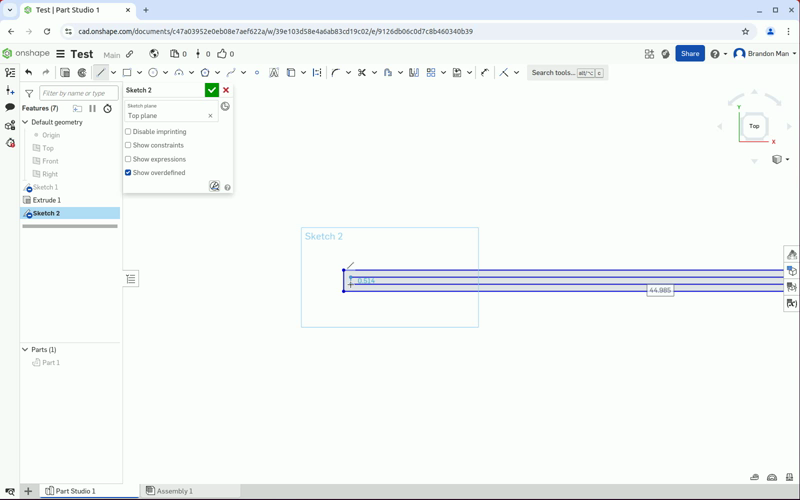
scroll(6)
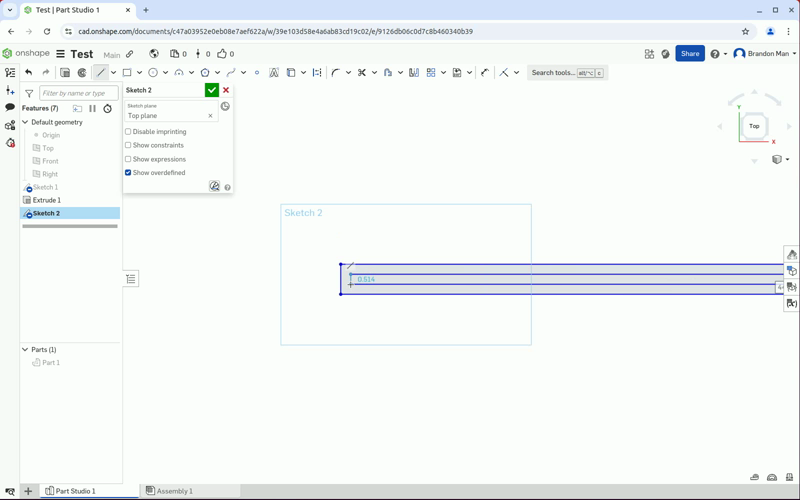
scroll(6)
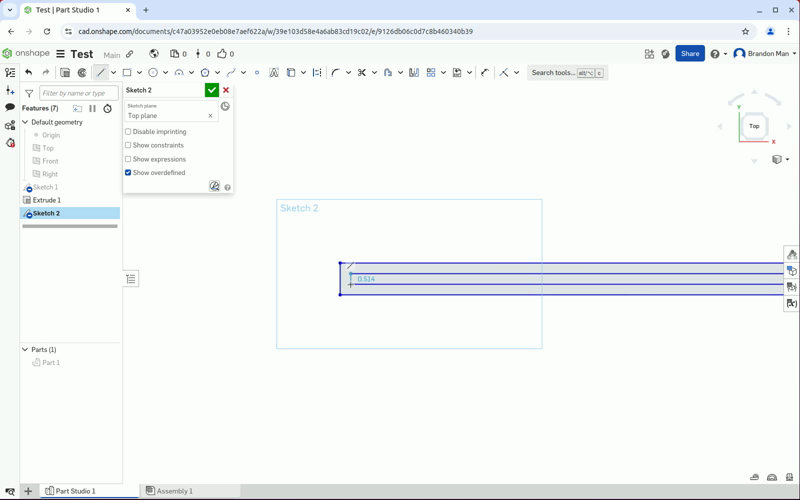
scroll(6)
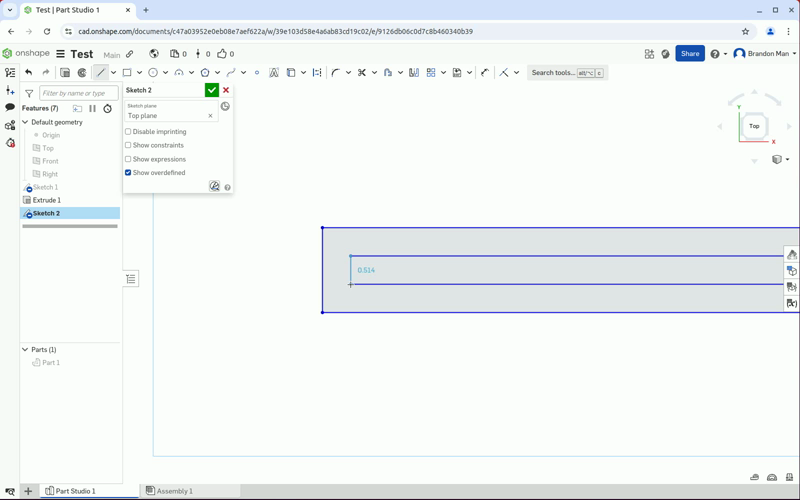
key_up(shift)
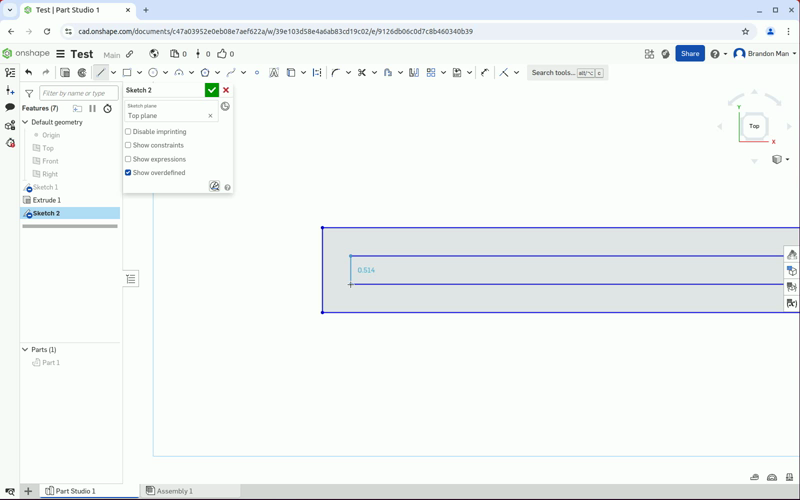
click(350, 284)
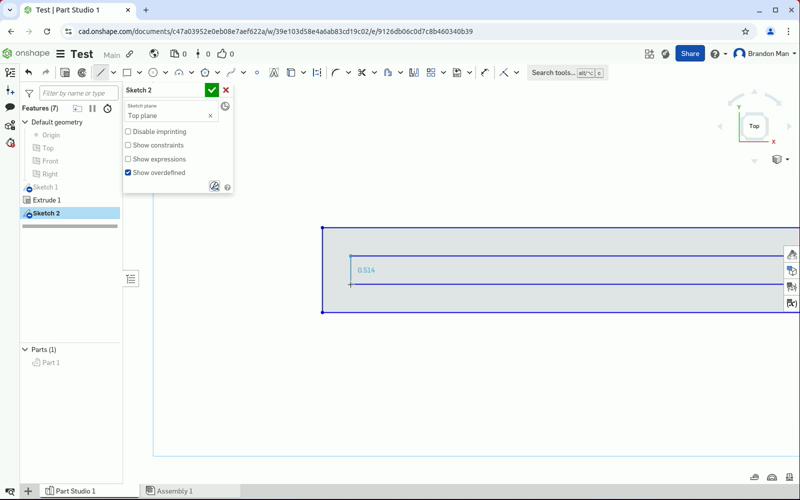
scroll(-6)
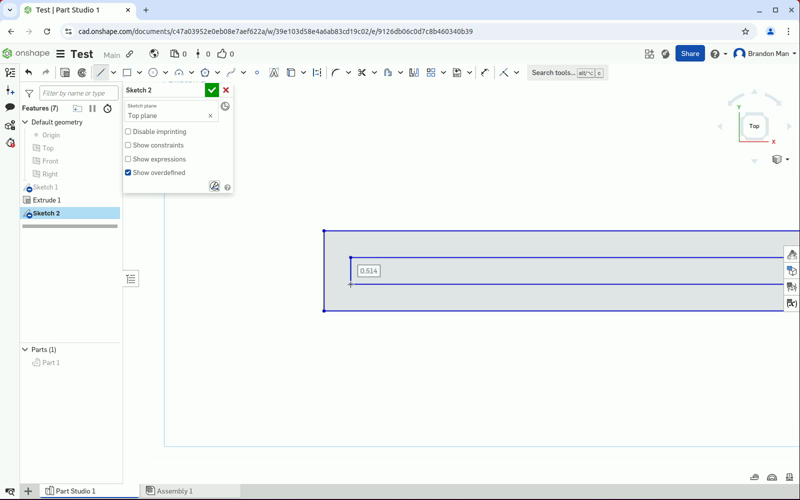
scroll(-6)
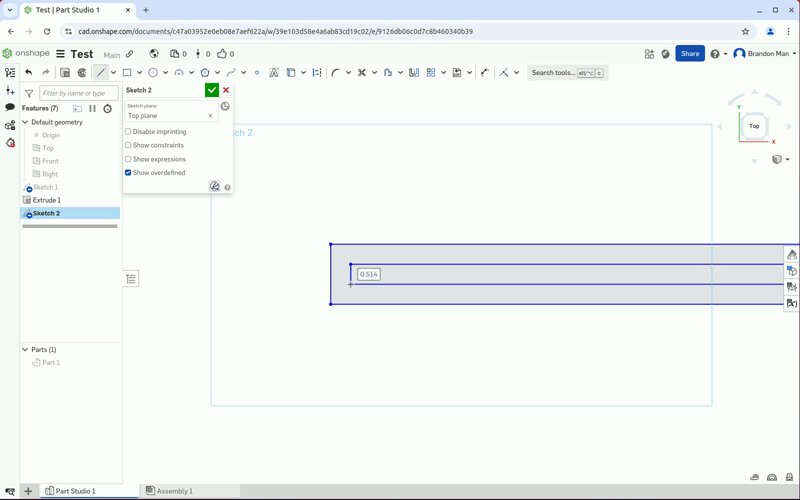
scroll(-6)
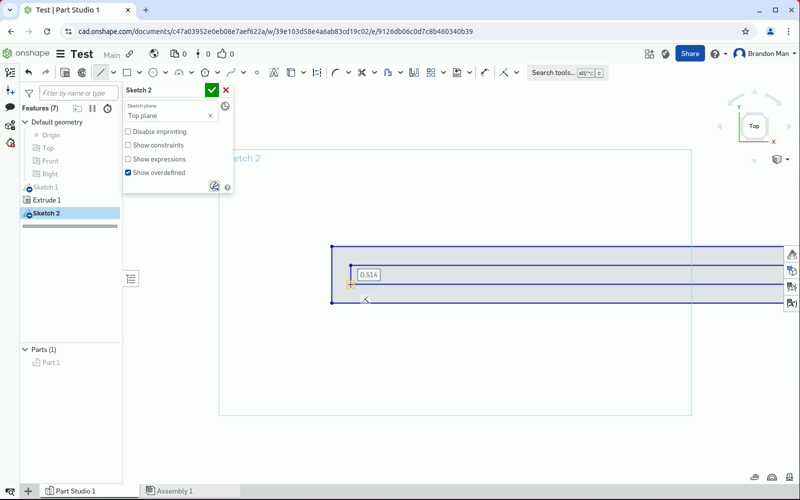
scroll(-6)
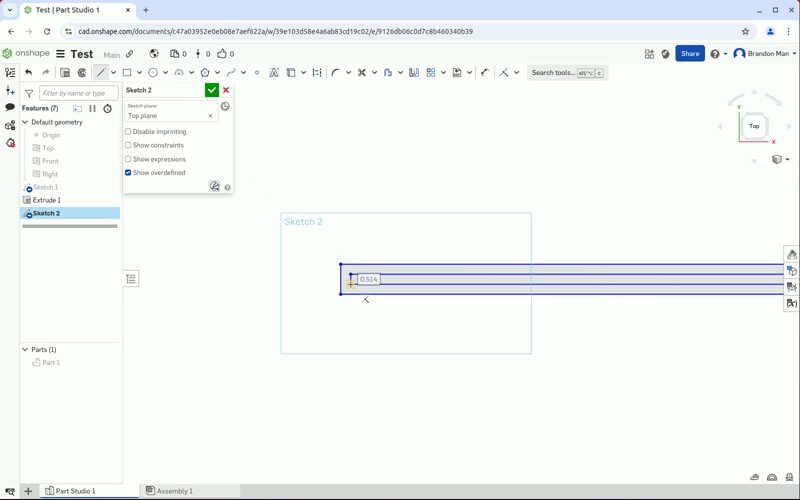
scroll(-6)
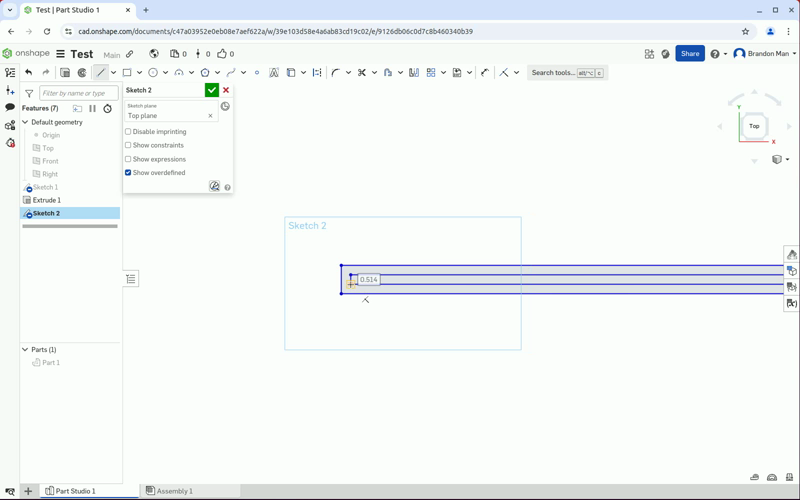
scroll(-6)
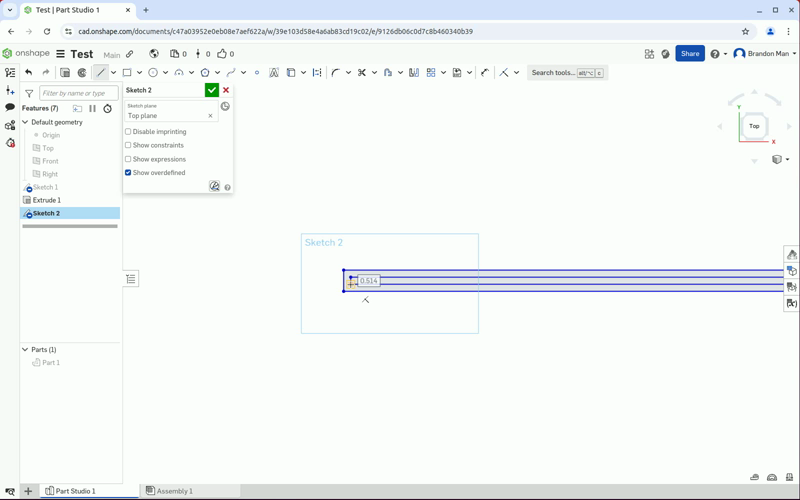
scroll(-6)
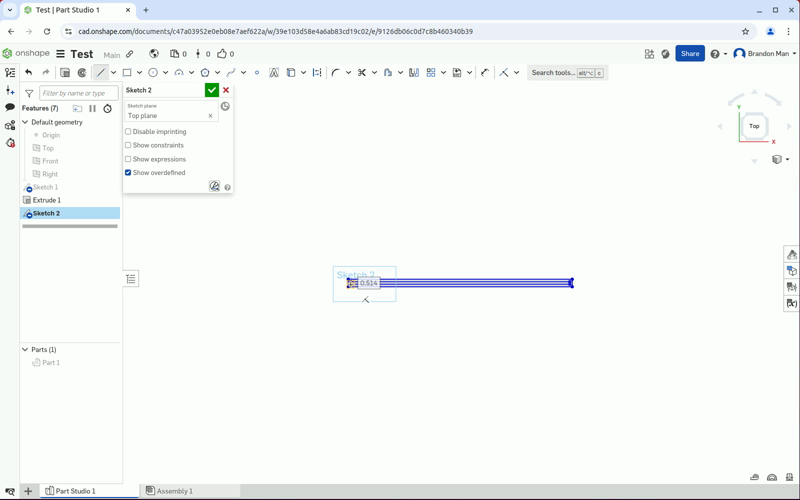
key(esc)
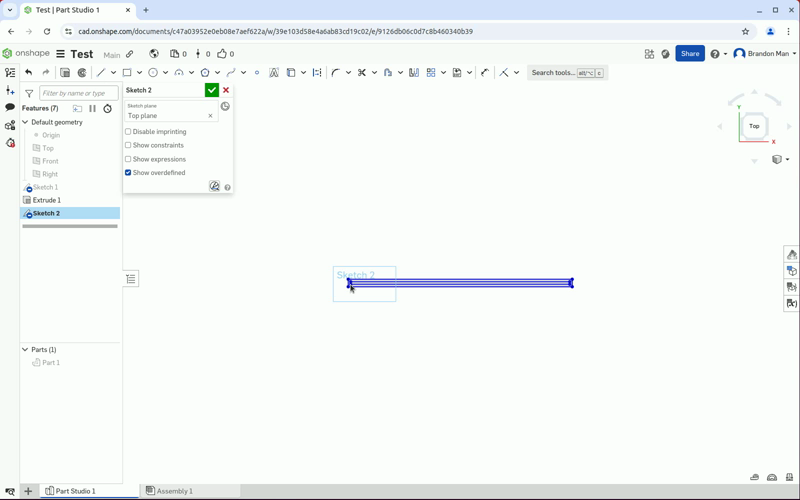
mouse_move(399, 285)
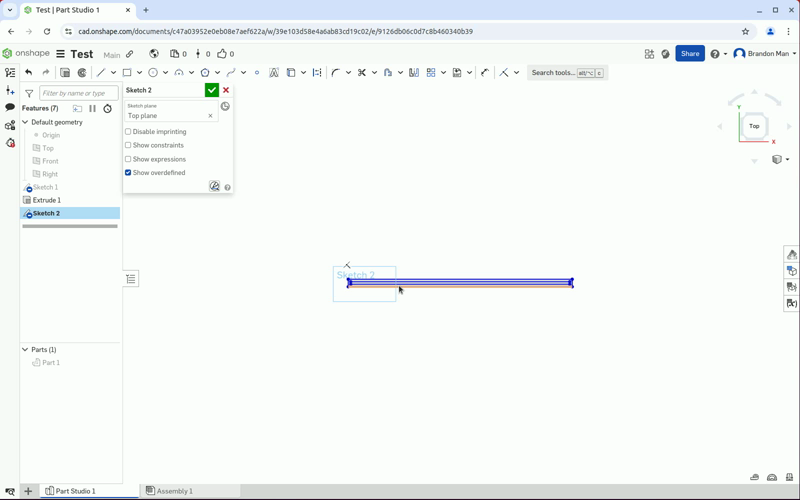
scroll(6)
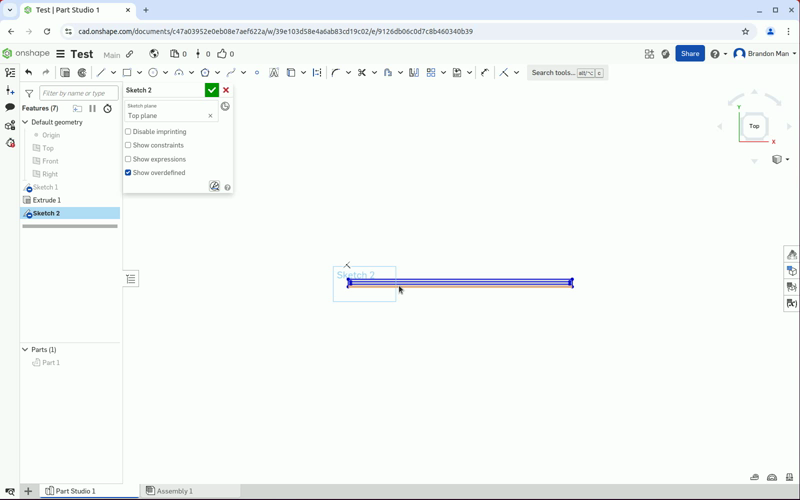
scroll(6)
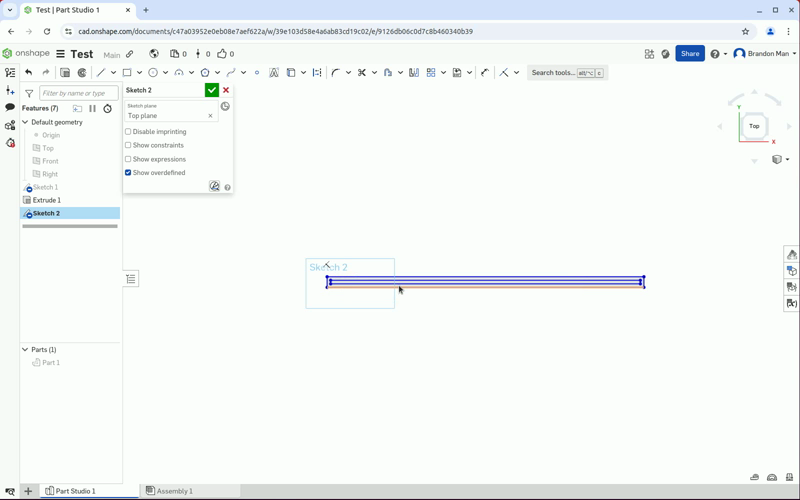
scroll(6)
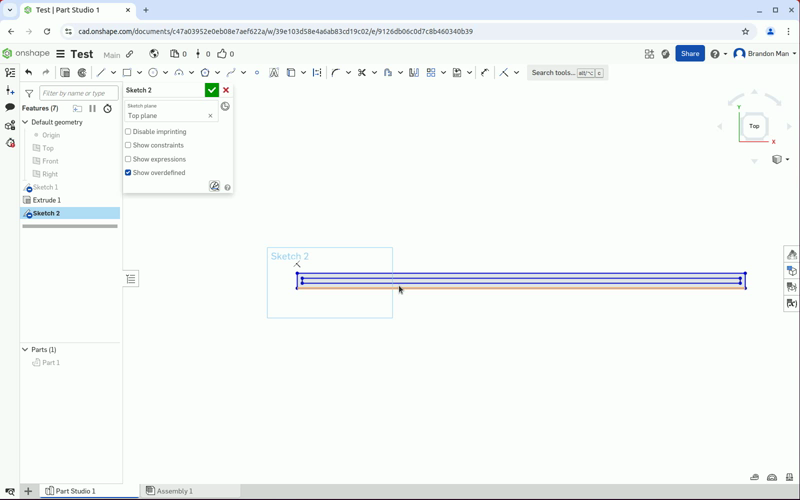
scroll(6)
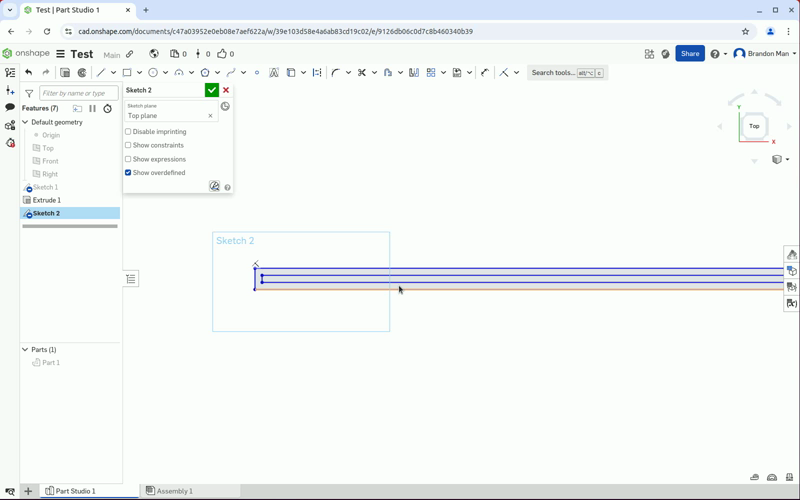
scroll(6)
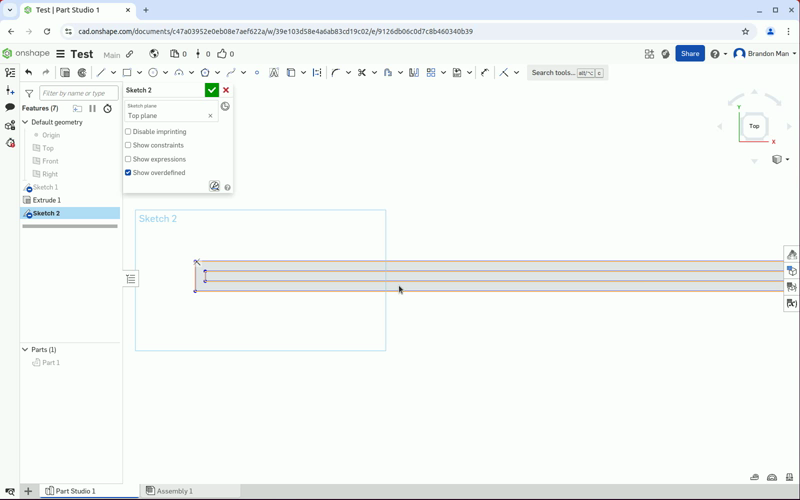
scroll(6)
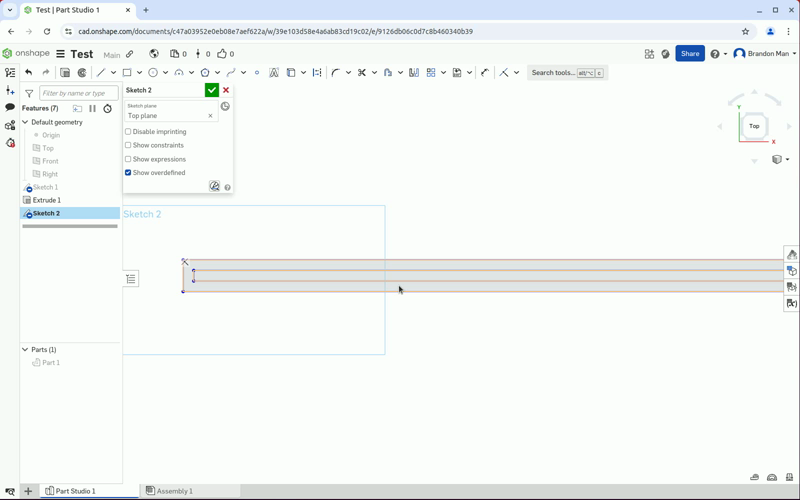
scroll(6)
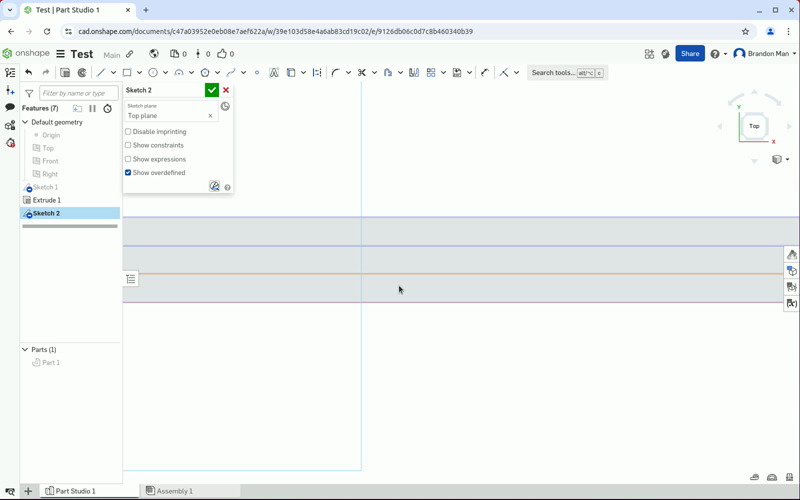
click(399, 285)
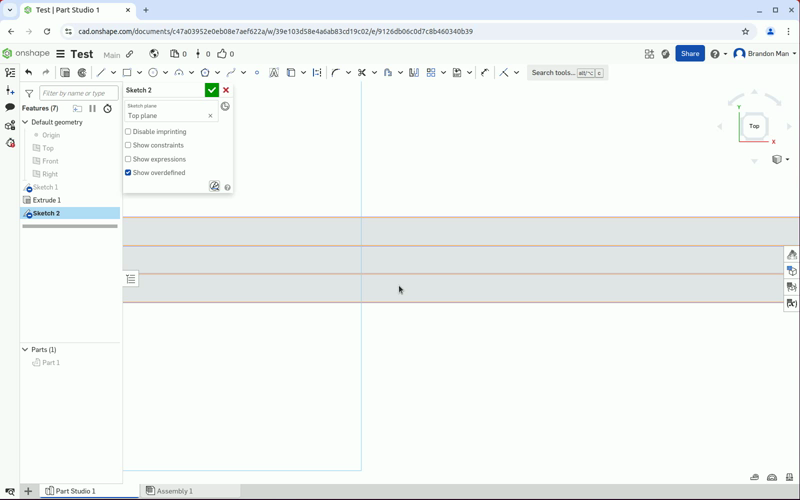
scroll(-6)
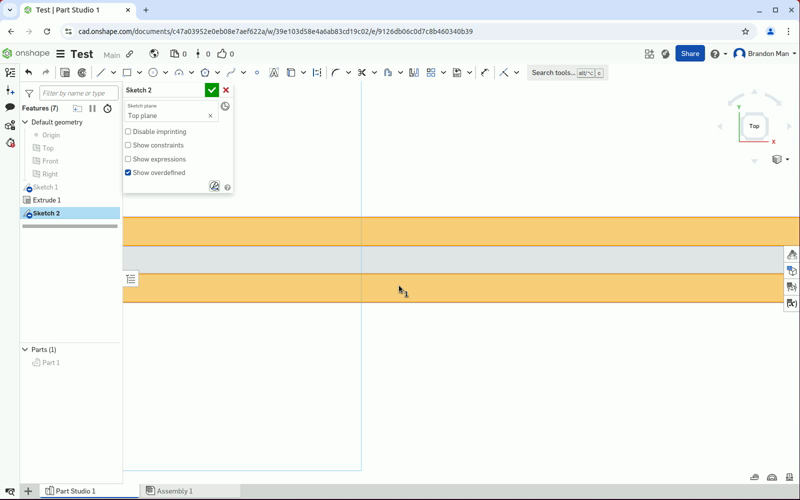
scroll(-6)
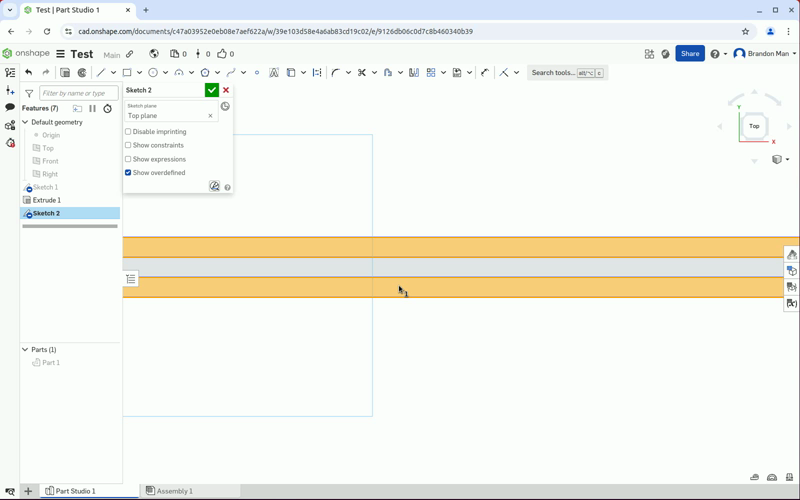
scroll(-6)
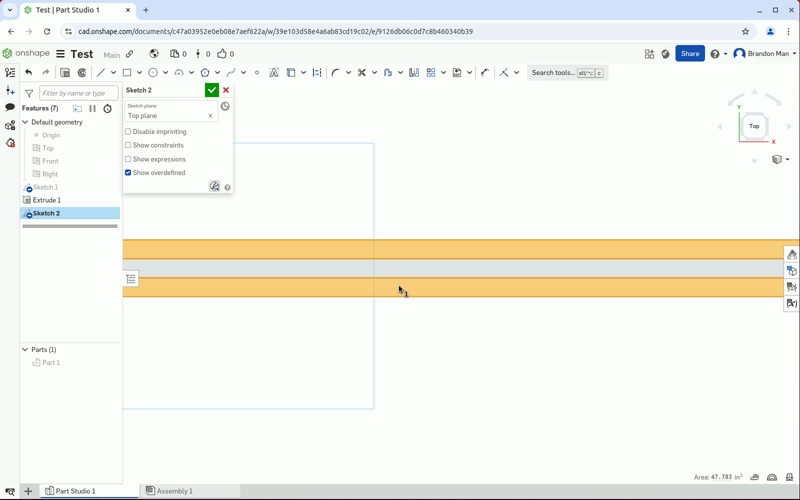
scroll(-6)
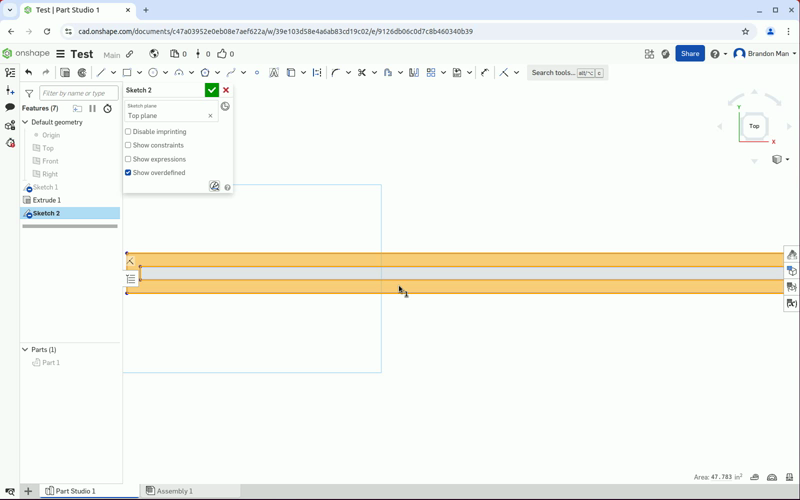
scroll(-6)
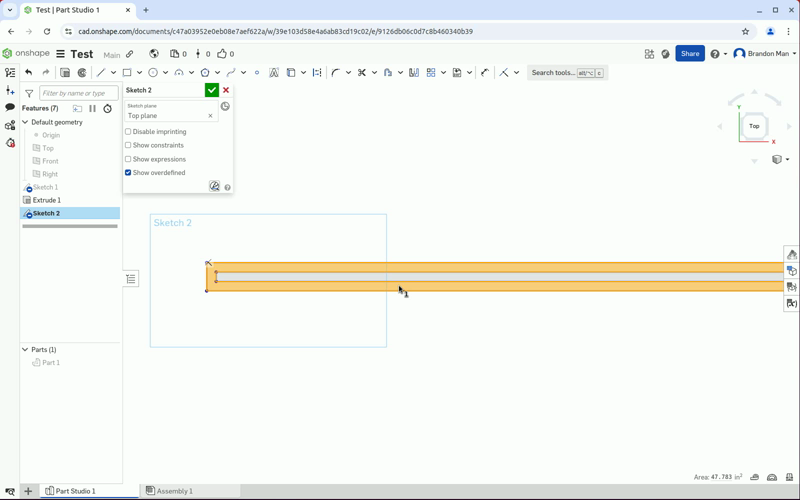
scroll(-6)
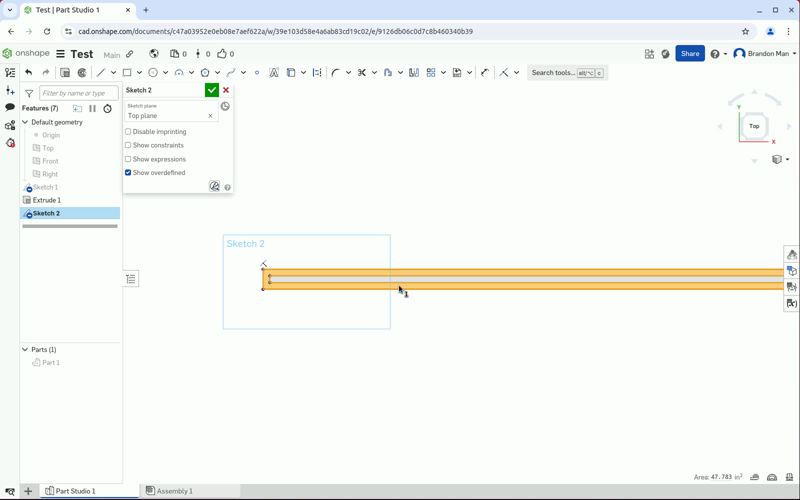
scroll(-6)
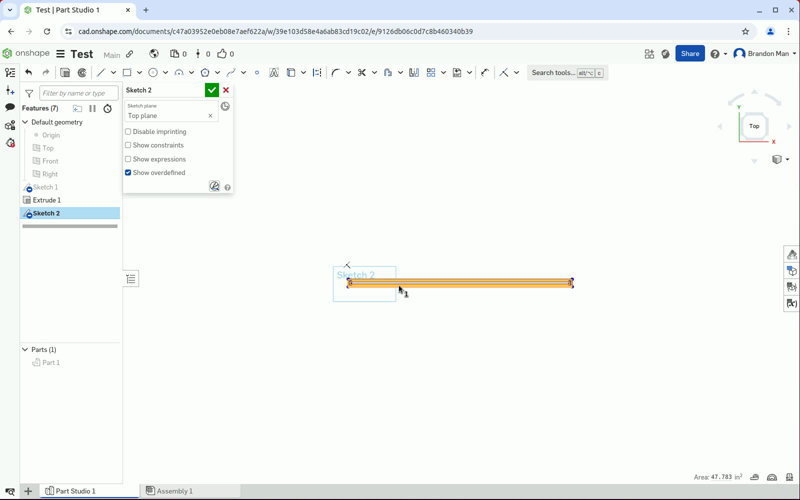
mouse_move(73, 352)
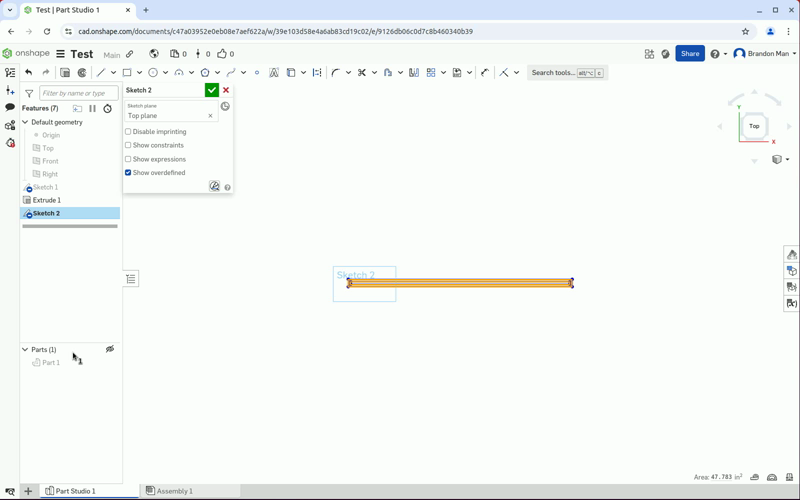
key(shift+y)
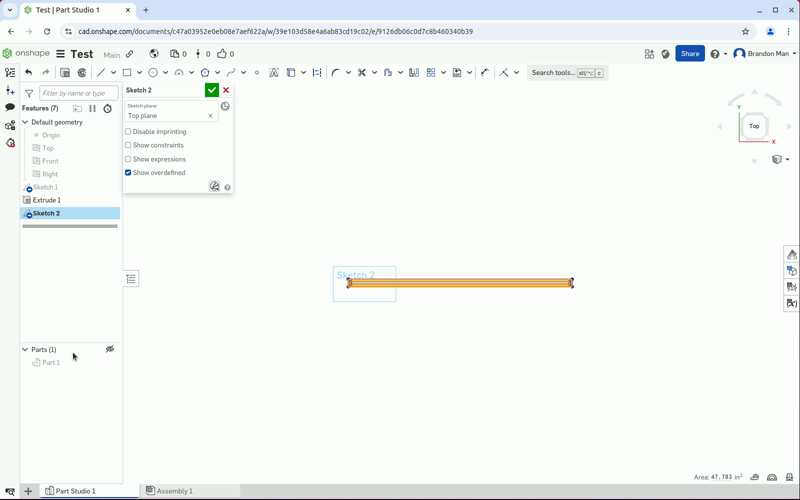
key(shift+e)
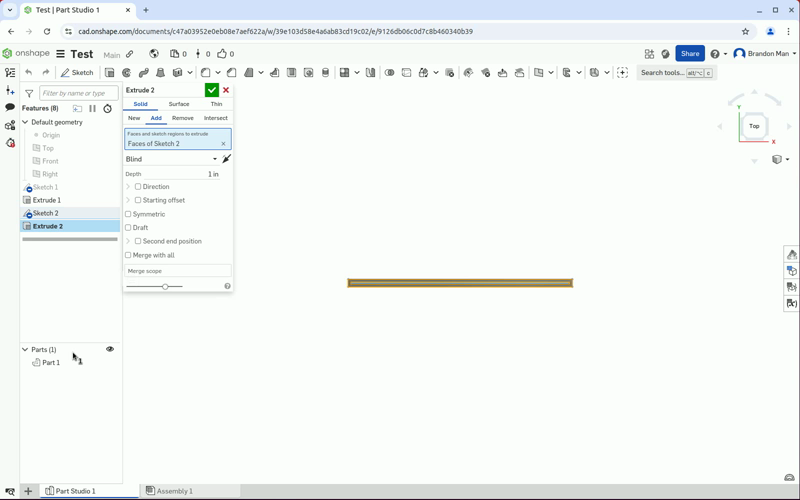
mouse_move(143, 106)
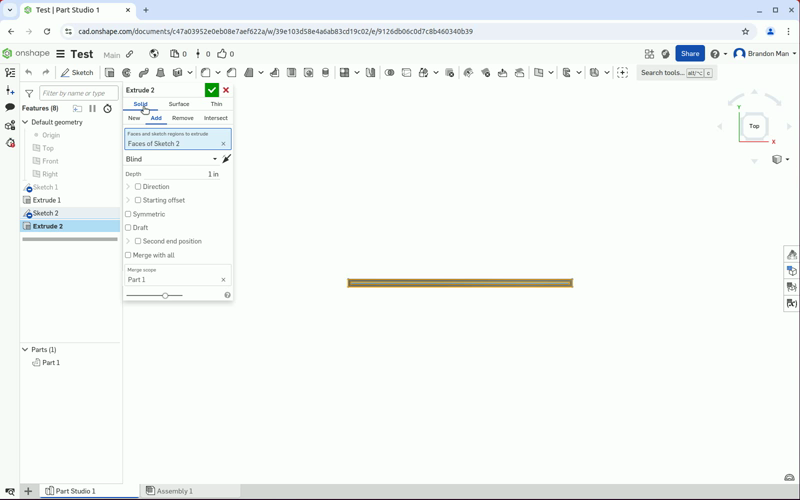
click(143, 106)
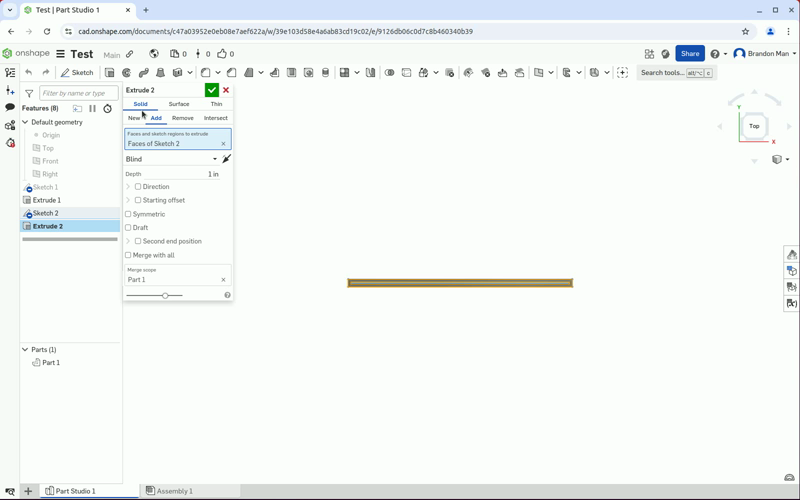
mouse_move(137, 120)
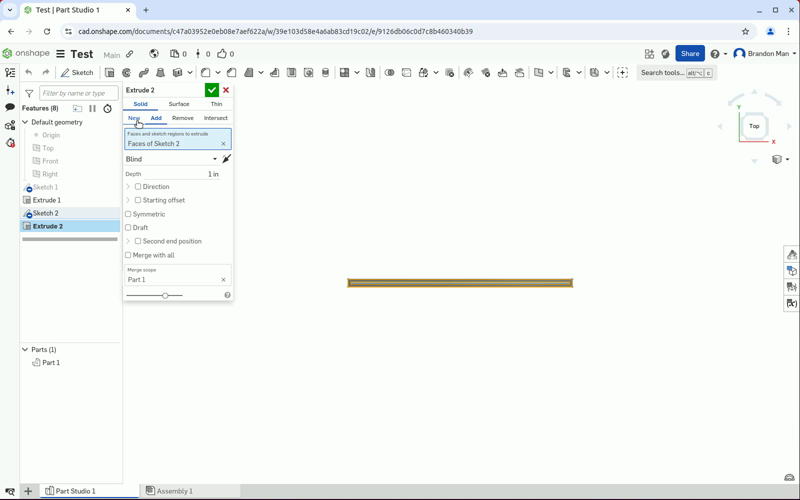
click(137, 120)
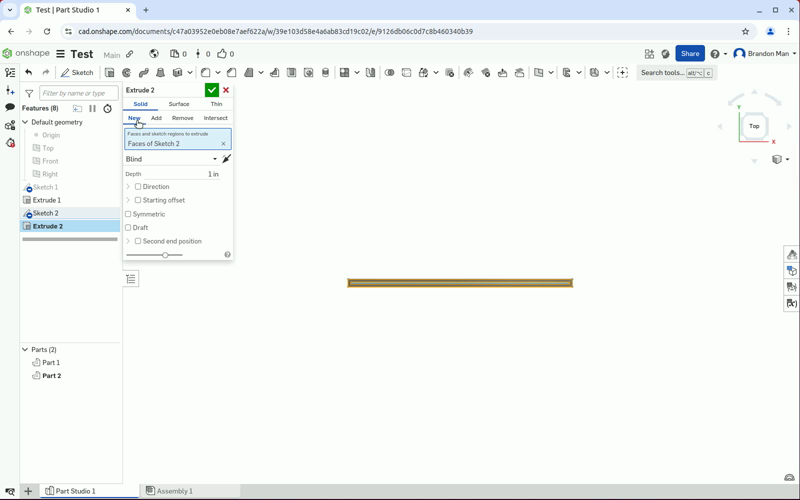
key(tab, 4)
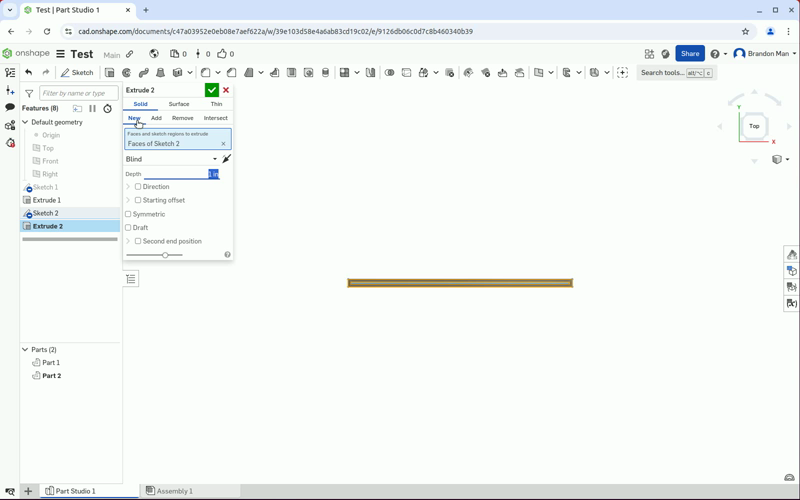
text(4.333)
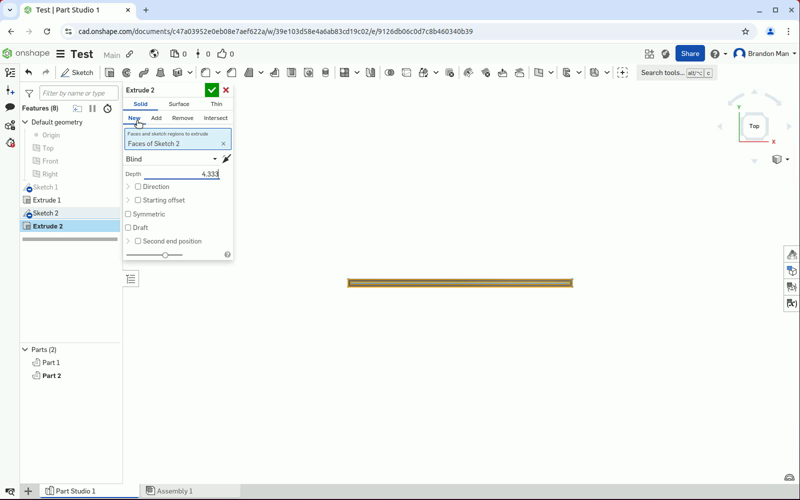
key(enter)
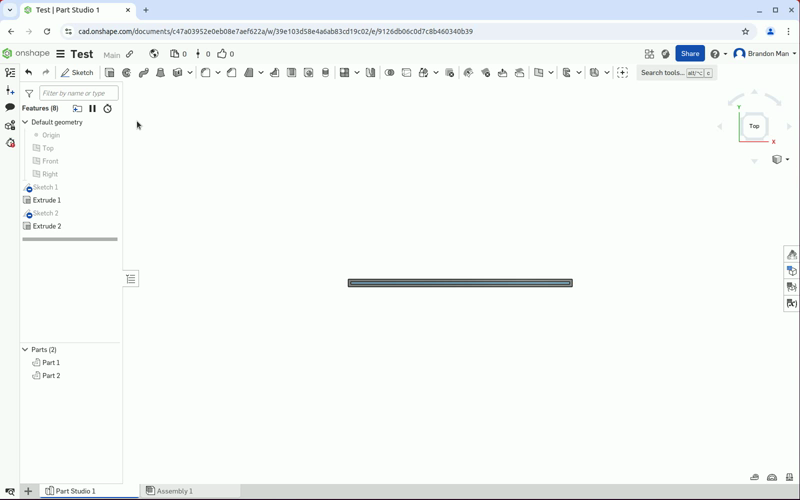
key(shift+h)
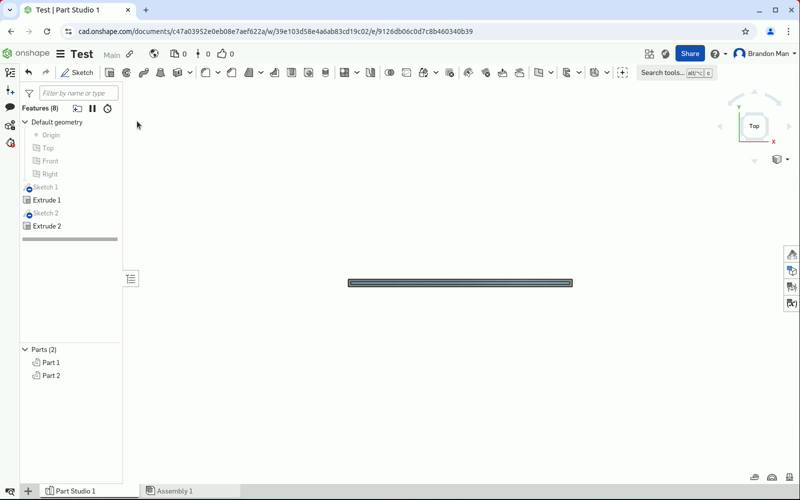
key(shift+h)
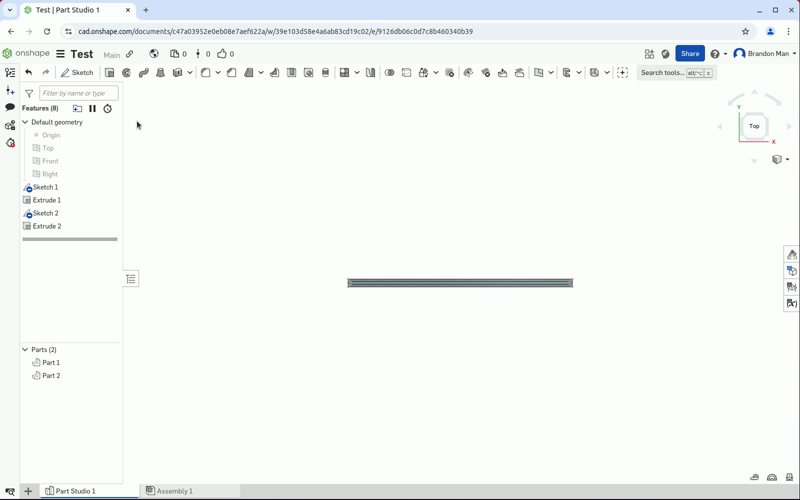
key(shift+7)
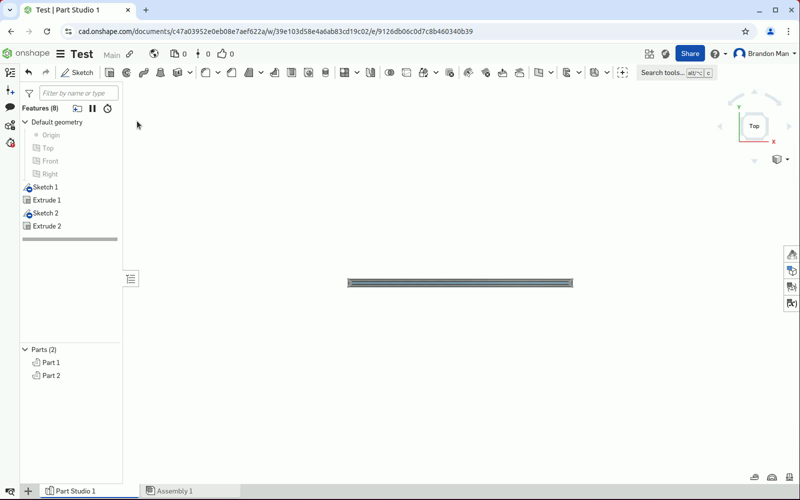
key(up, 3)
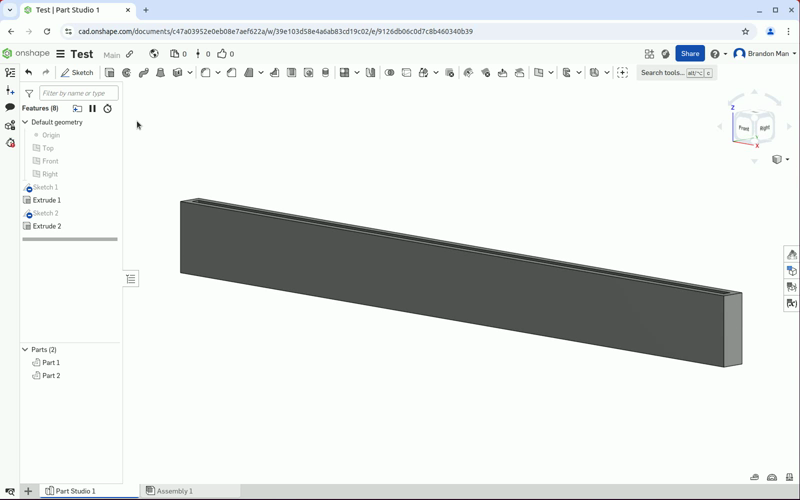
key(left, 3)
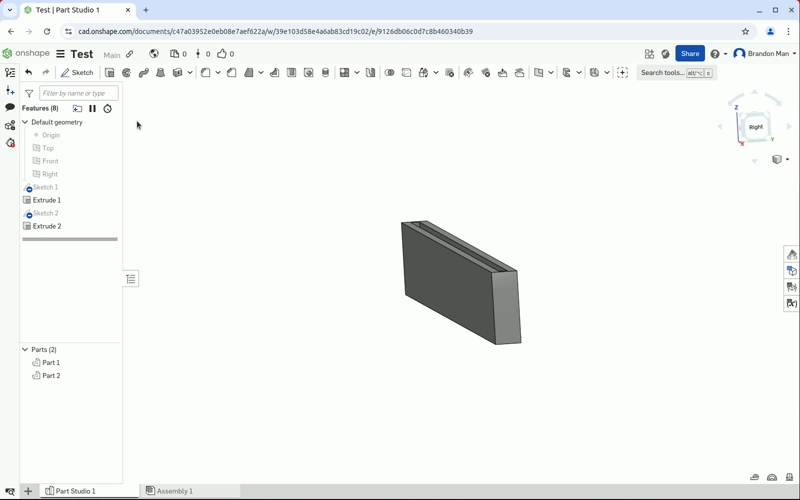
key(right, 3)
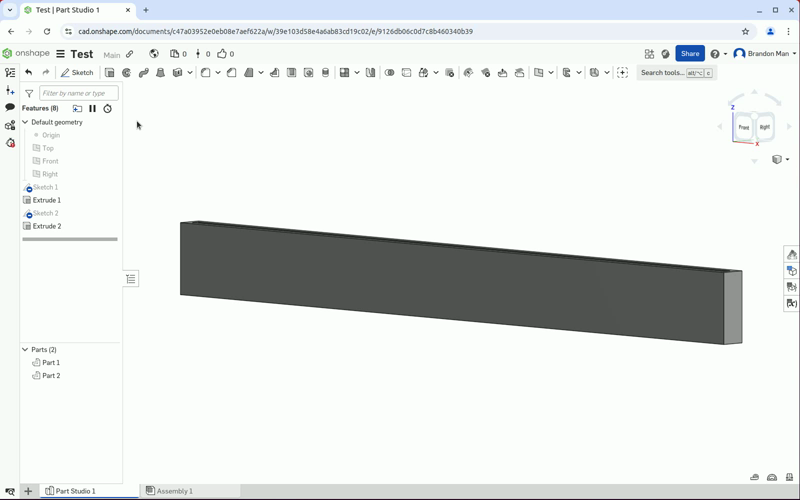
key(down, 3)
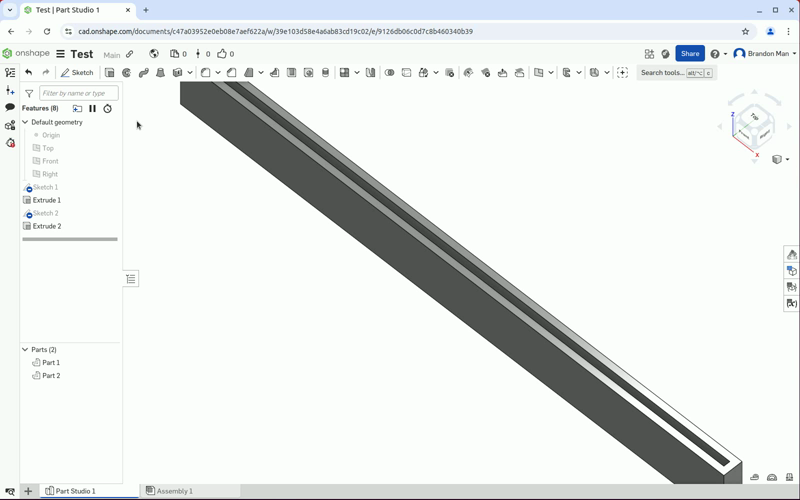
mouse_move(73, 189)
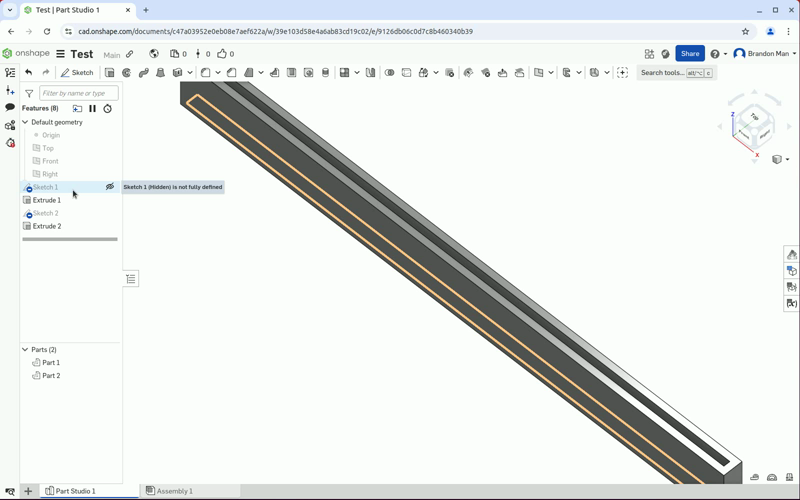
click(73, 189)